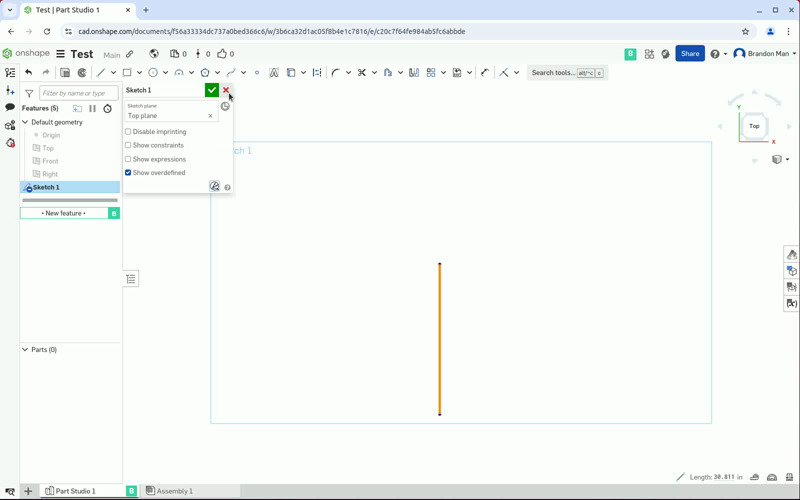
key(shift+h)
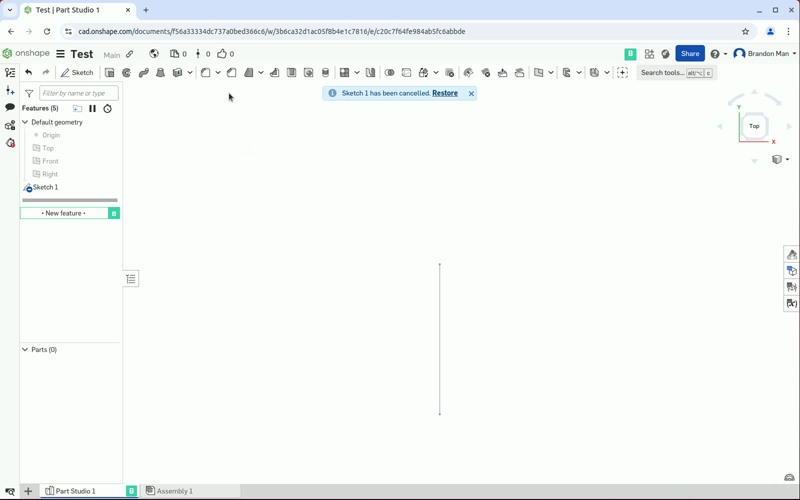
key(shift+s)
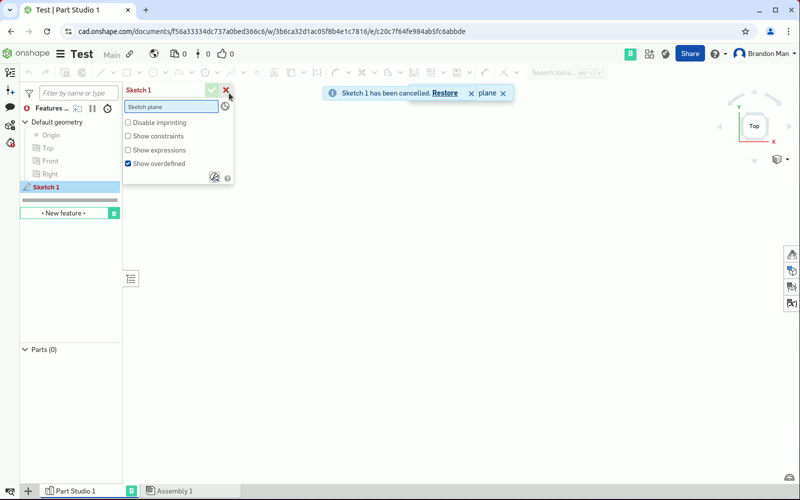
mouse_move(73, 150)
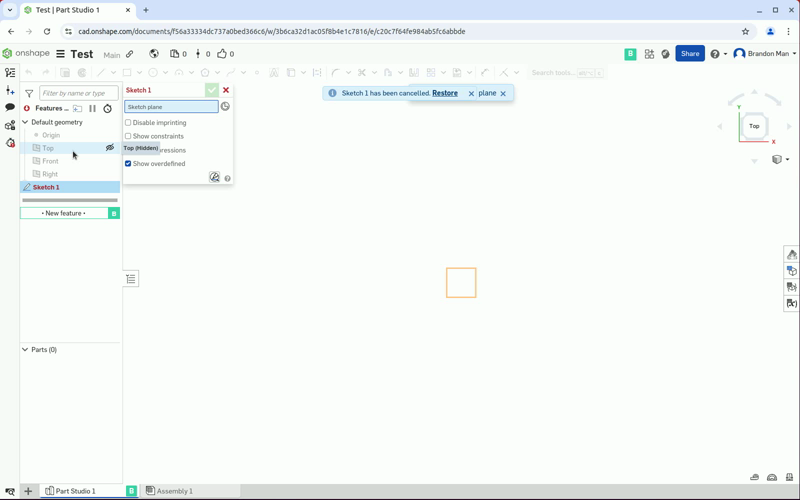
click(73, 150)
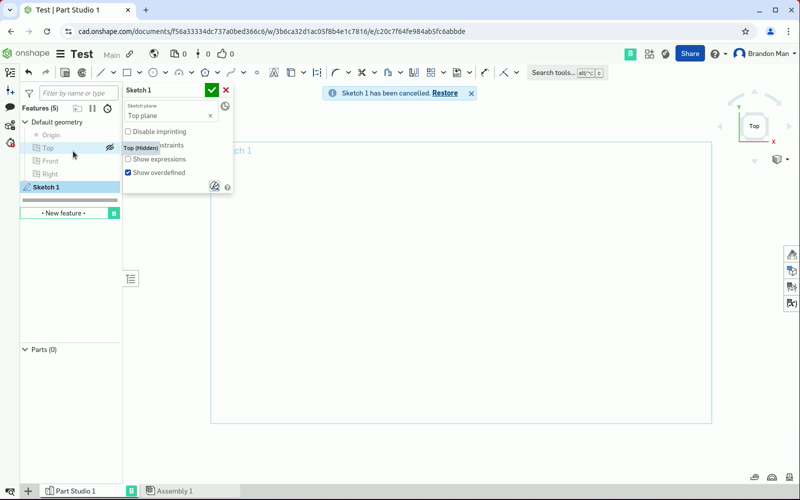
mouse_move(73, 352)
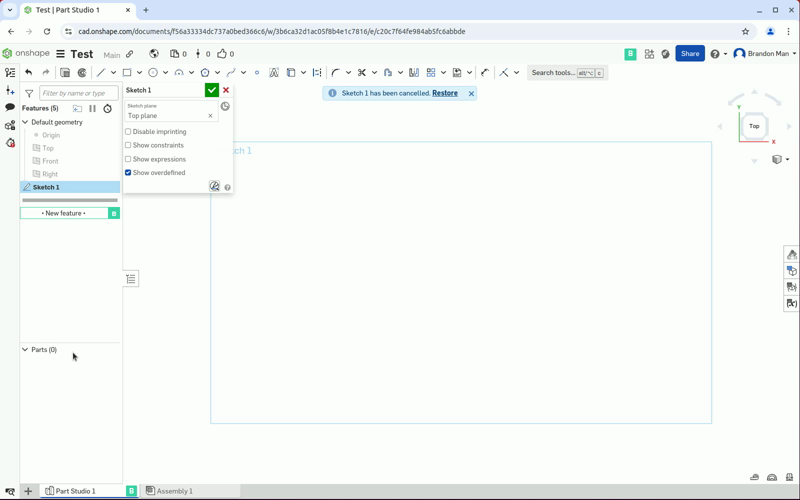
key(y)
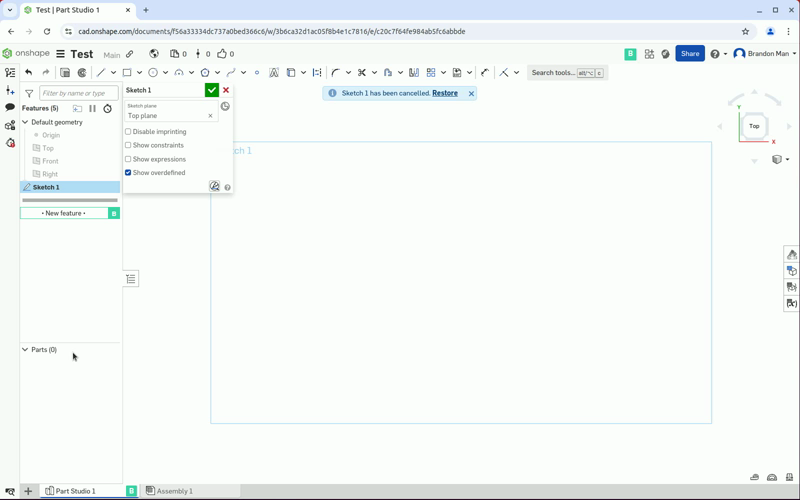
key(l)
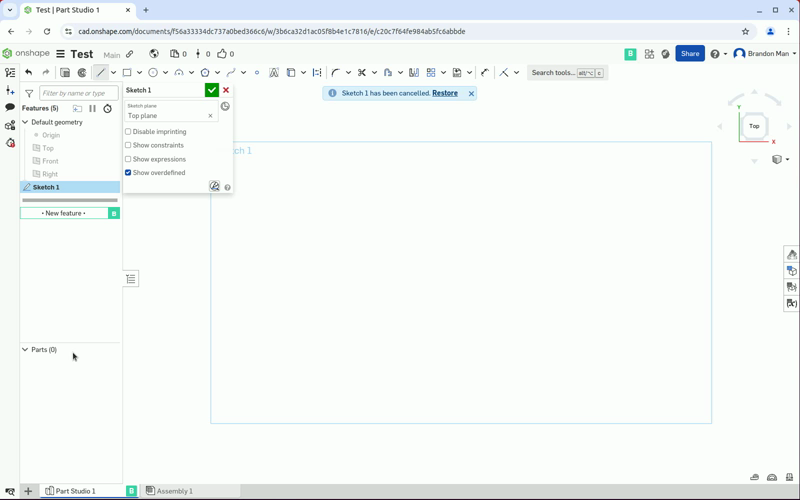
key_down(shift)
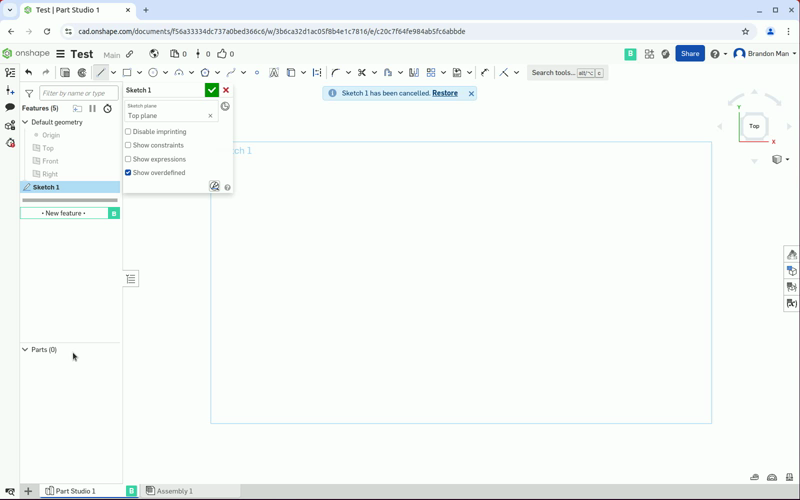
mouse_move(348, 257)
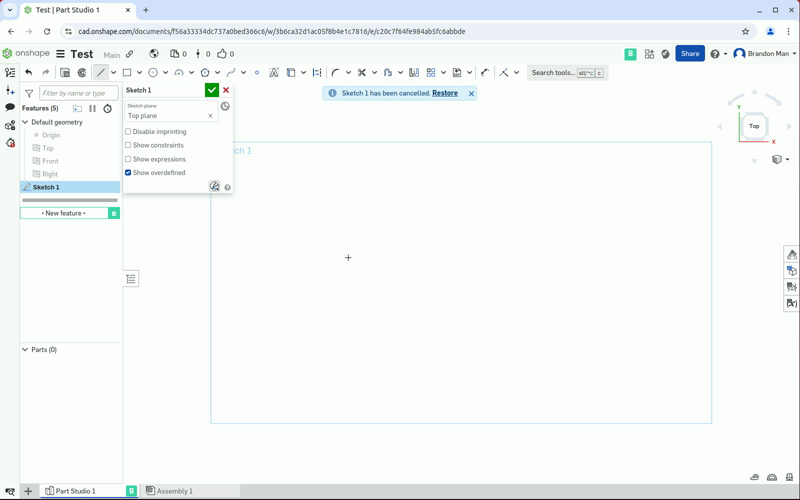
click(348, 257)
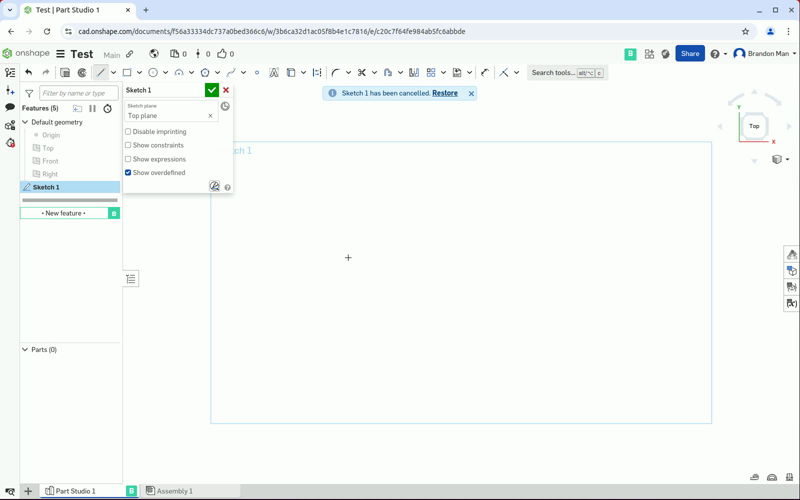
key_up(shift)
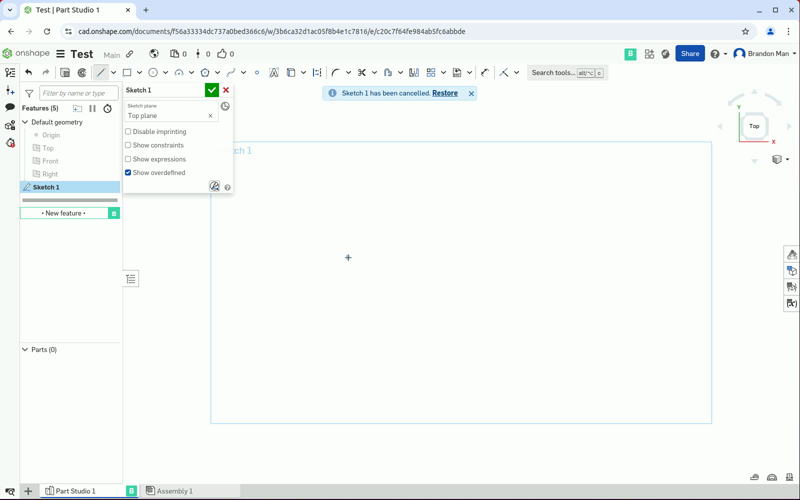
key_down(shift)
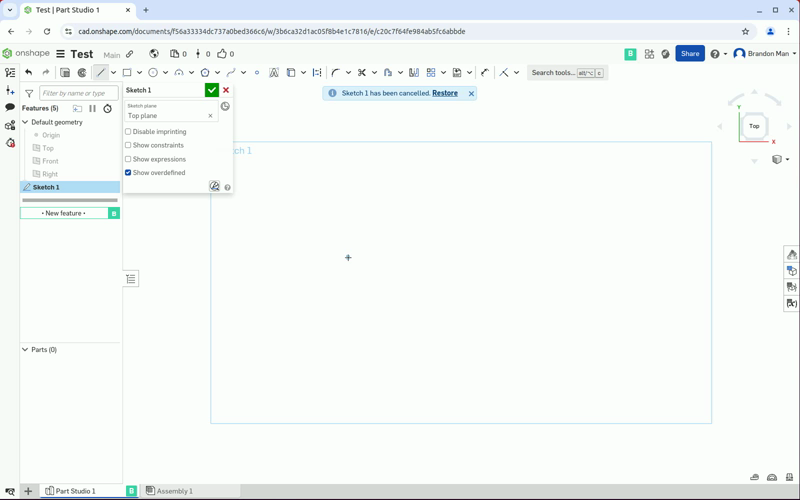
mouse_move(367, 330)
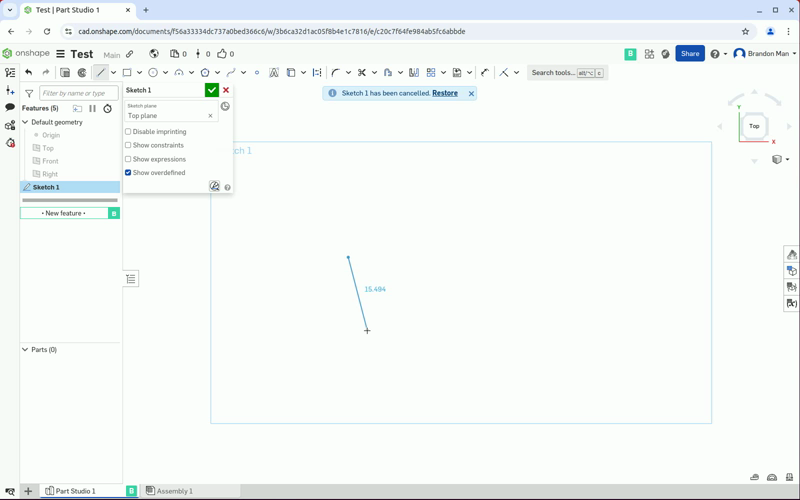
click(367, 330)
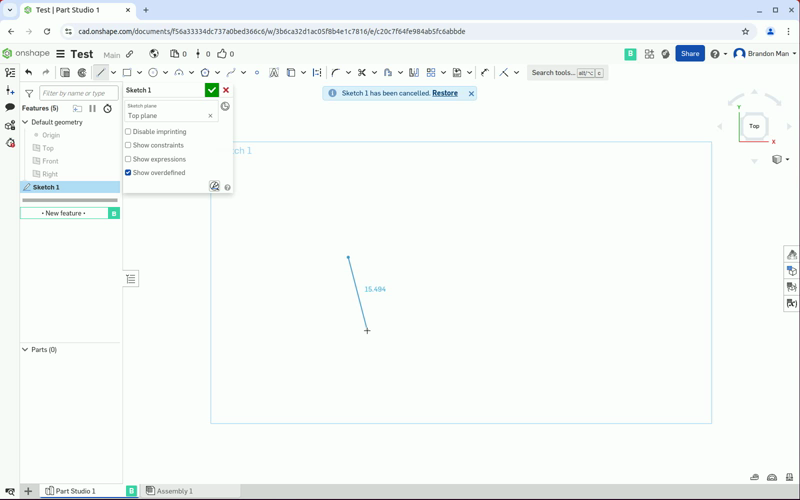
key_up(shift)
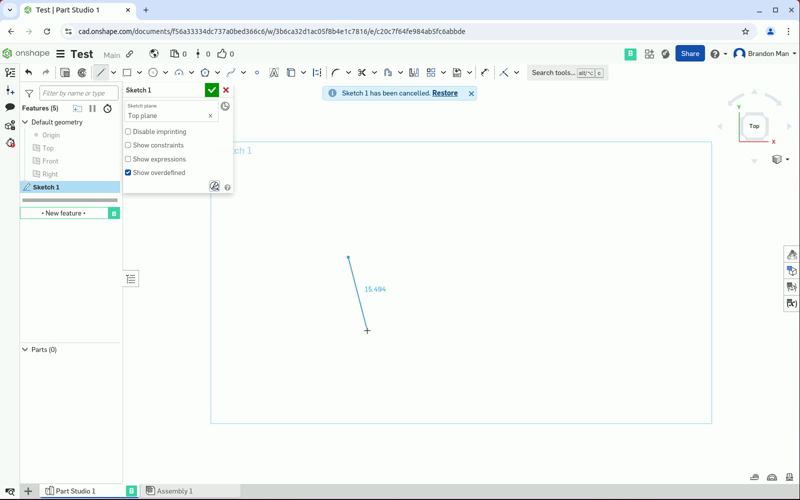
key(esc)
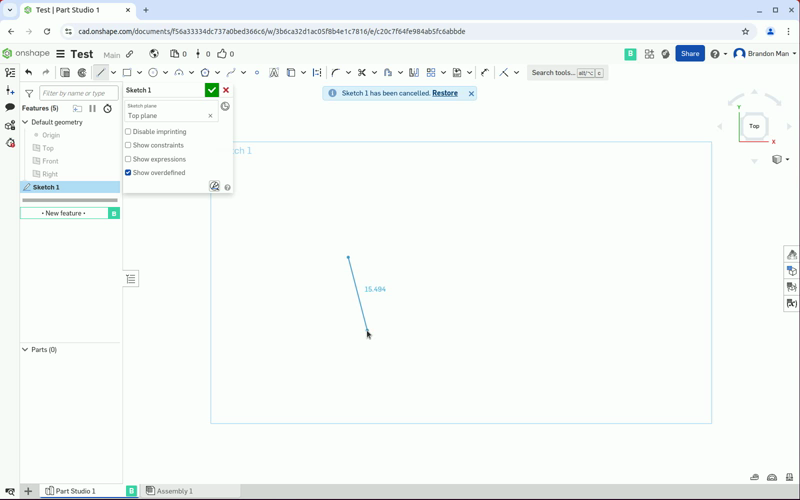
key(a)
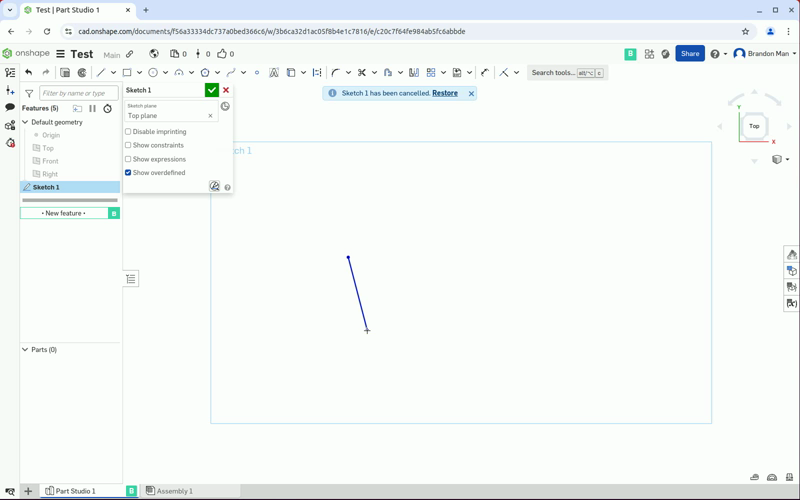
mouse_move(367, 330)
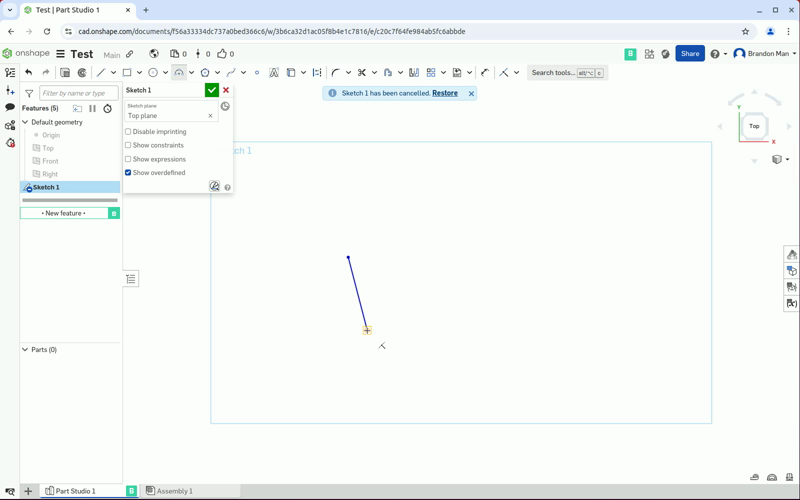
click(367, 330)
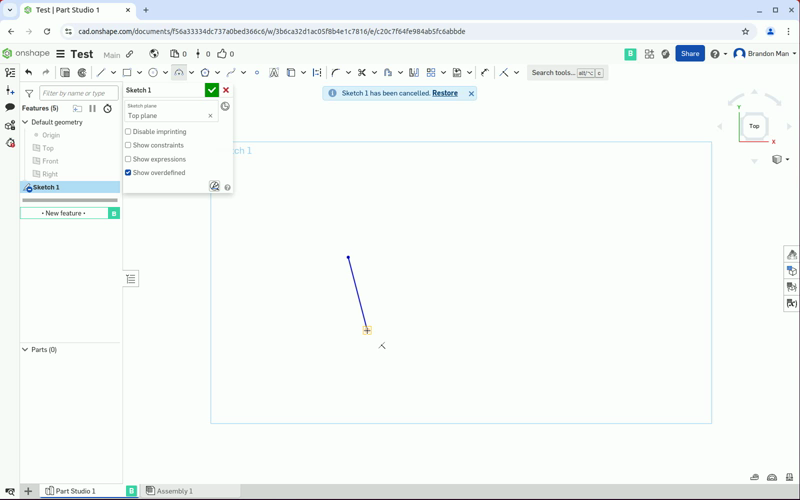
key_down(shift)
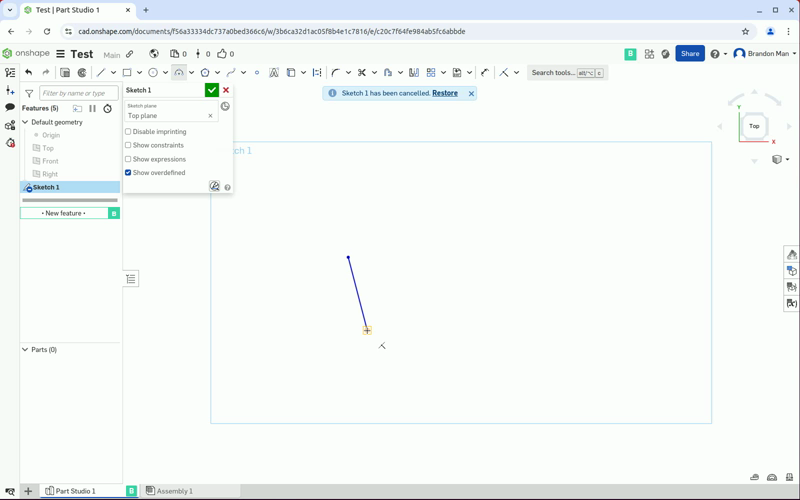
mouse_move(553, 330)
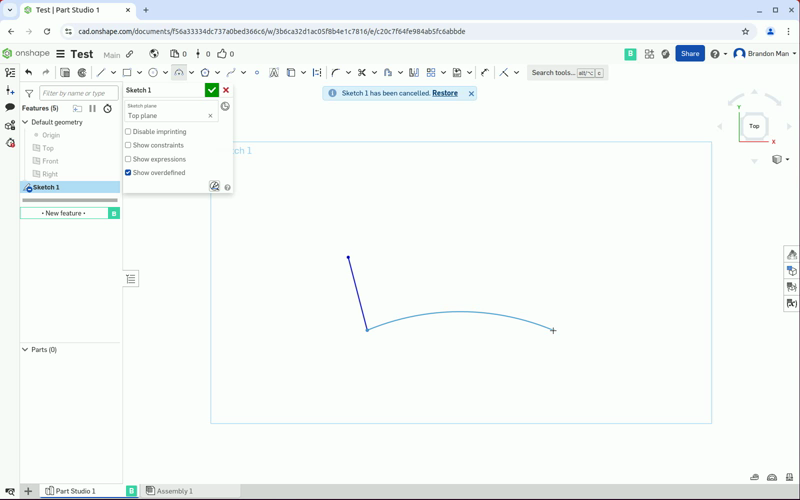
click(553, 330)
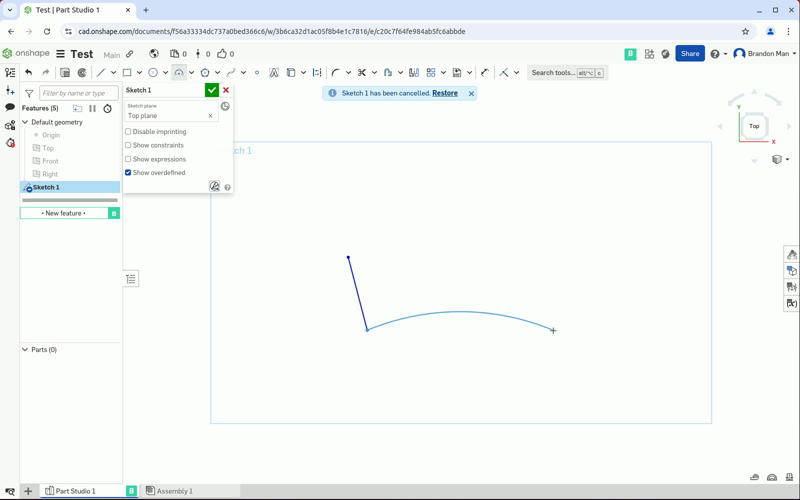
mouse_move(460, 317)
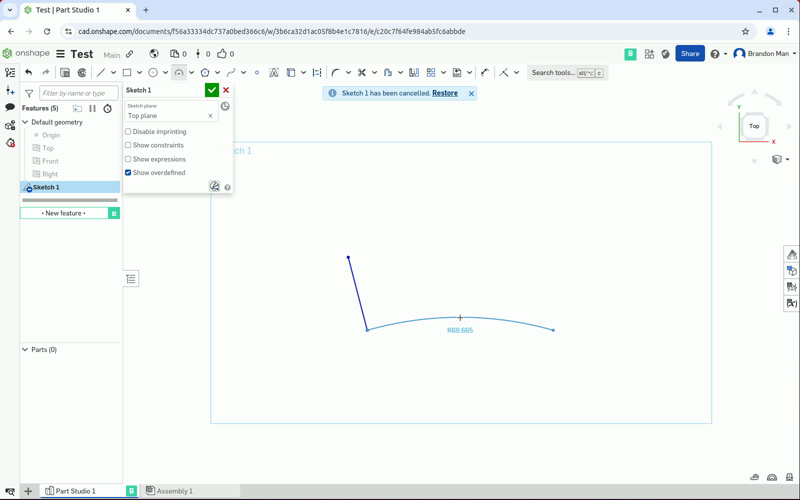
click(460, 317)
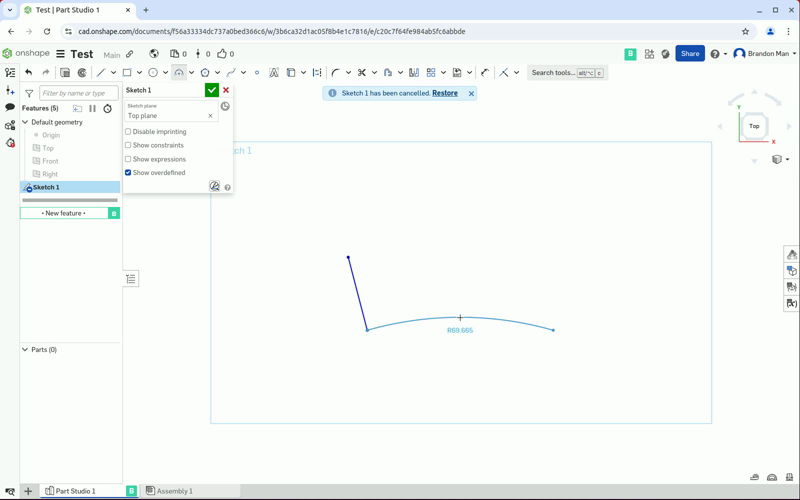
key_up(shift)
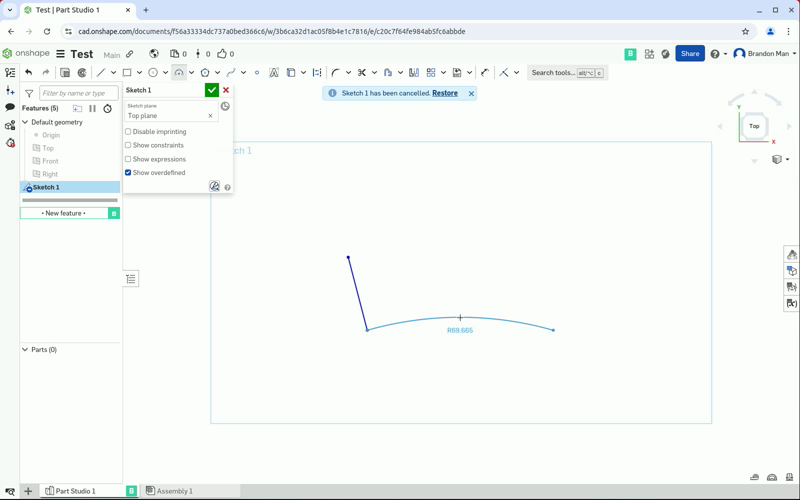
key(esc)
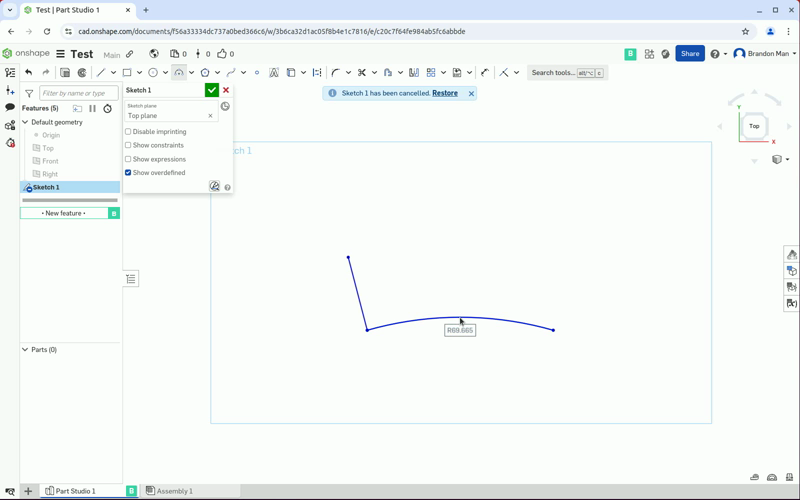
key(l)
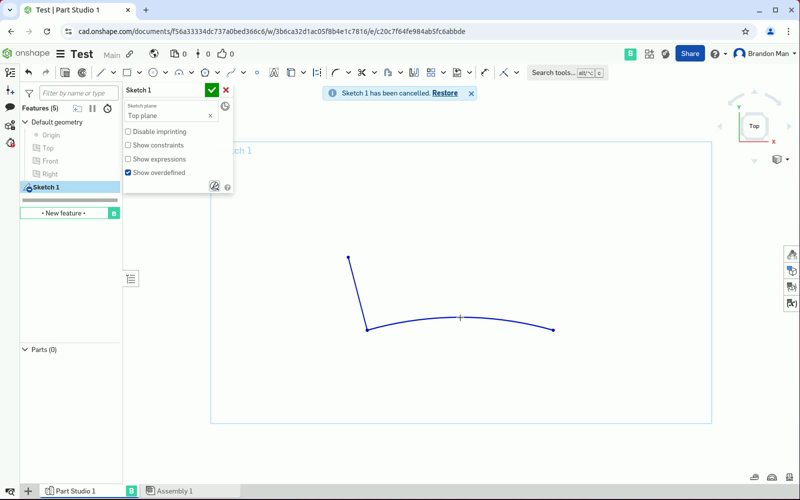
mouse_move(553, 330)
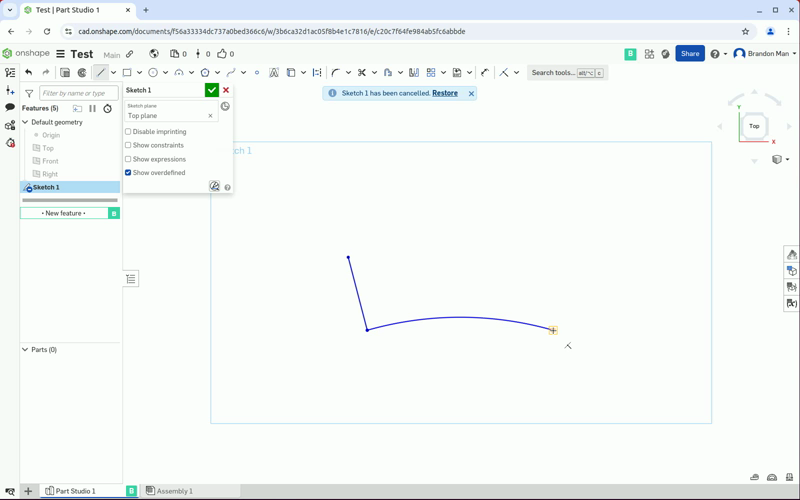
click(553, 330)
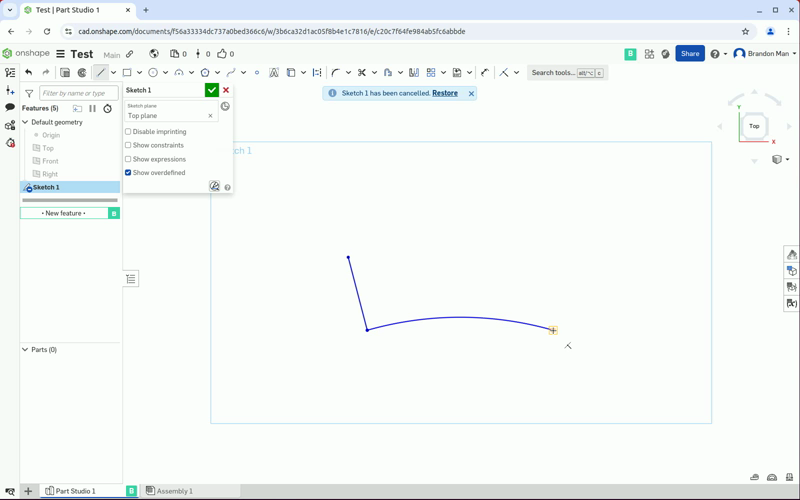
key_down(shift)
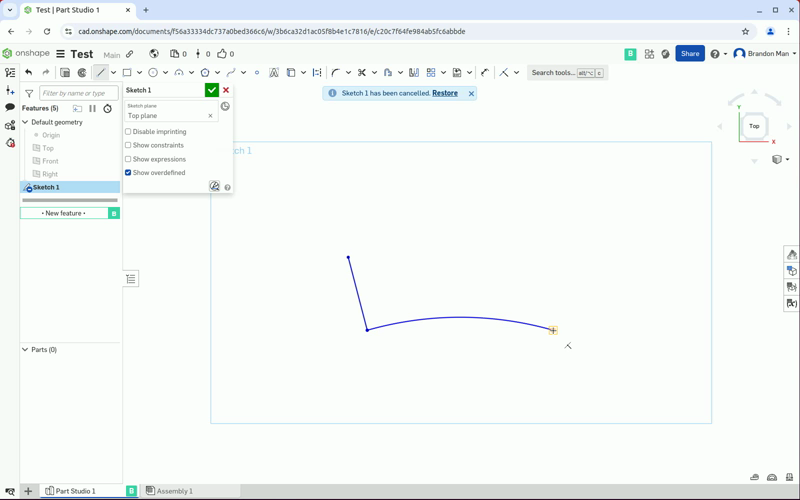
mouse_move(572, 257)
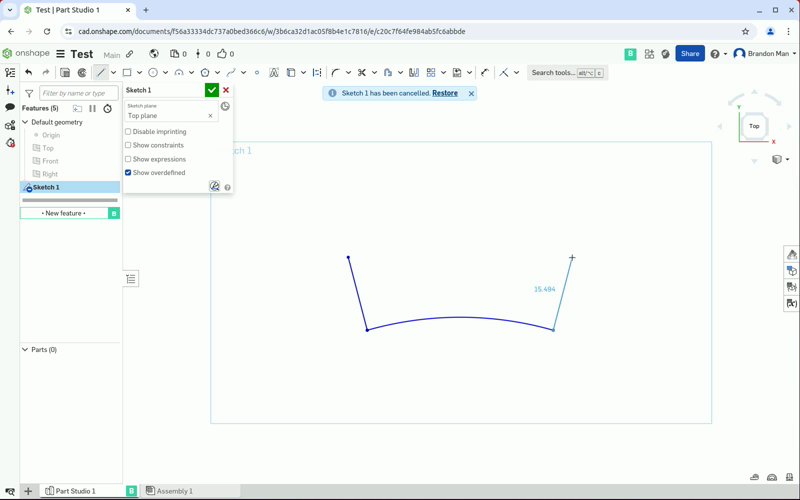
click(572, 257)
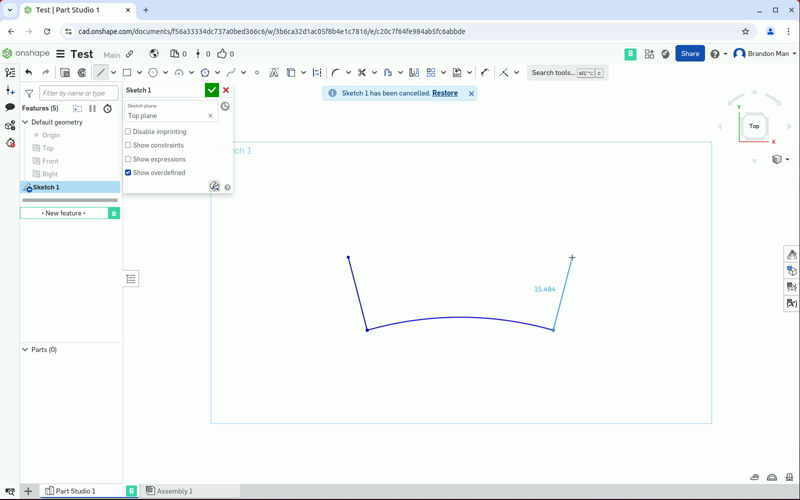
key_up(shift)
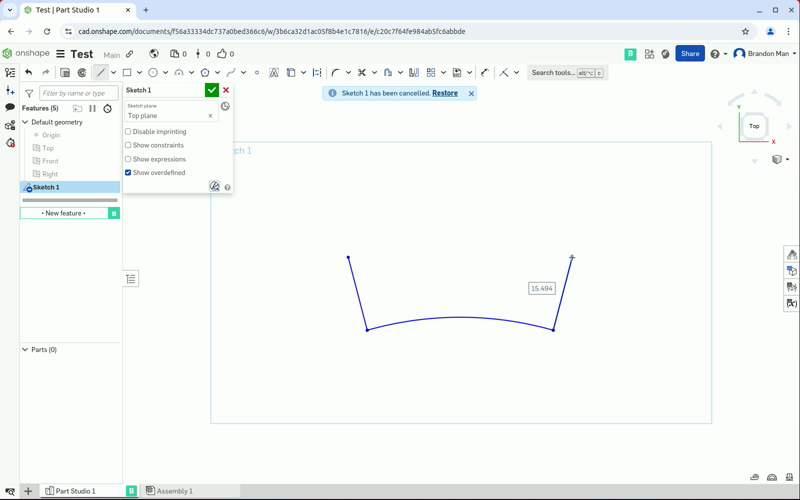
key(esc)
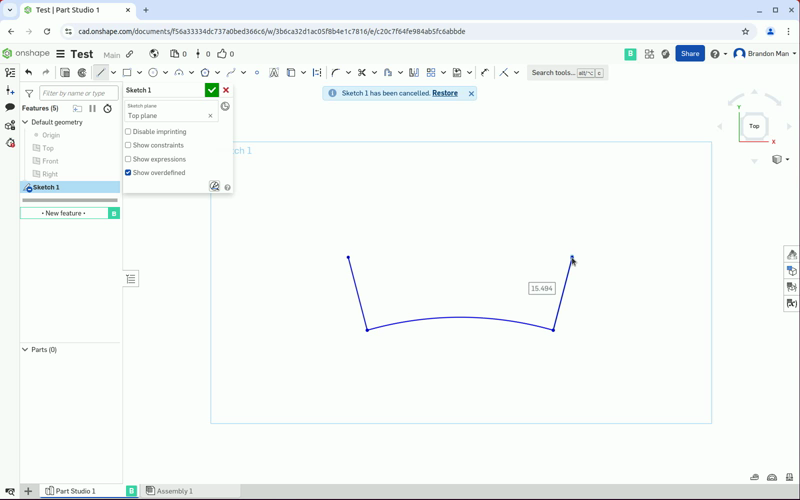
key(a)
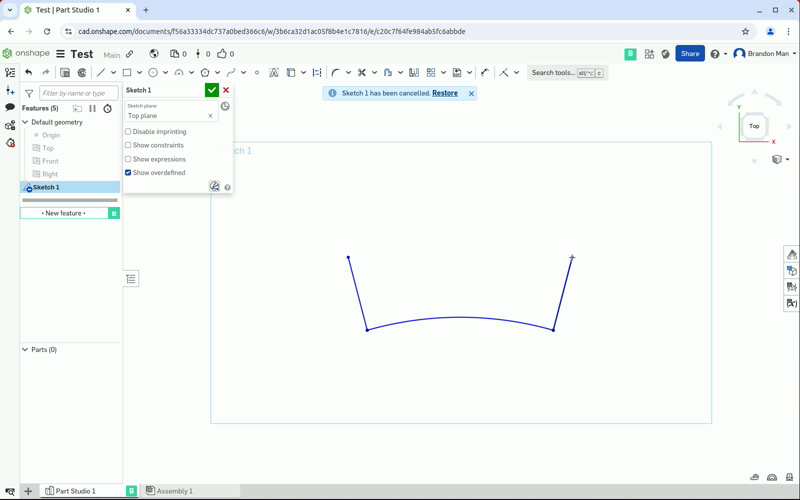
mouse_move(572, 257)
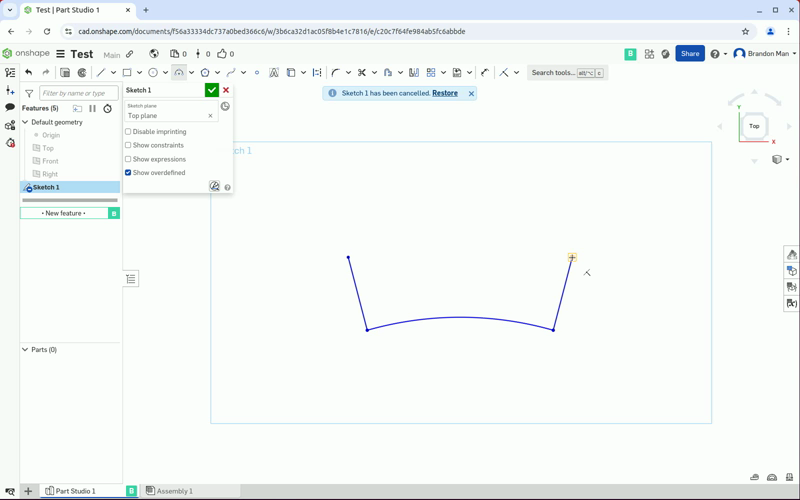
click(572, 257)
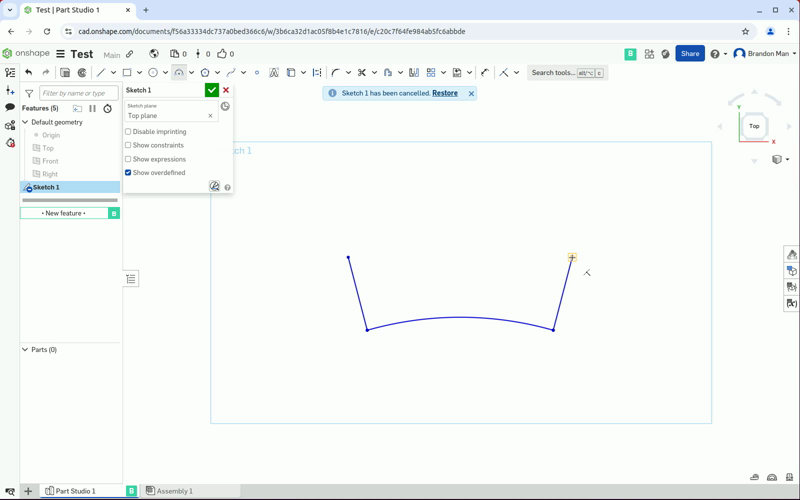
mouse_move(348, 257)
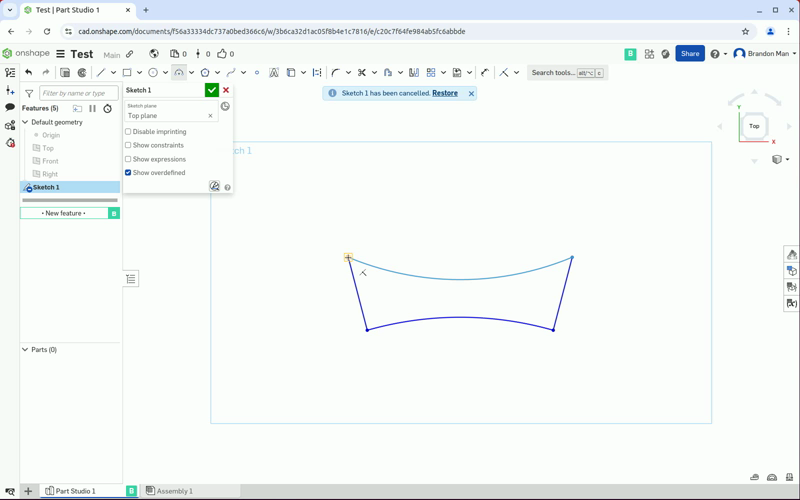
click(348, 257)
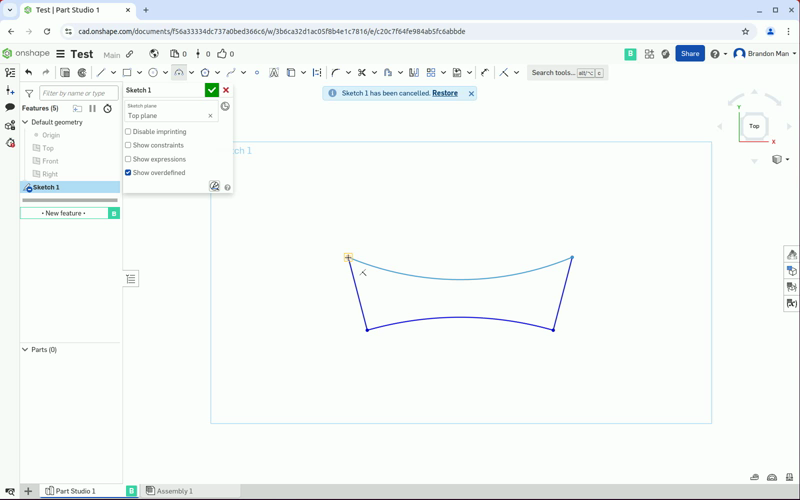
key_down(shift)
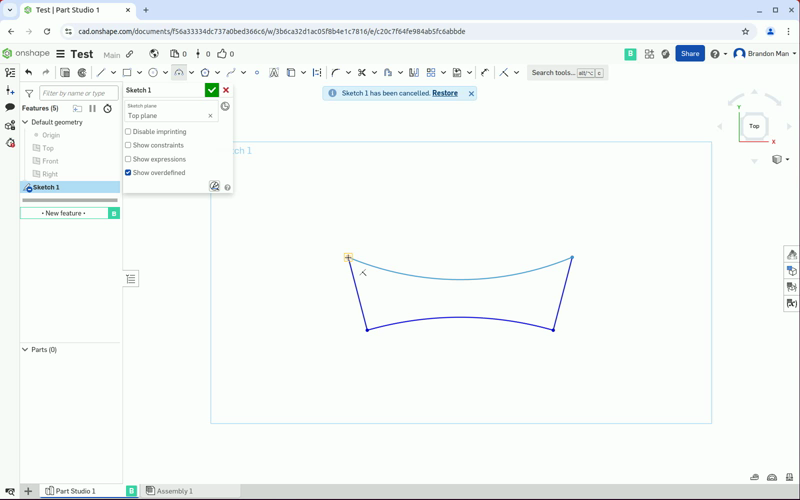
mouse_move(460, 241)
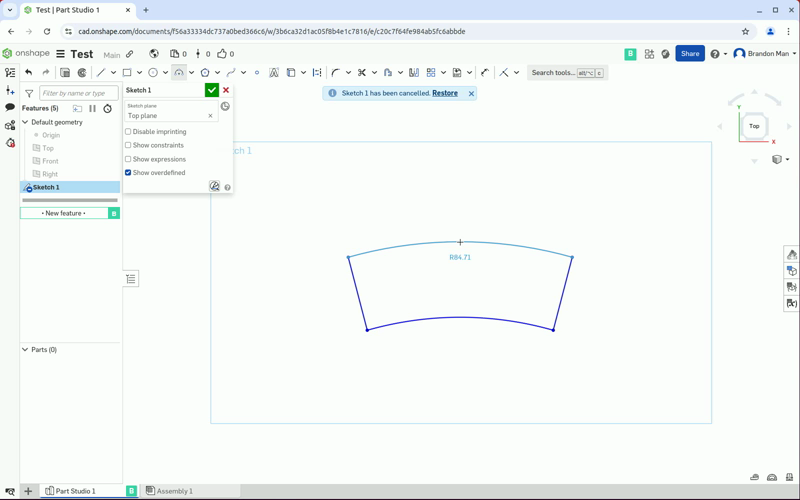
click(460, 241)
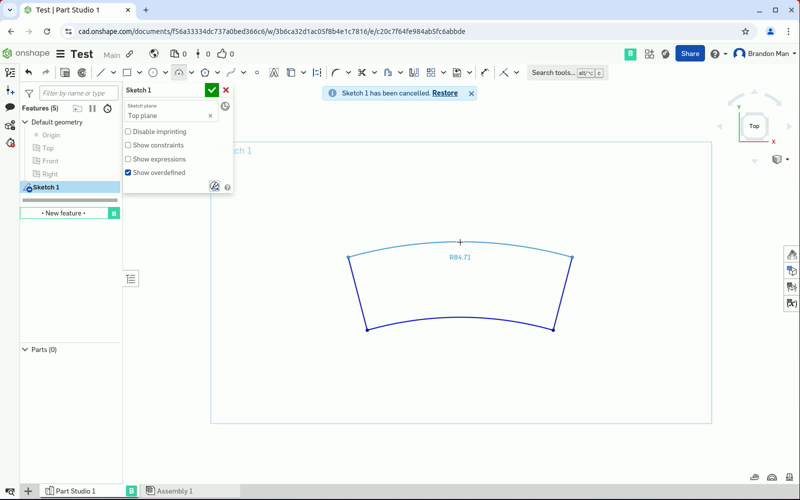
key_up(shift)
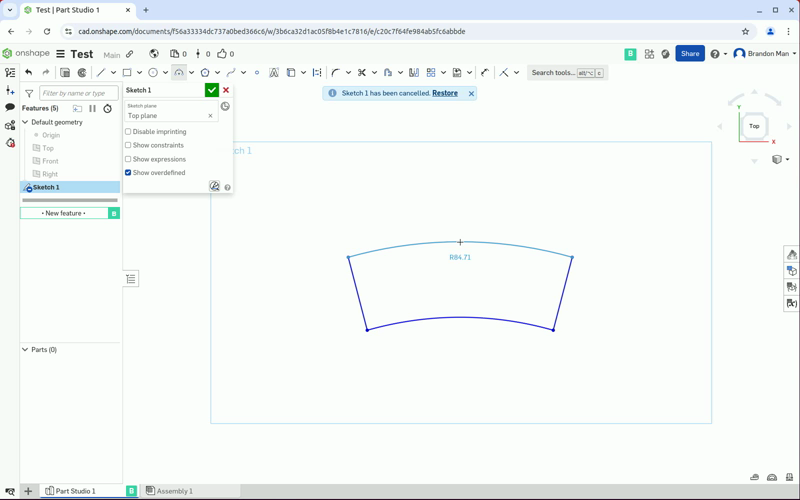
key(esc)
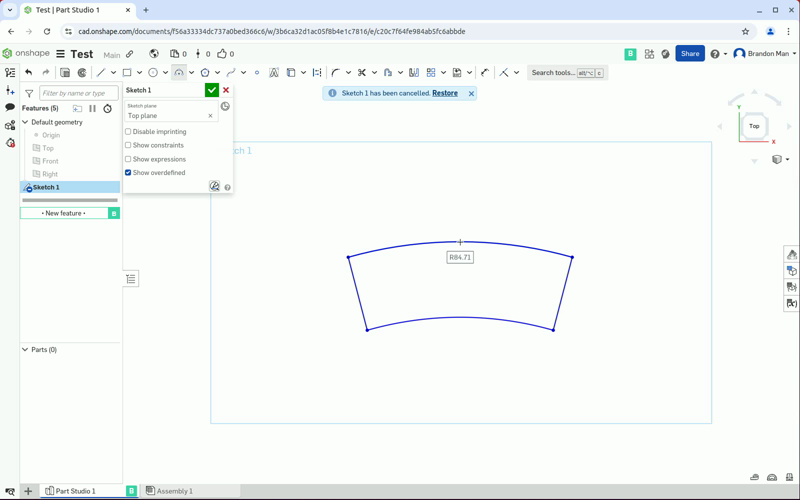
mouse_move(475, 269)
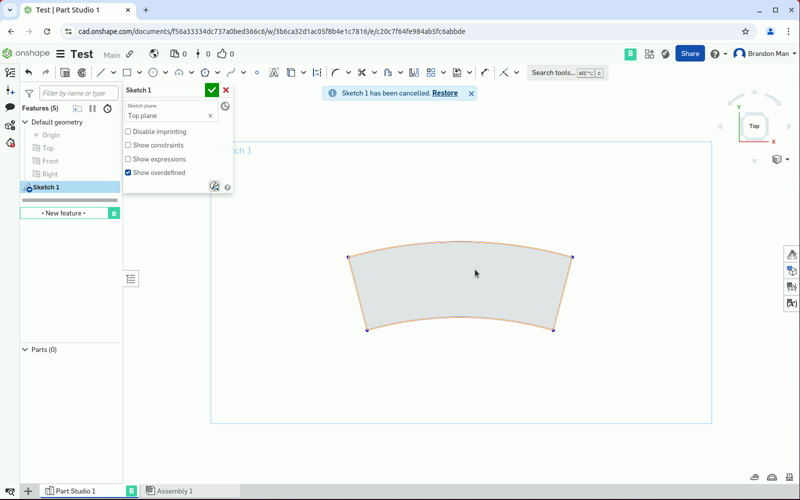
click(475, 269)
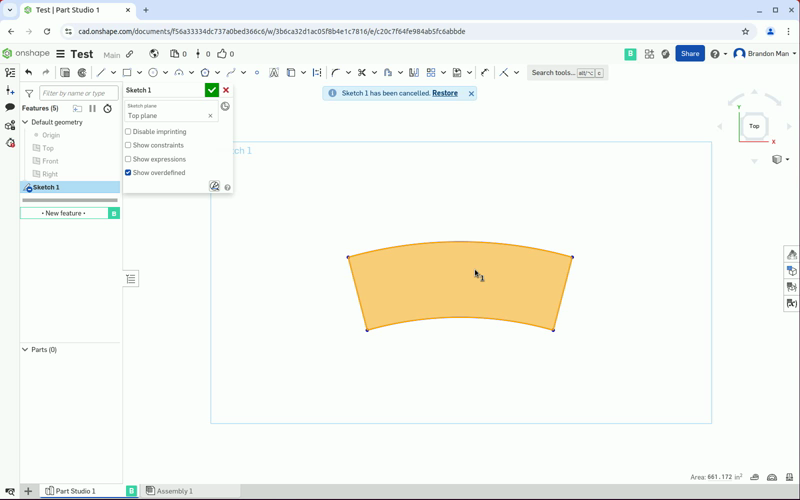
mouse_move(73, 352)
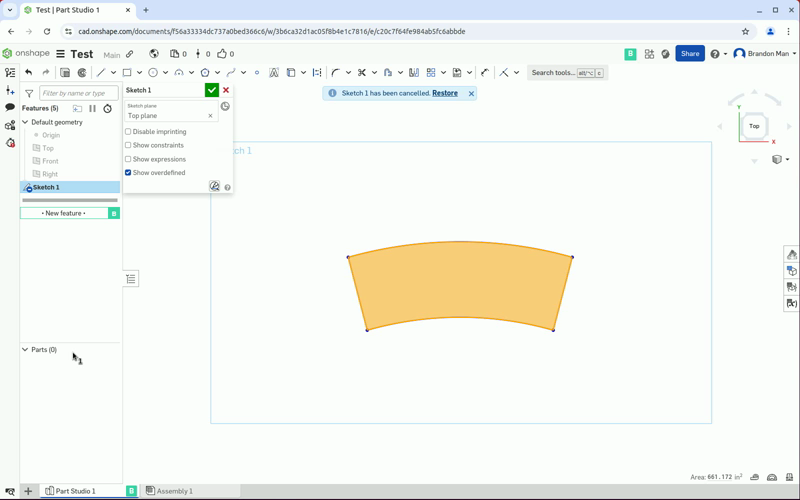
key(shift+y)
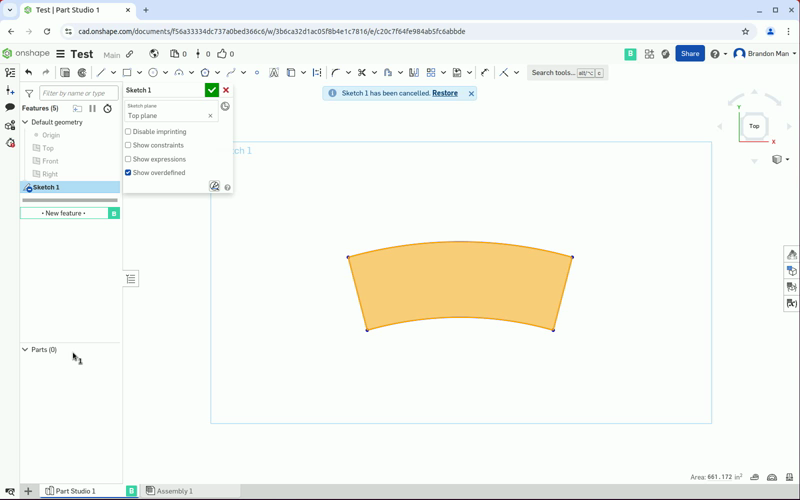
key(shift+e)
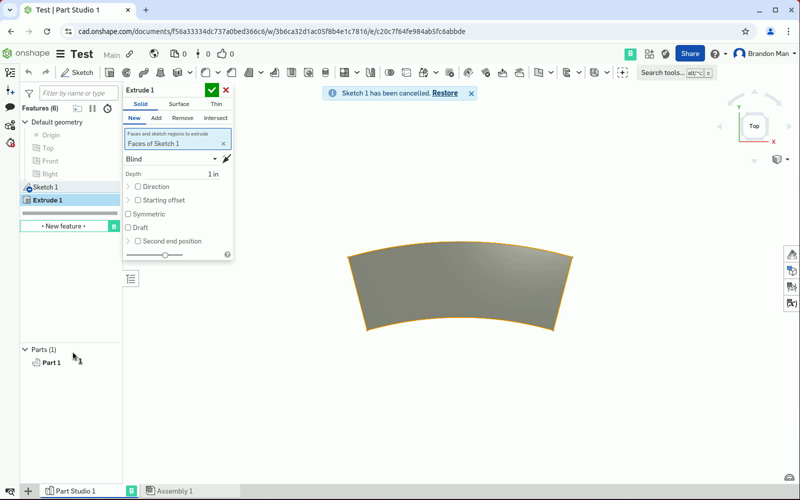
mouse_move(143, 106)
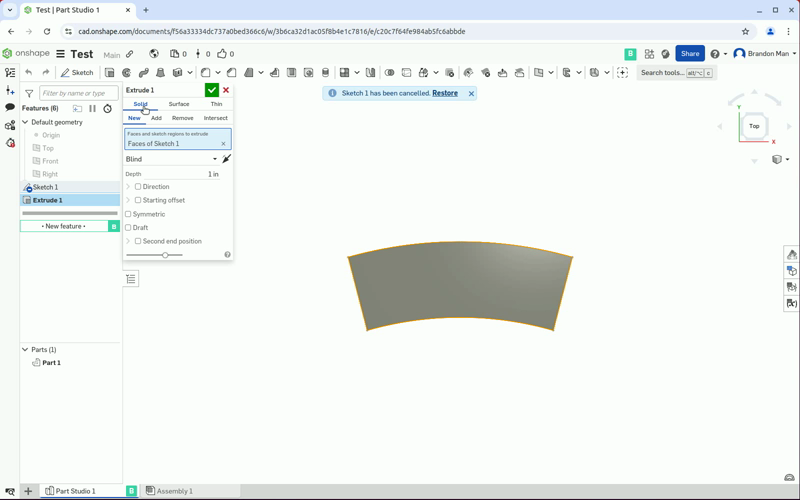
click(143, 106)
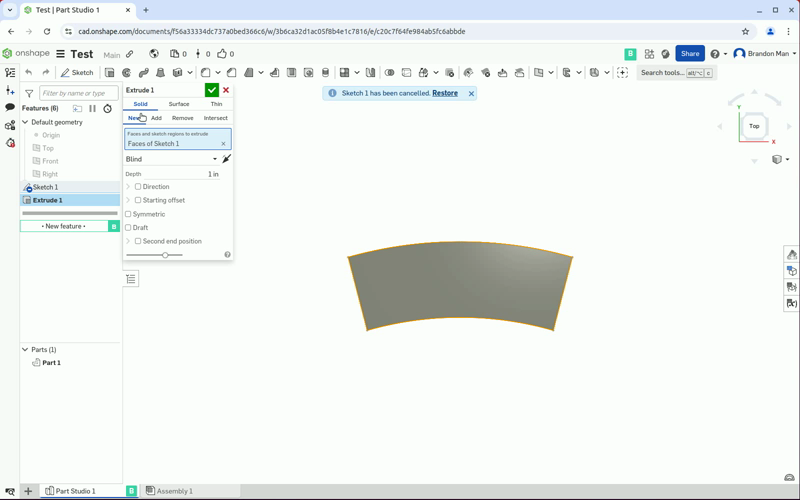
mouse_move(137, 120)
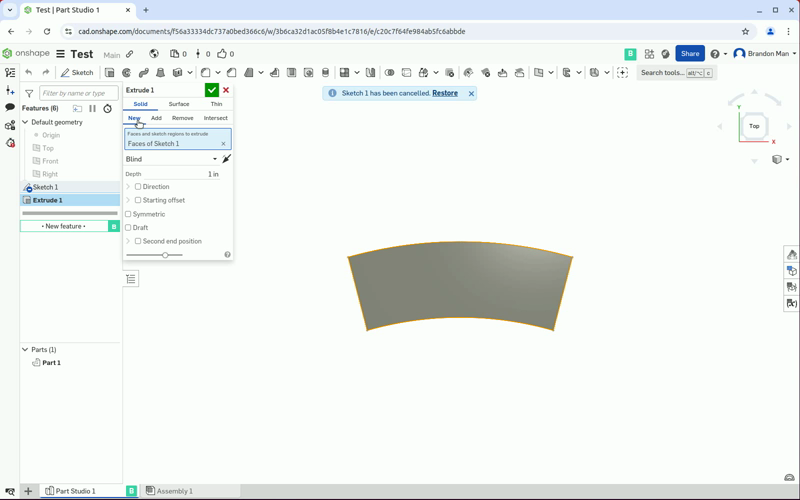
click(137, 120)
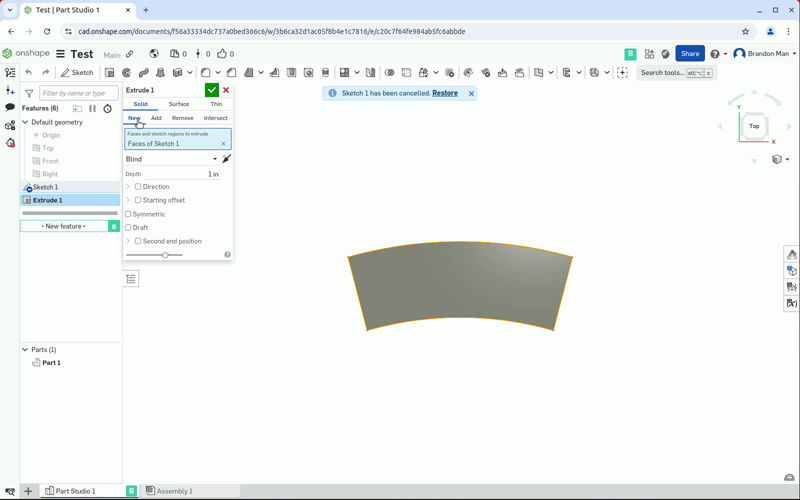
key(tab, 4)
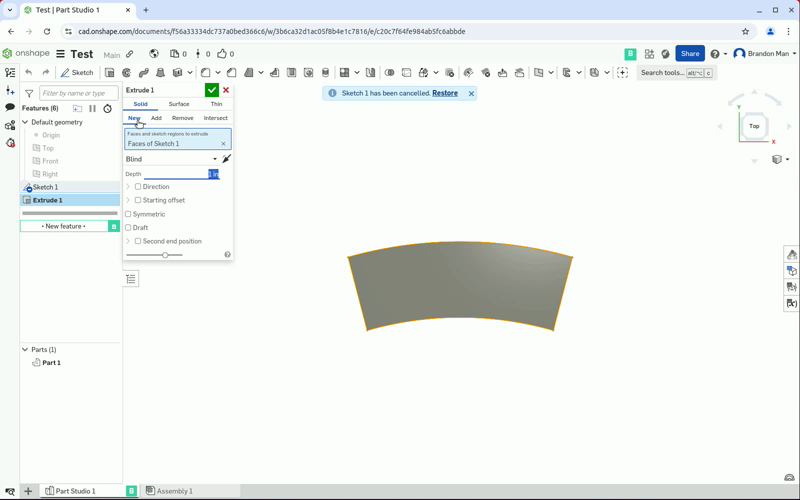
text(2.166)
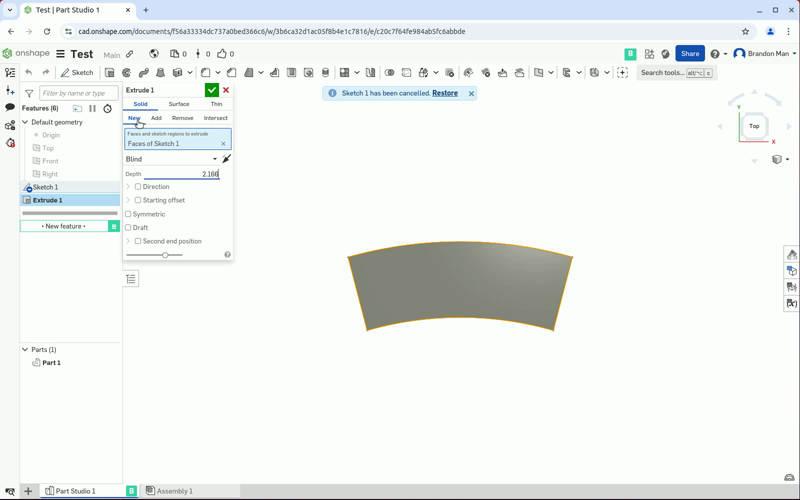
key(enter)
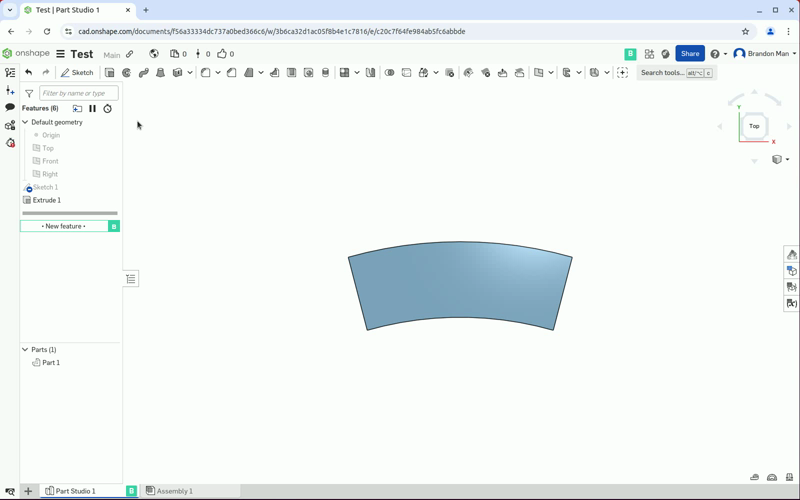
key(shift+h)
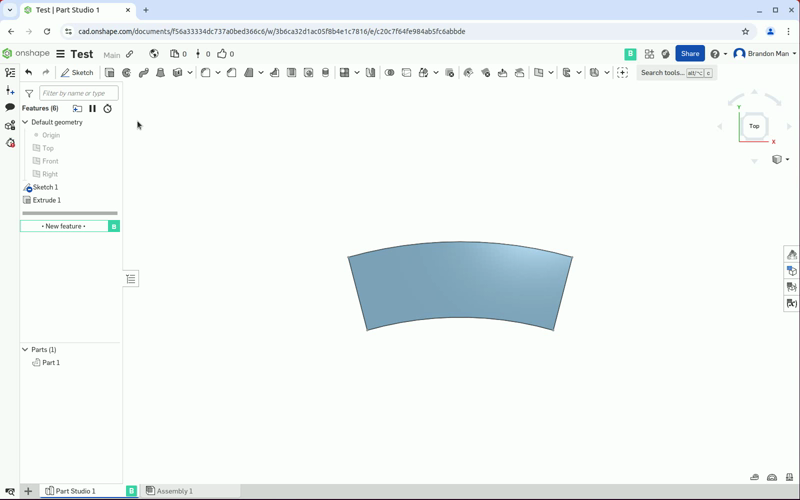
key(shift+h)
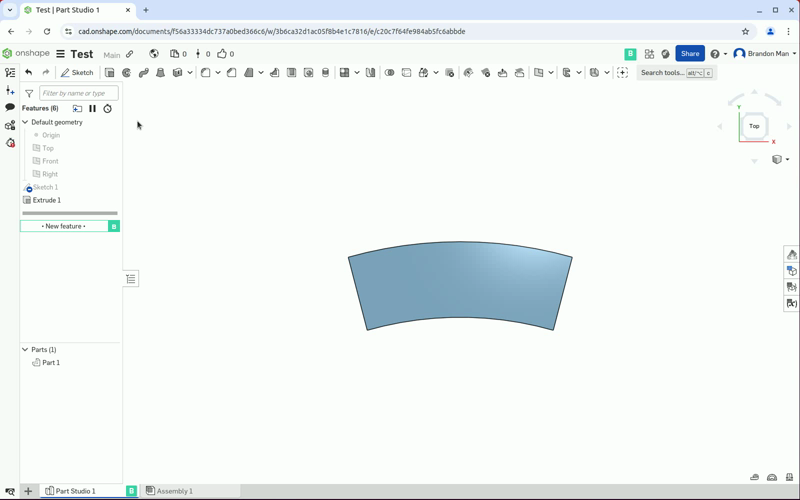
mouse_move(73, 189)
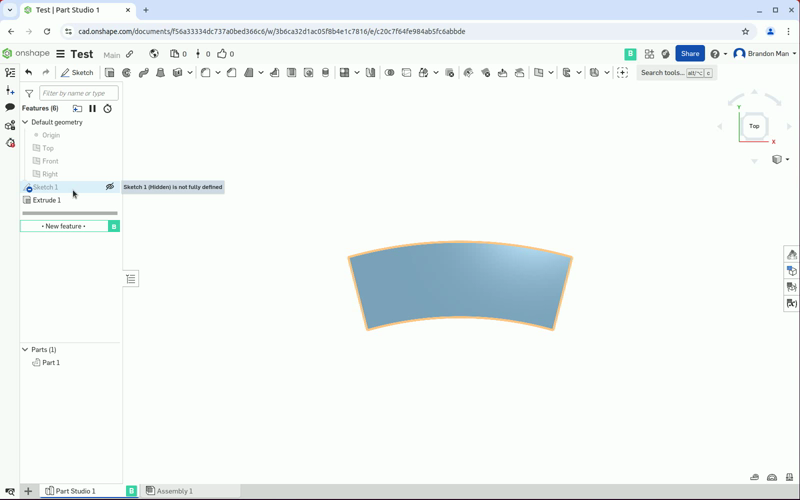
click(73, 189)
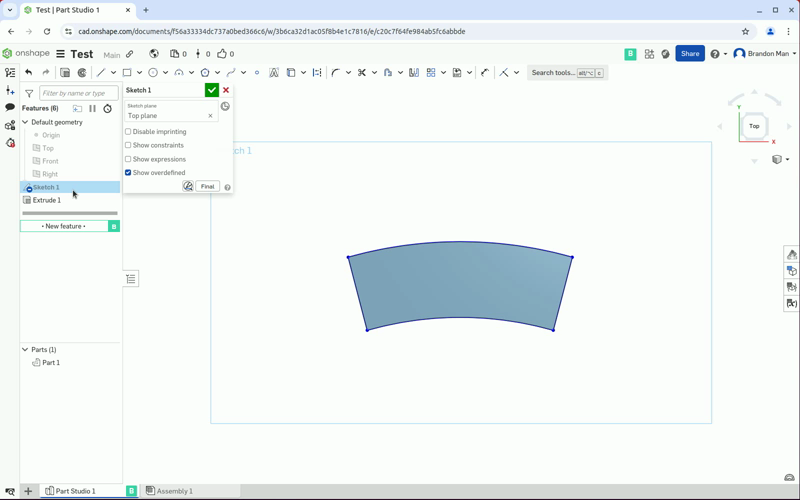
mouse_move(229, 92)
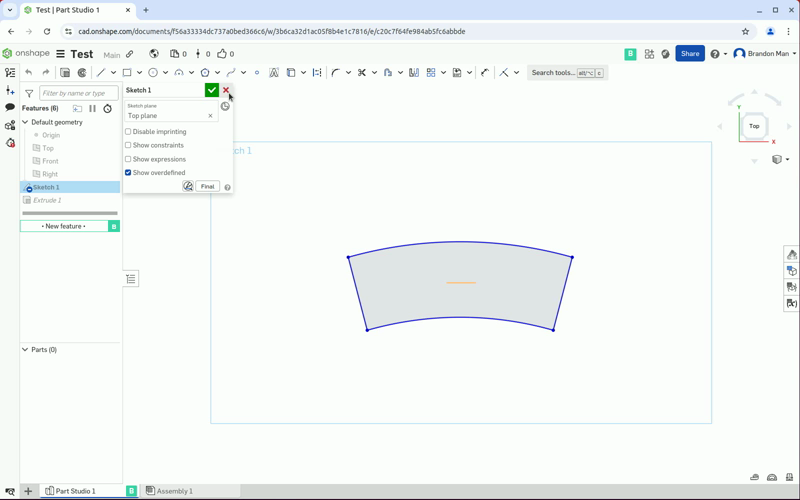
click(229, 92)
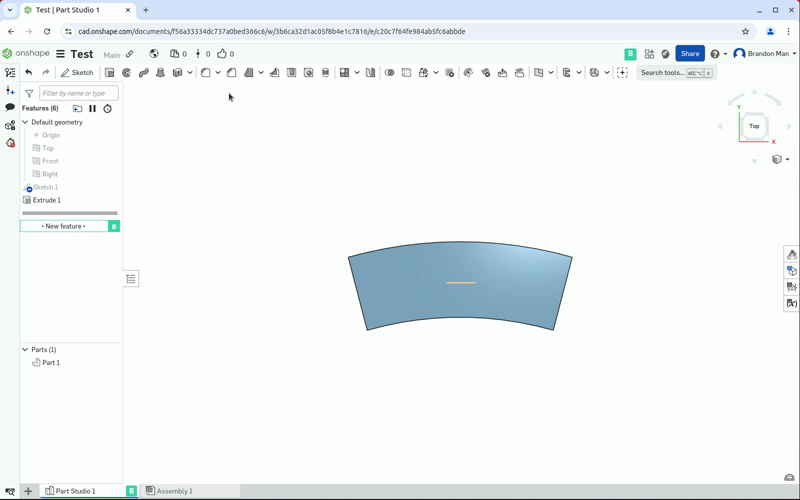
mouse_move(541, 75)
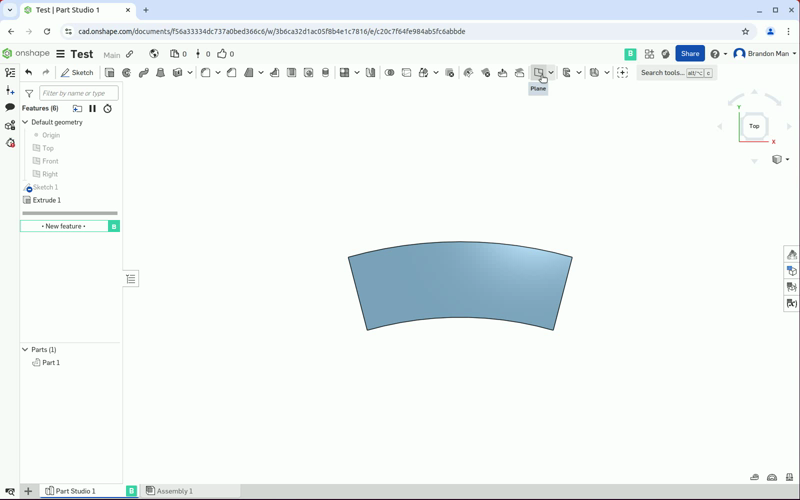
click(541, 75)
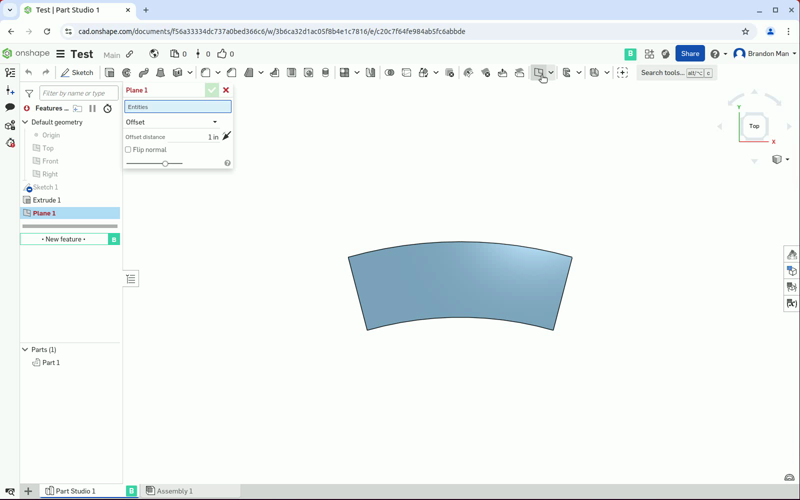
mouse_move(73, 150)
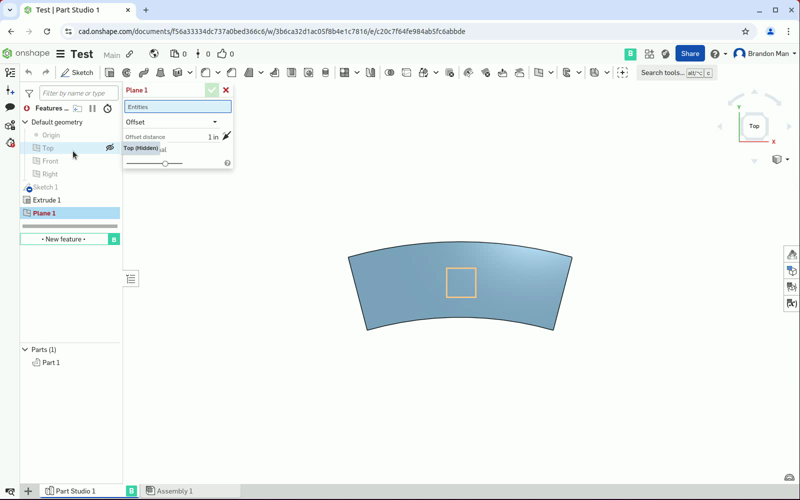
click(73, 150)
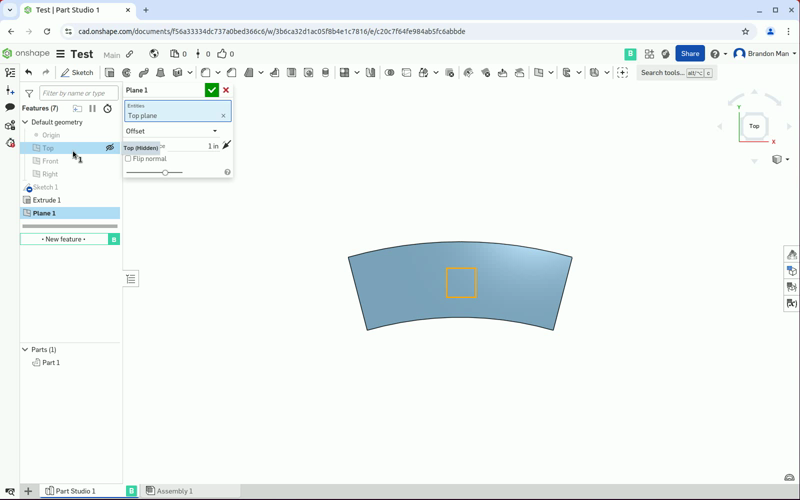
key(tab, 2)
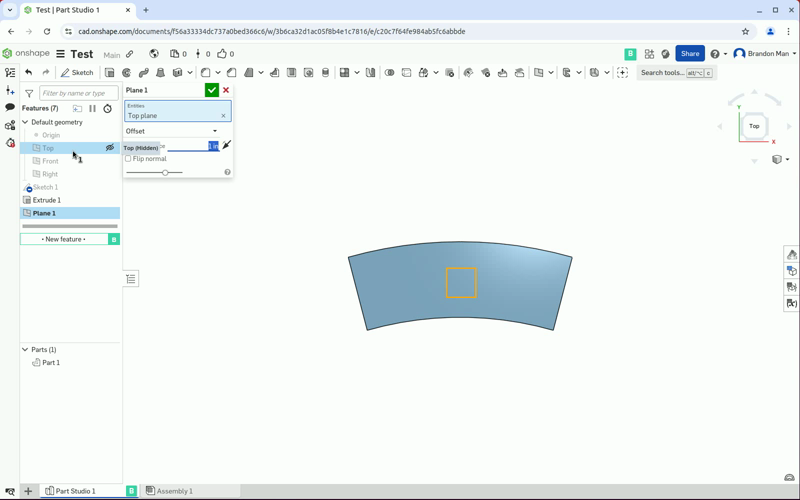
text(2.157)
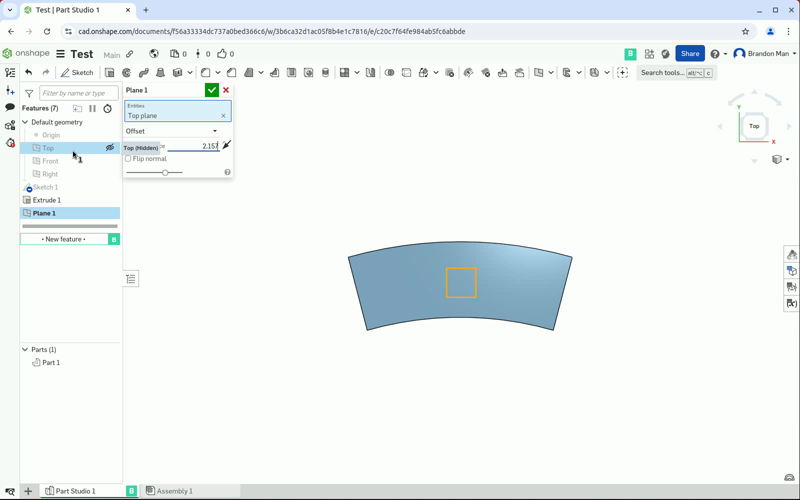
key(enter, 2)
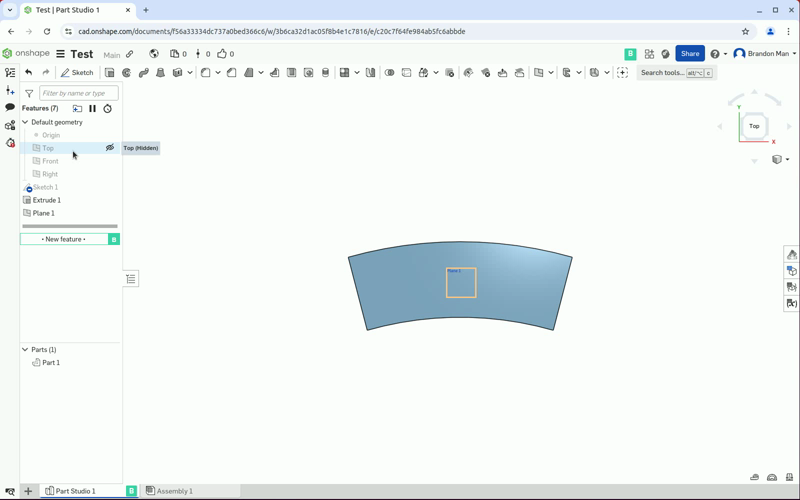
key(shift+s)
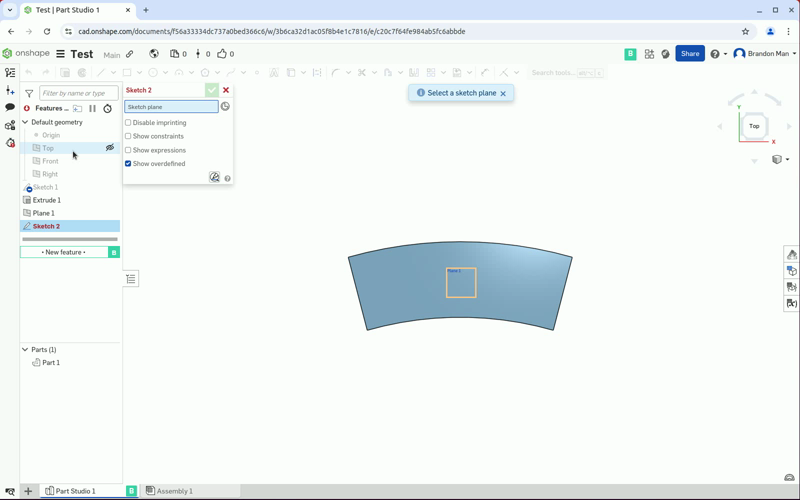
mouse_move(73, 215)
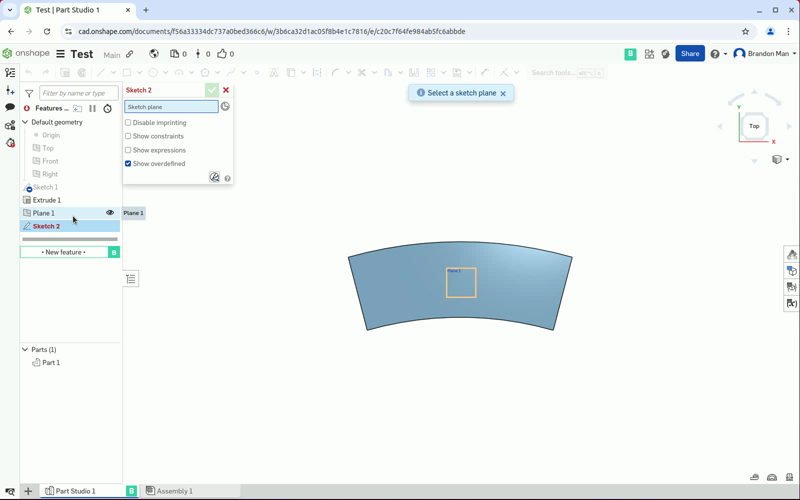
click(73, 215)
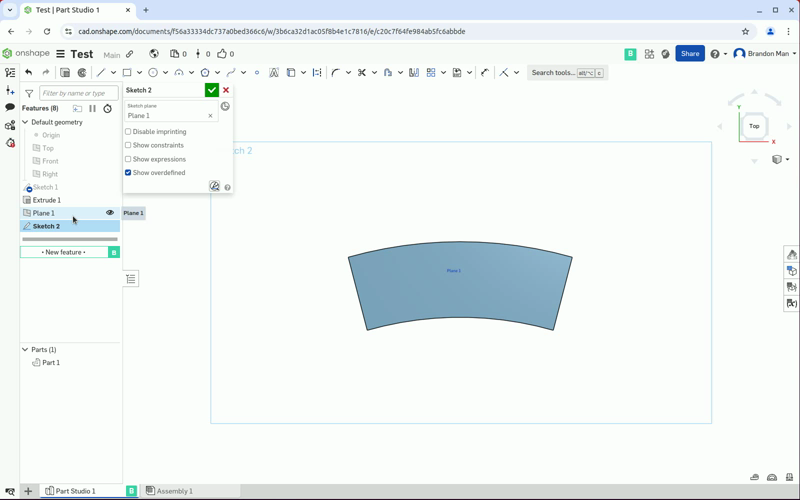
mouse_move(73, 352)
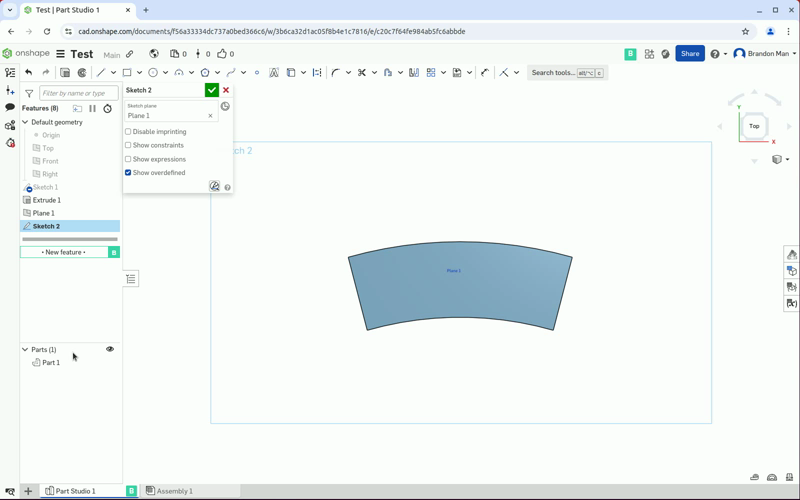
key(y)
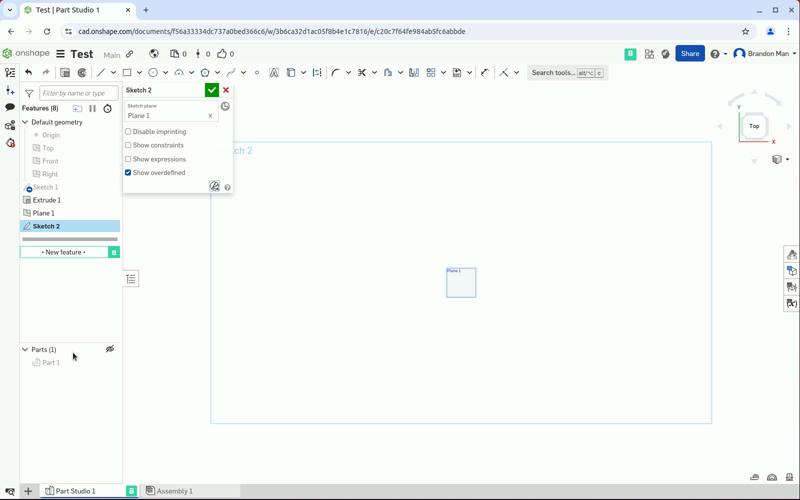
key(a)
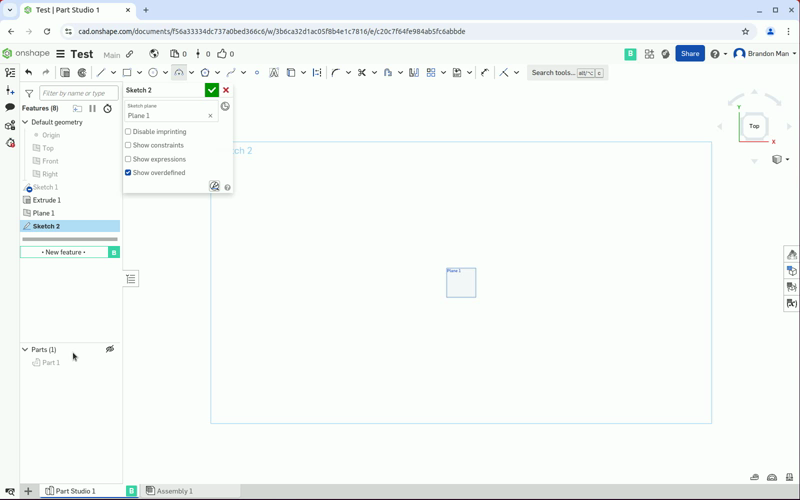
key_down(shift)
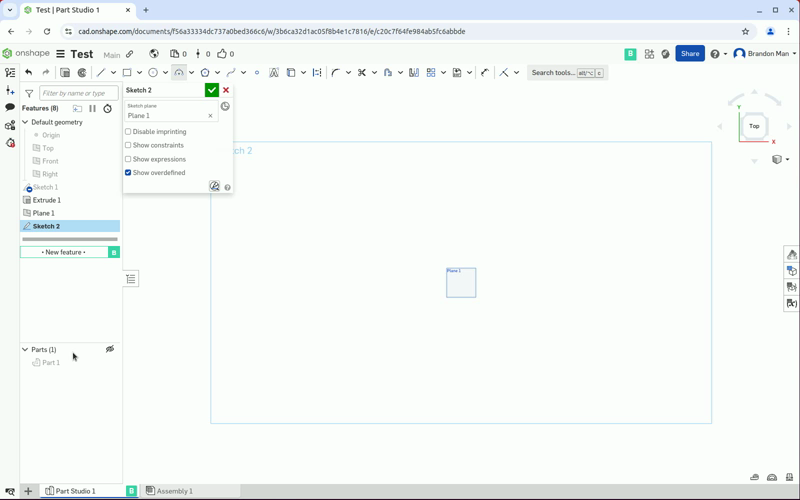
mouse_move(450, 241)
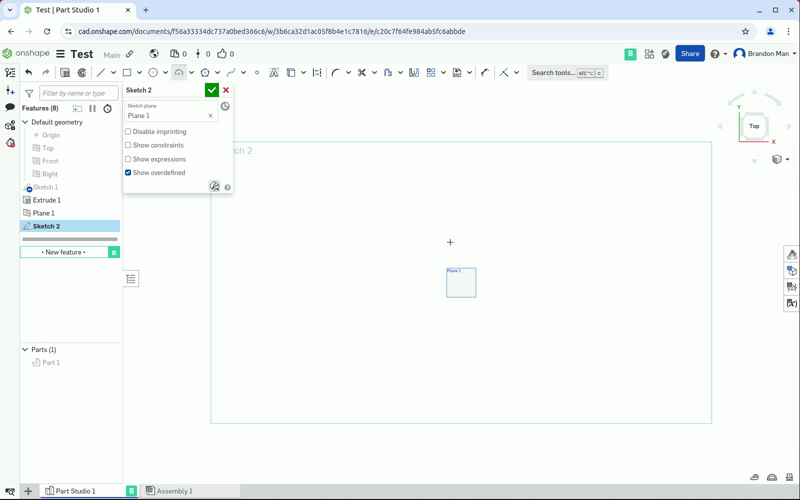
click(450, 241)
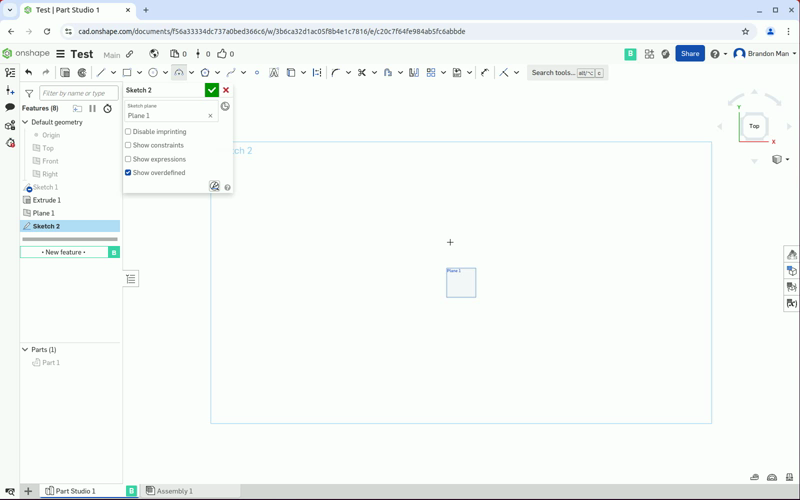
key_up(shift)
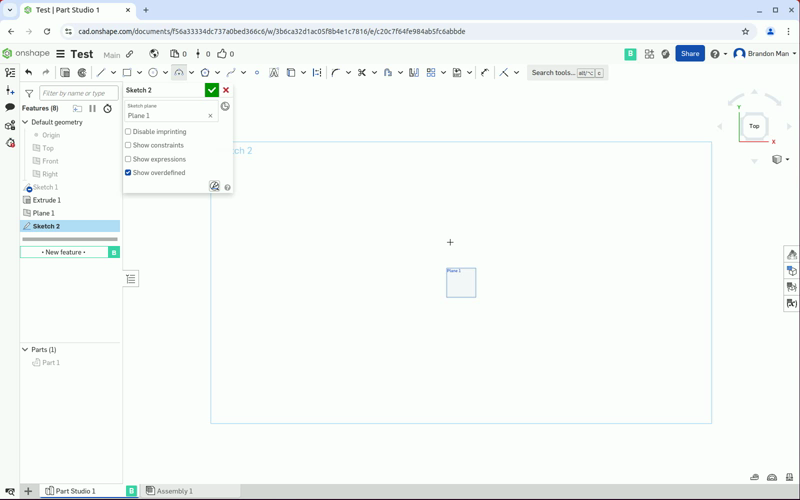
key_down(shift)
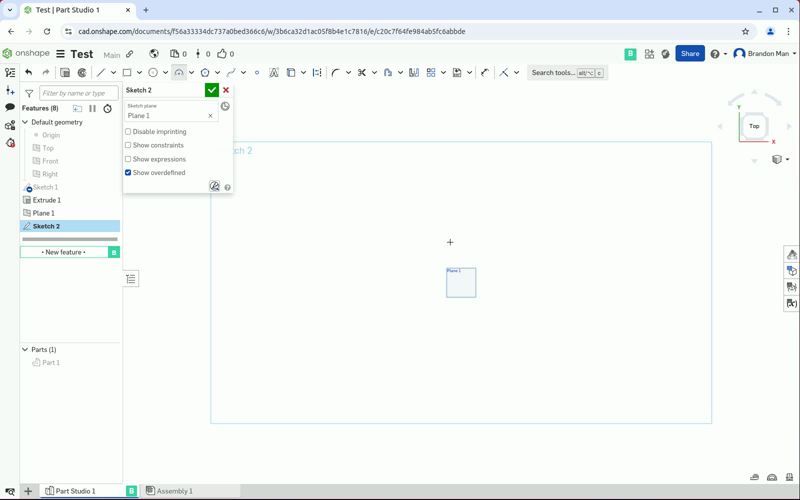
mouse_move(471, 241)
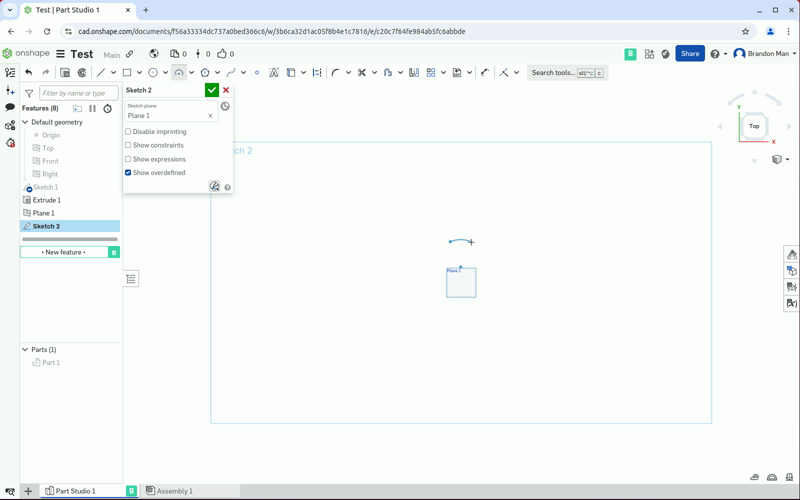
click(471, 241)
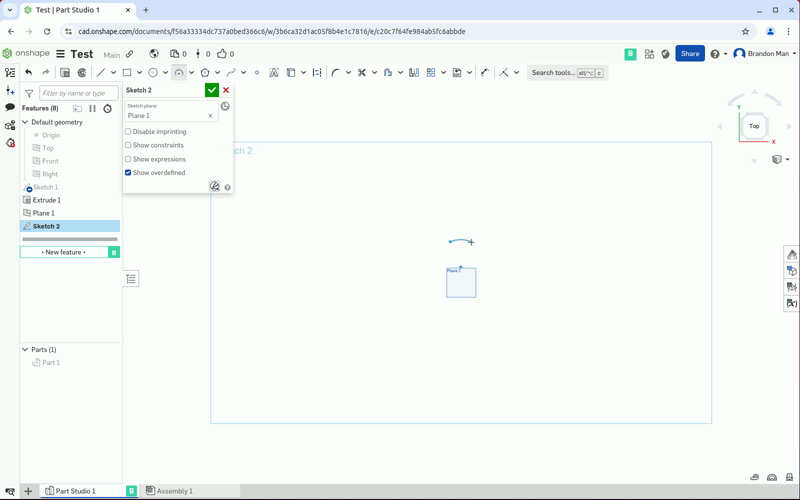
mouse_move(460, 241)
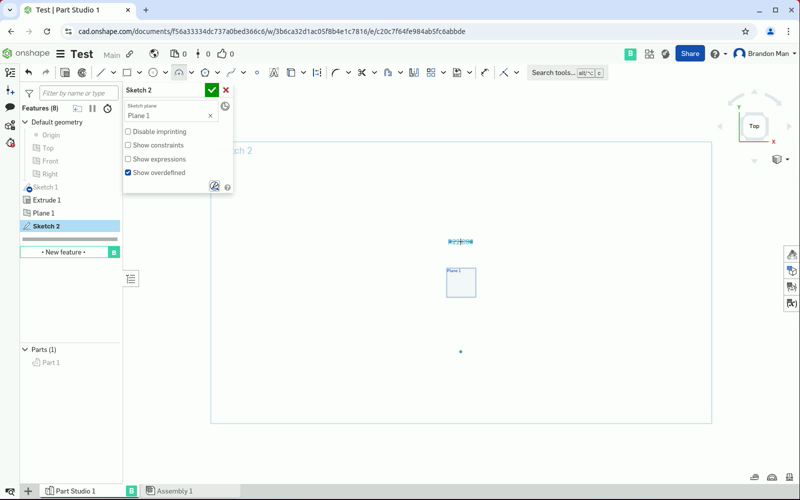
click(460, 241)
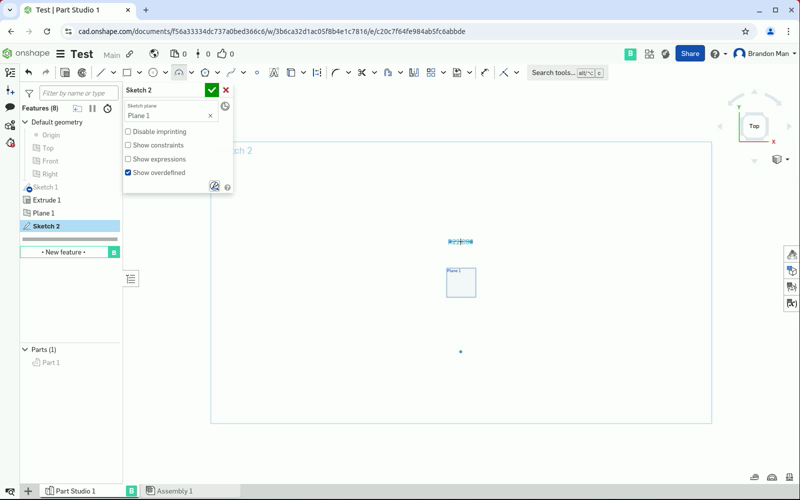
key_up(shift)
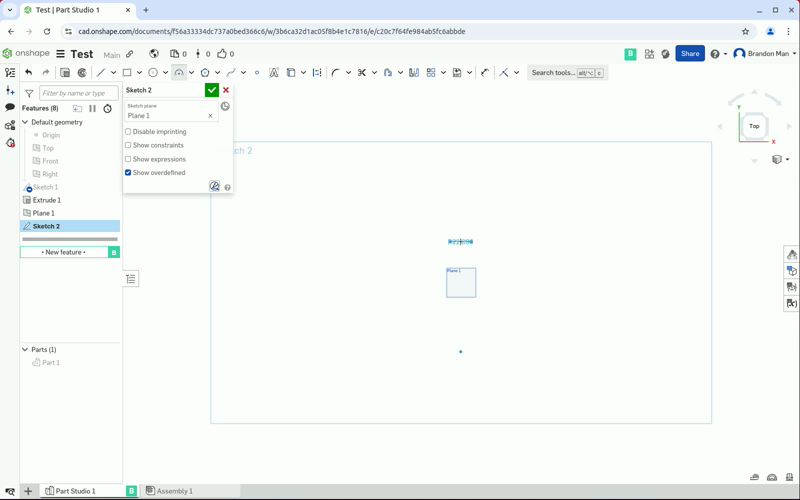
mouse_move(471, 241)
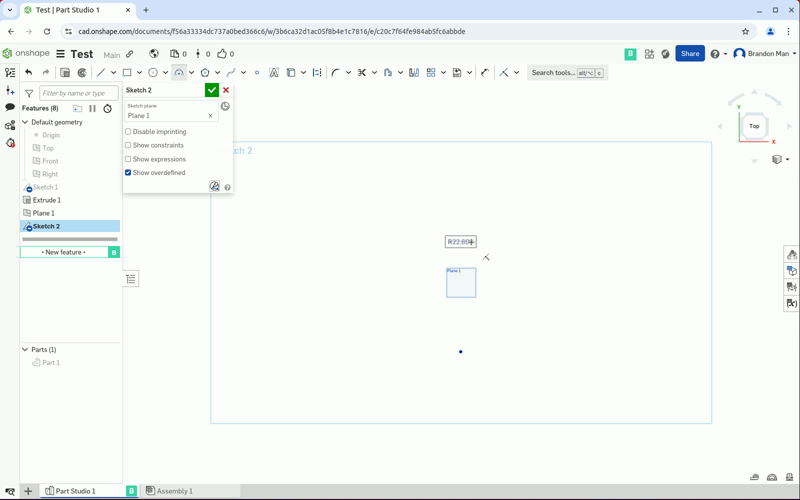
click(471, 241)
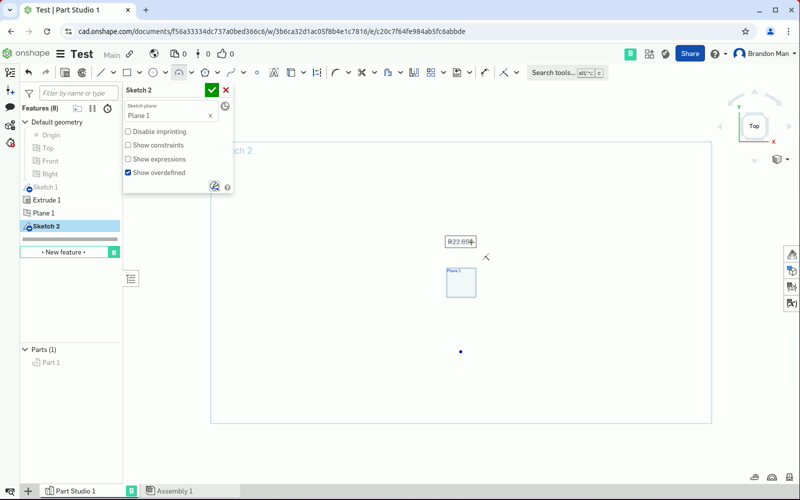
mouse_move(450, 241)
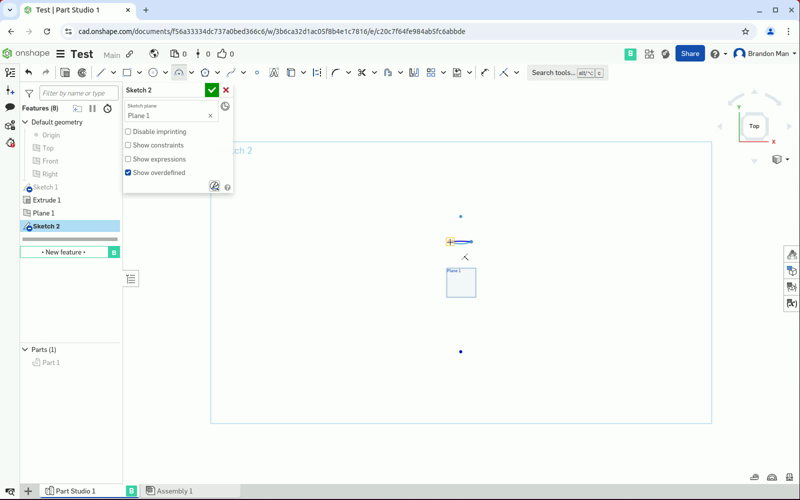
click(450, 241)
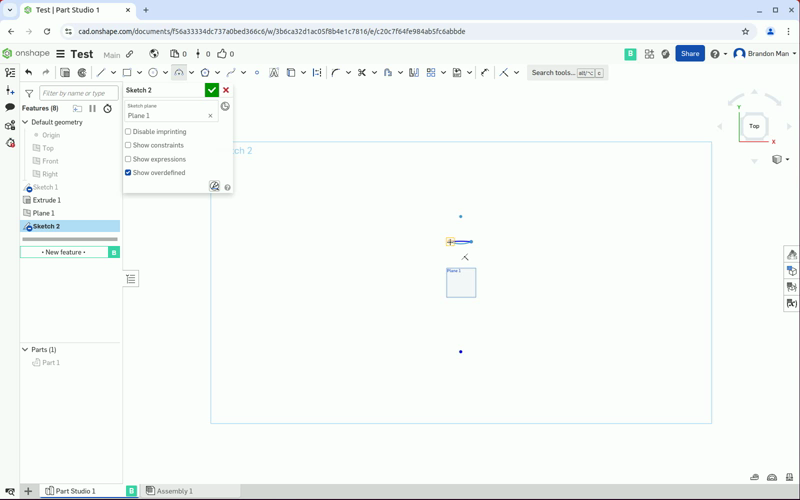
key_down(shift)
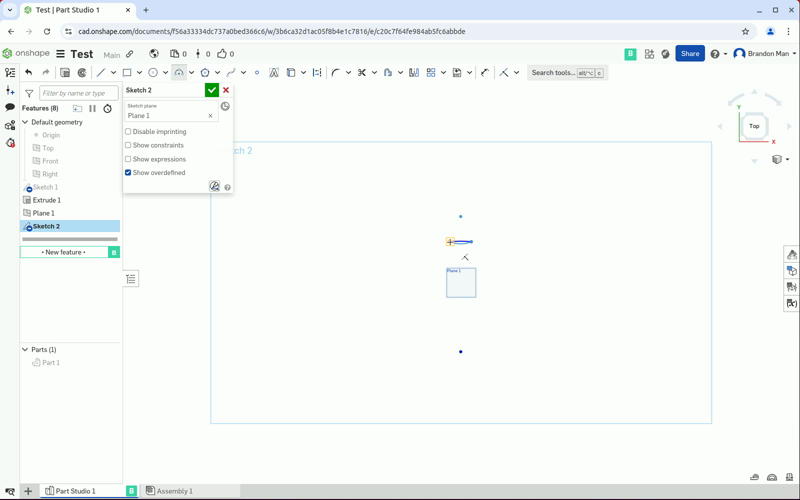
mouse_move(460, 238)
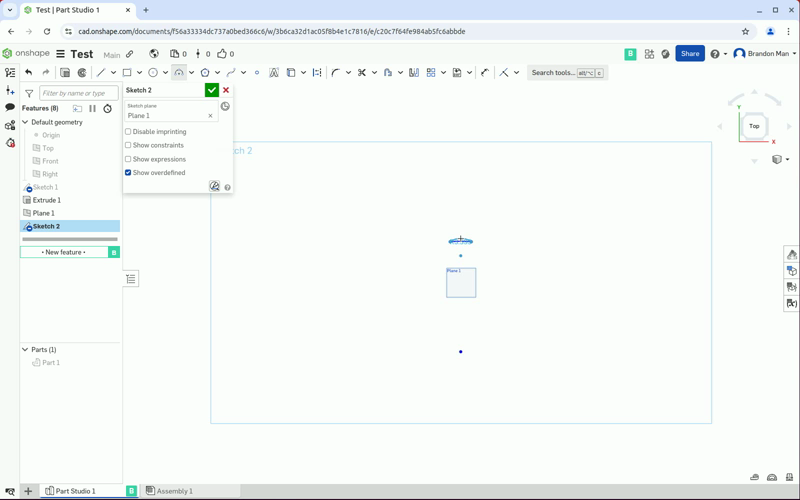
scroll(6)
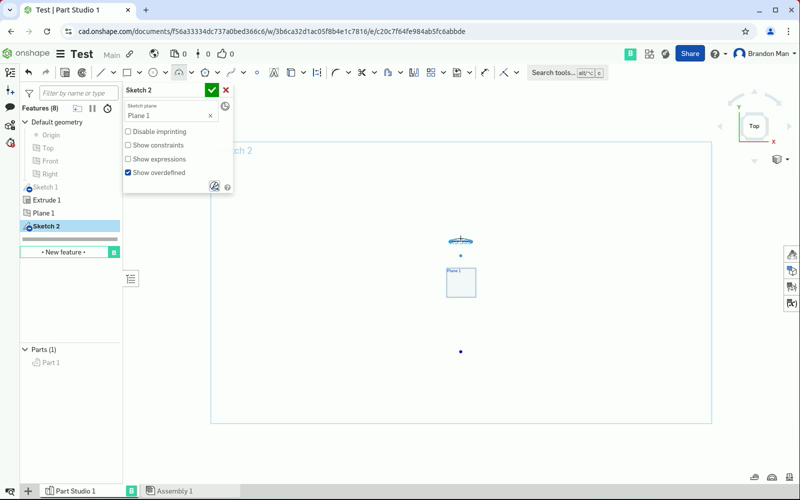
scroll(6)
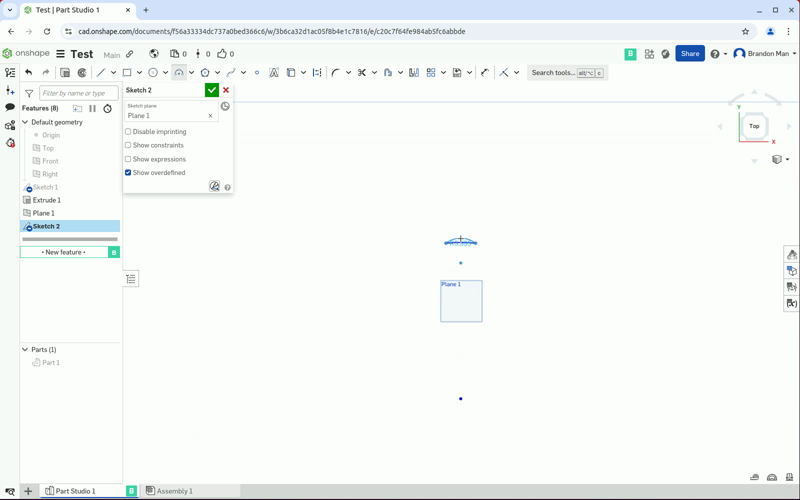
scroll(6)
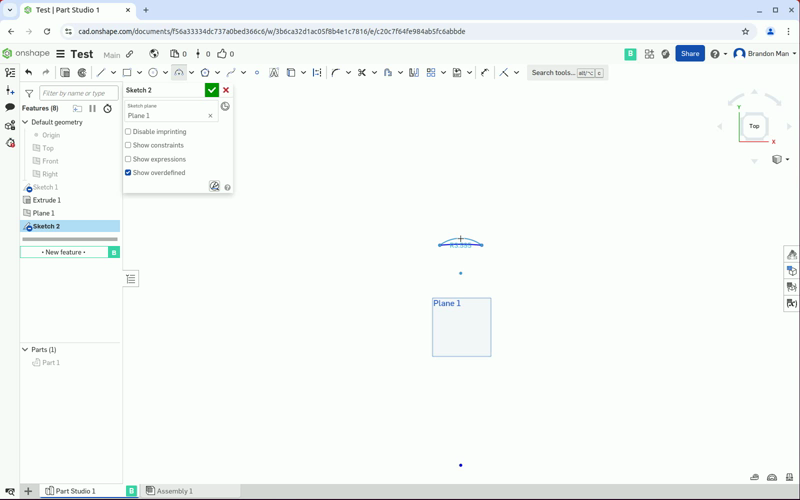
scroll(6)
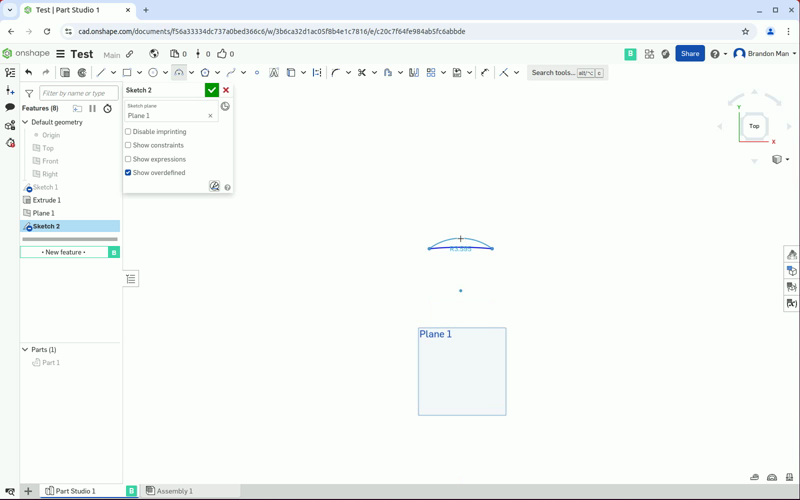
scroll(6)
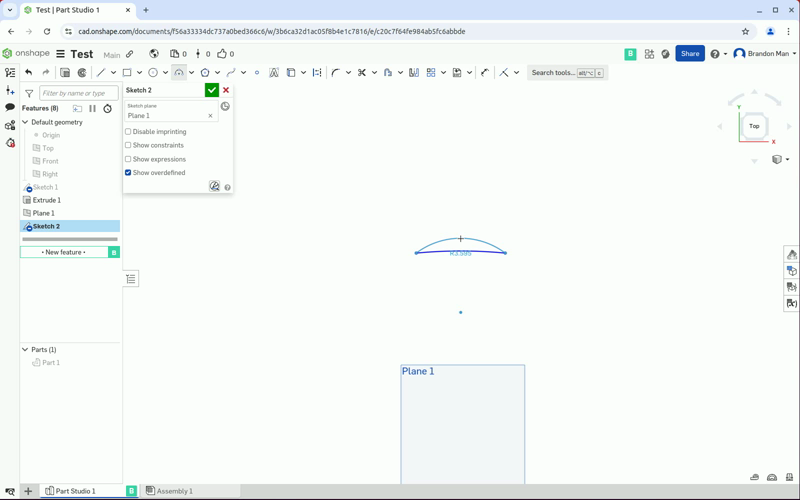
scroll(6)
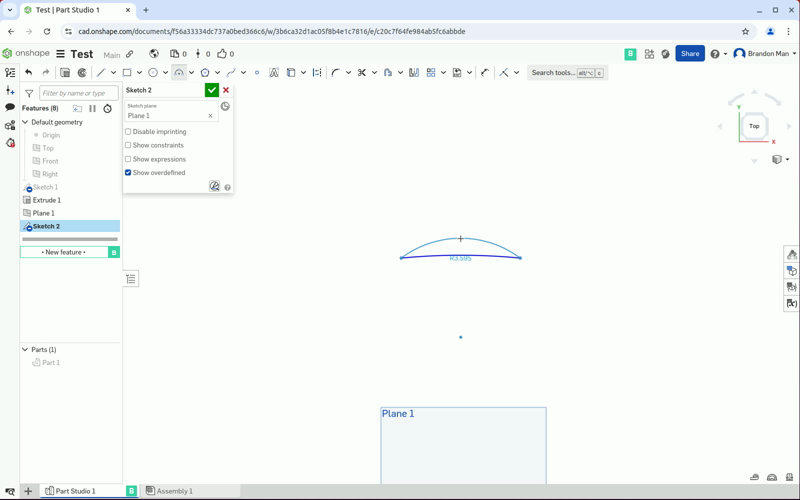
scroll(6)
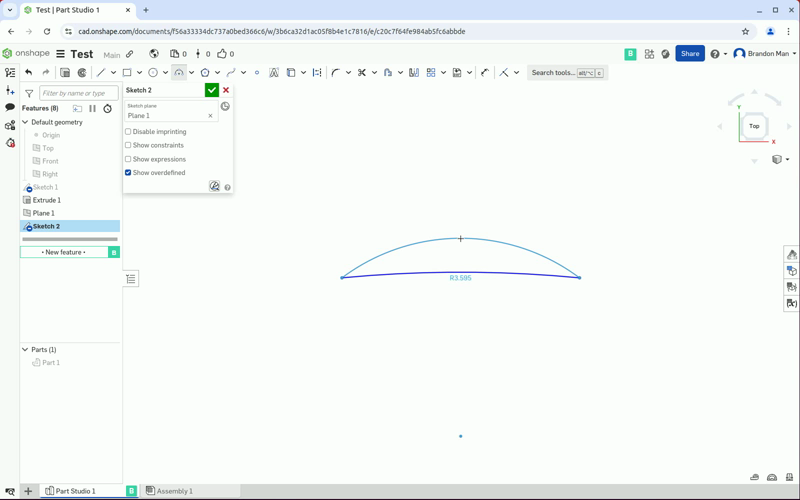
click(460, 238)
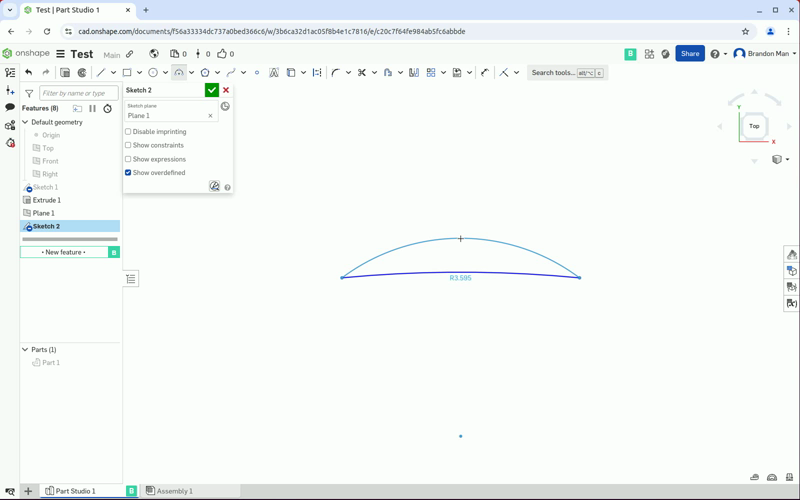
scroll(-6)
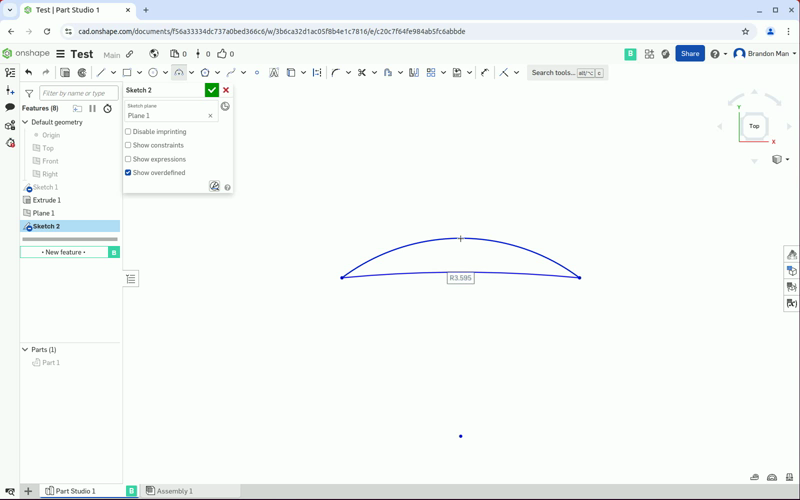
scroll(-6)
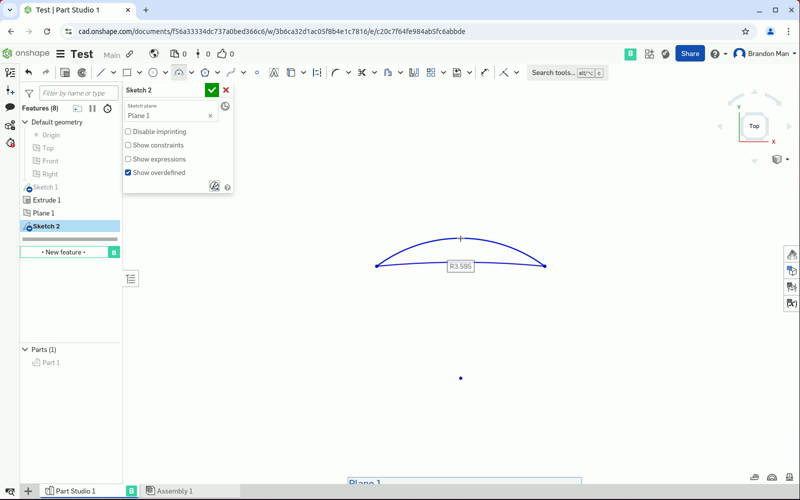
scroll(-6)
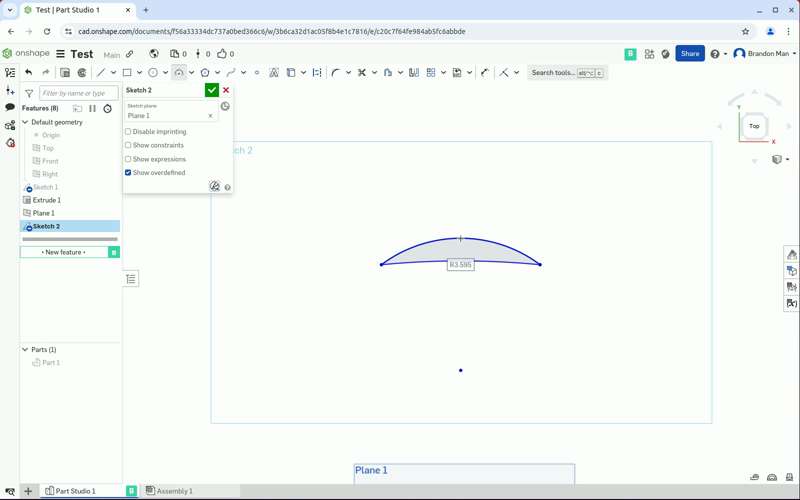
scroll(-6)
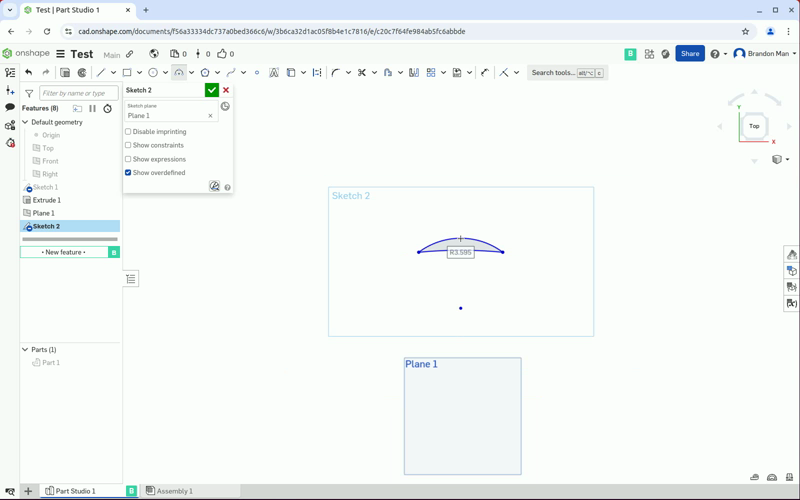
scroll(-6)
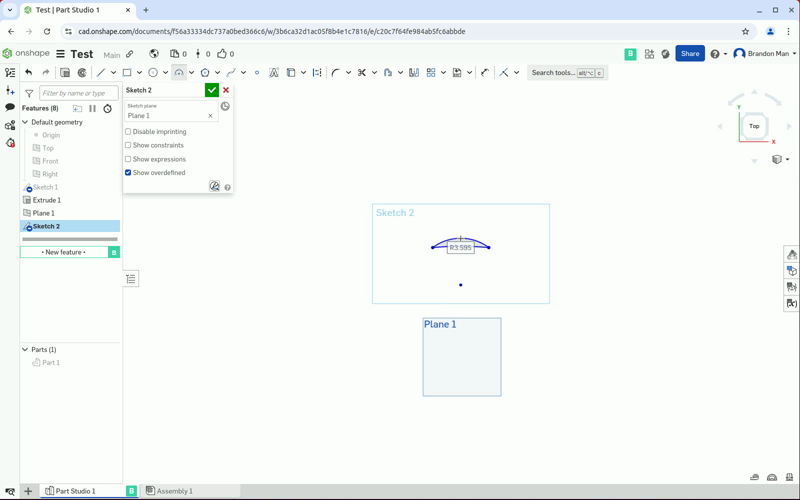
scroll(-6)
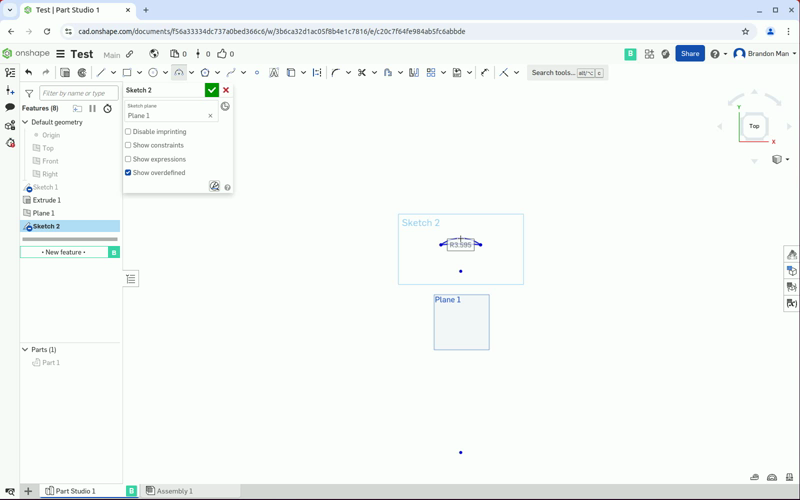
scroll(-6)
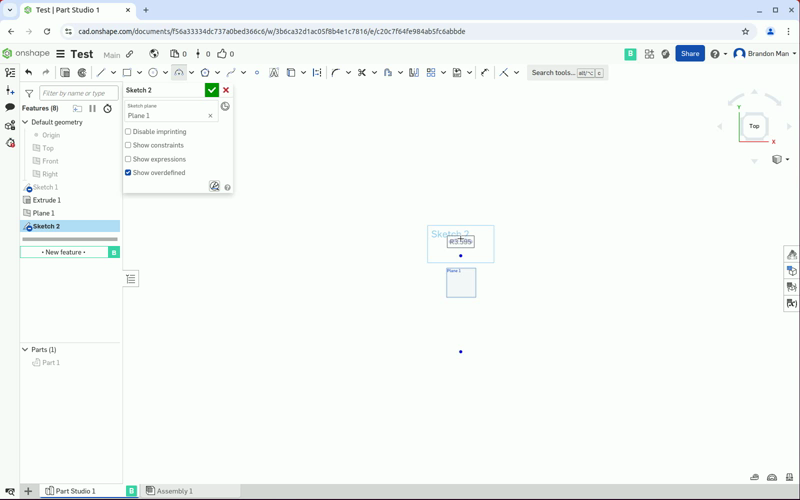
key_up(shift)
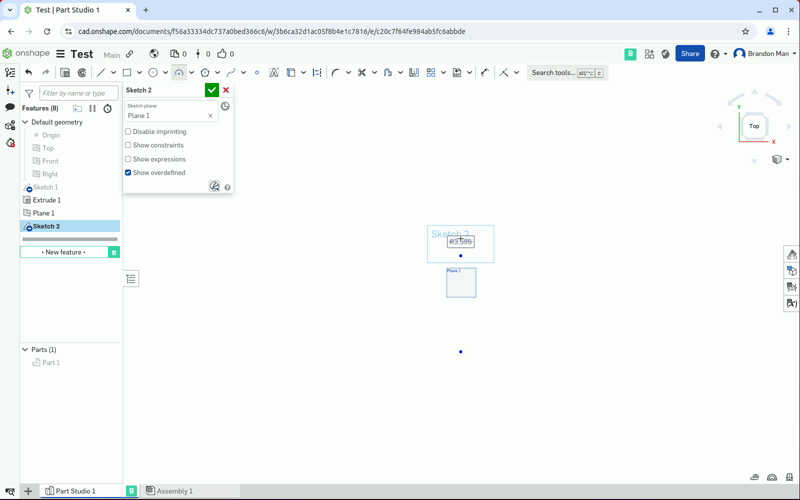
key(esc)
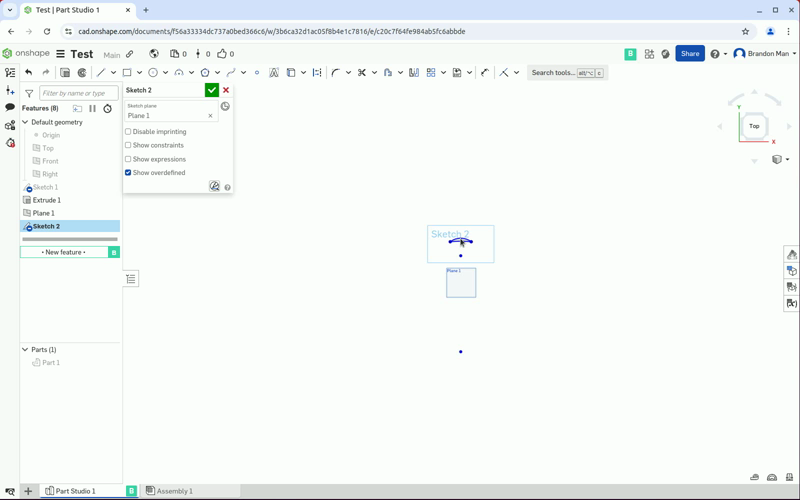
mouse_move(452, 240)
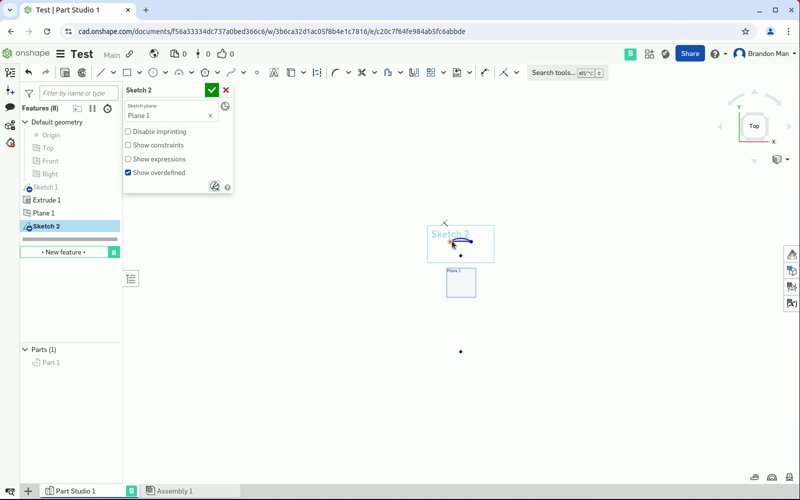
scroll(6)
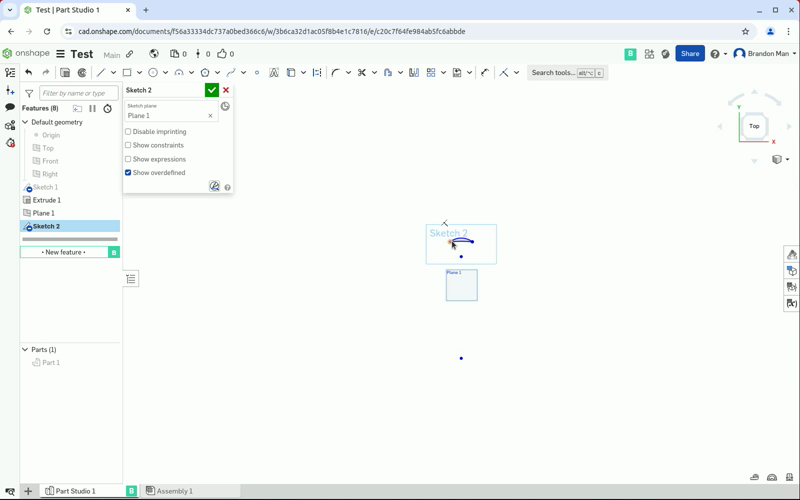
scroll(6)
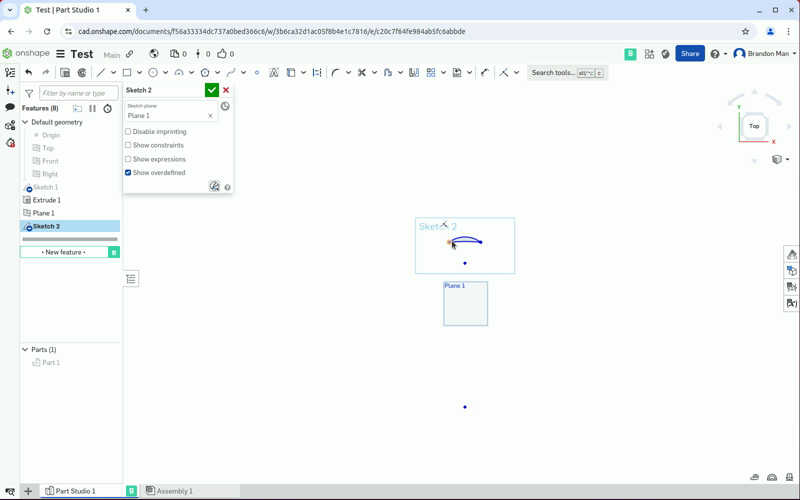
scroll(6)
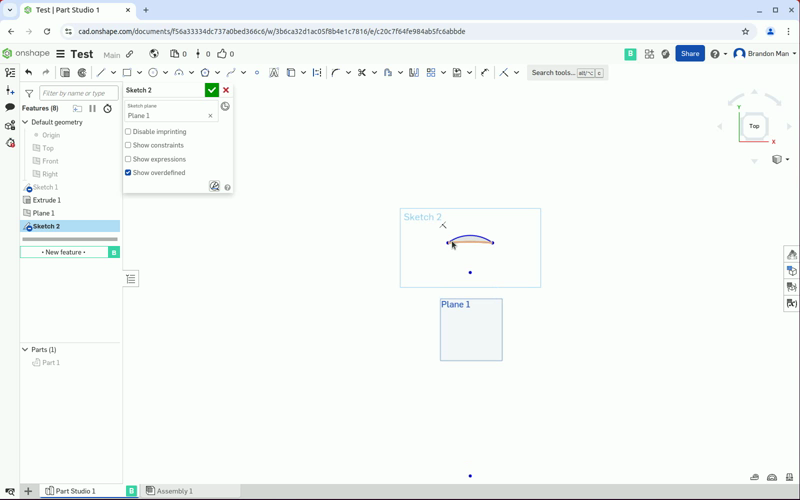
scroll(6)
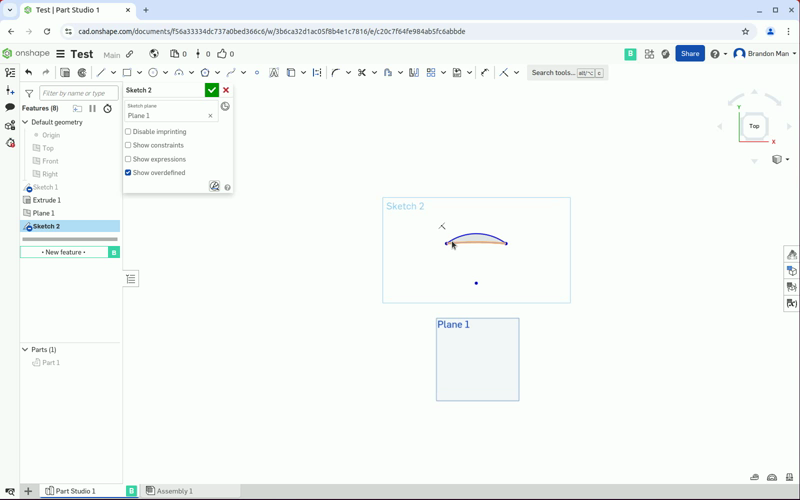
scroll(6)
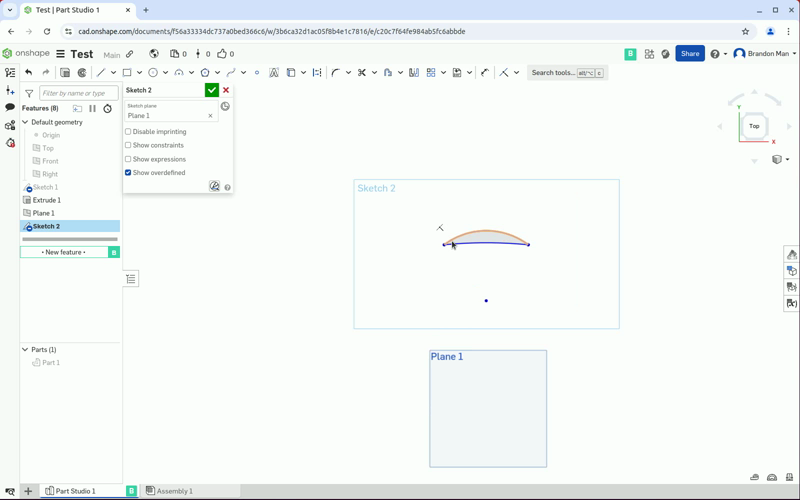
scroll(6)
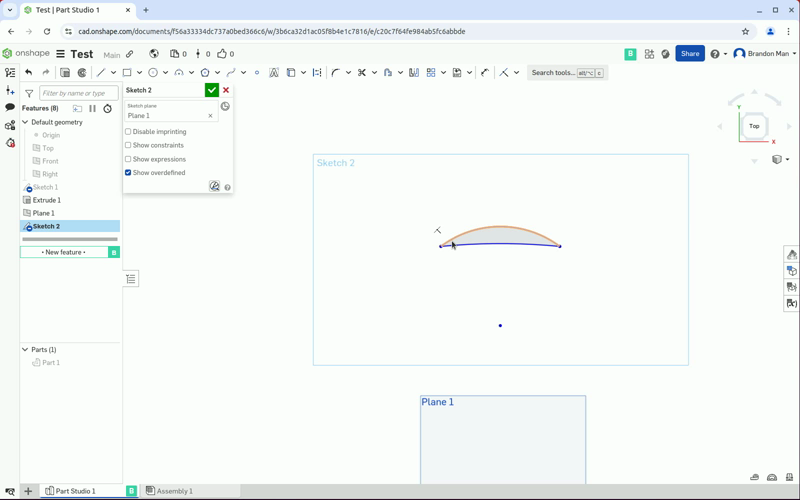
scroll(6)
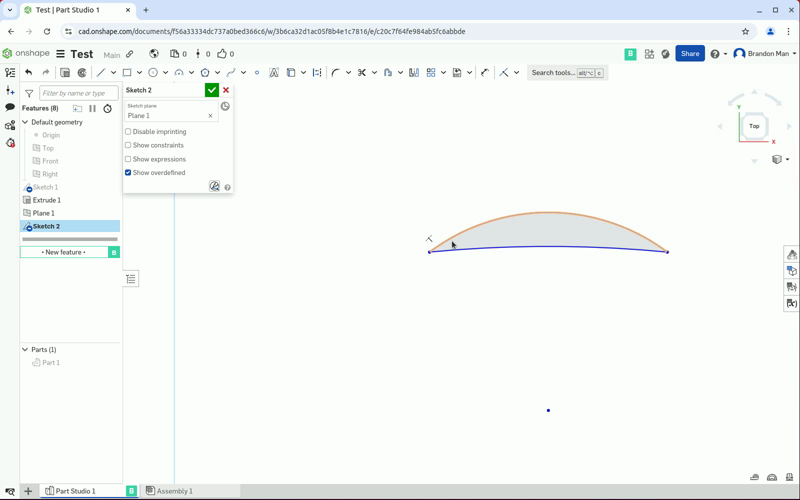
click(452, 240)
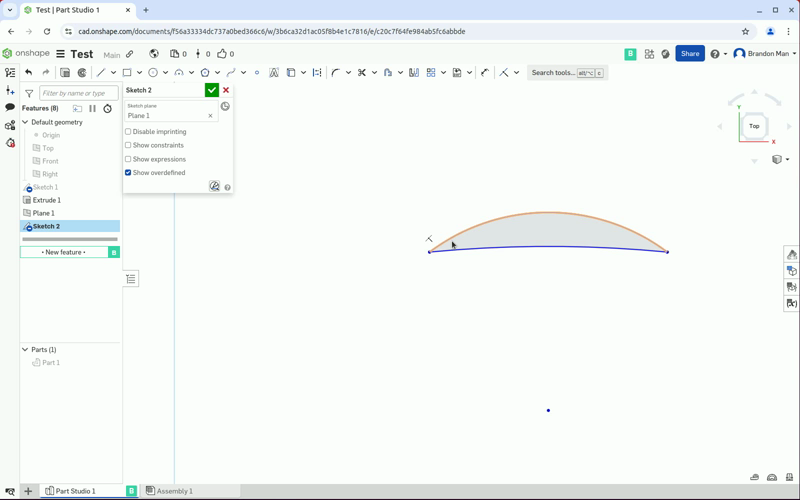
scroll(-6)
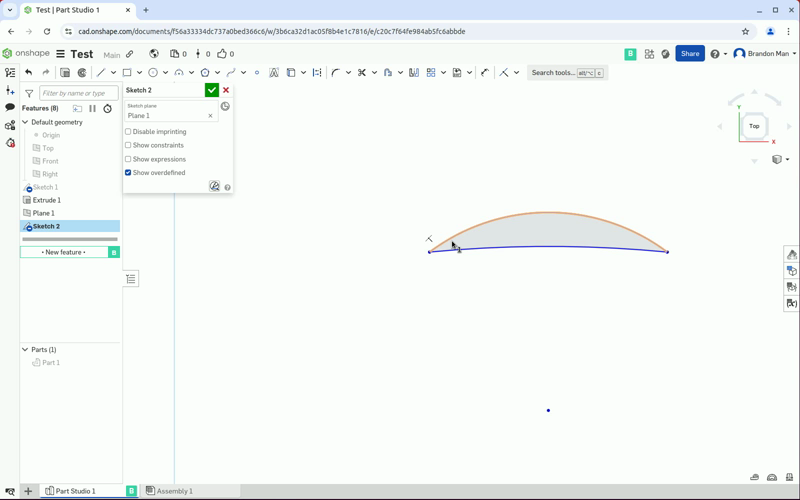
scroll(-6)
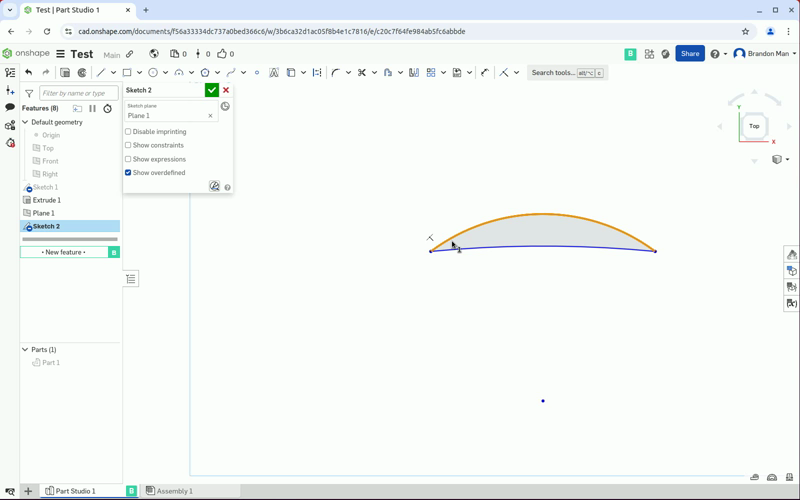
scroll(-6)
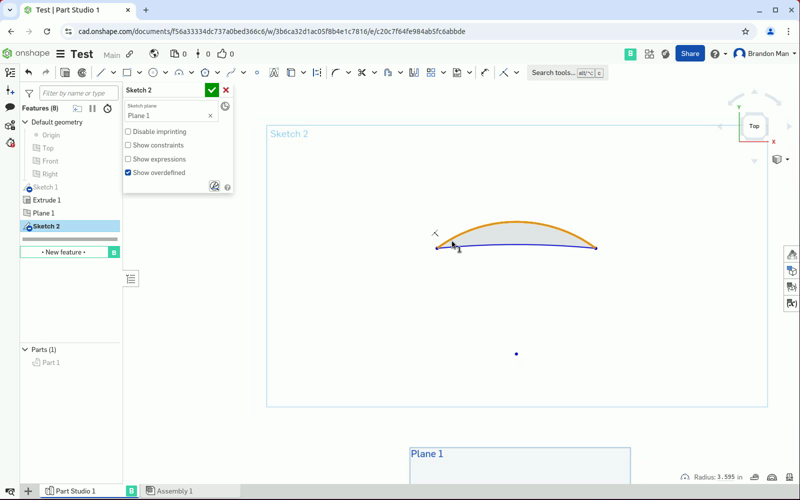
scroll(-6)
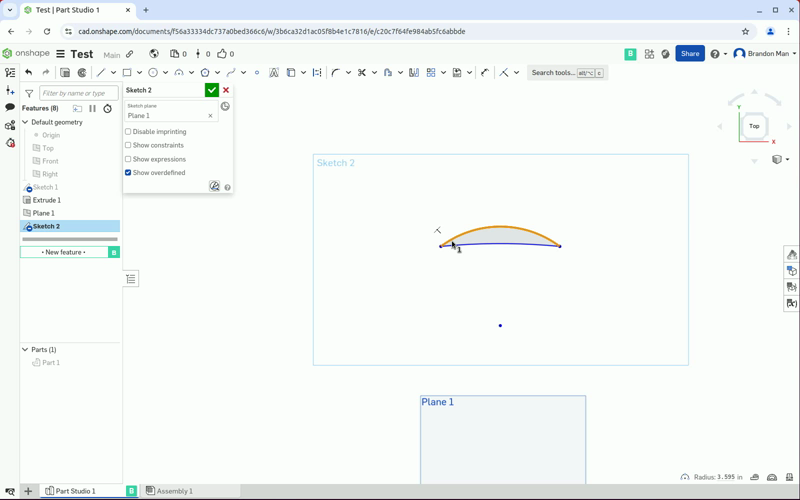
scroll(-6)
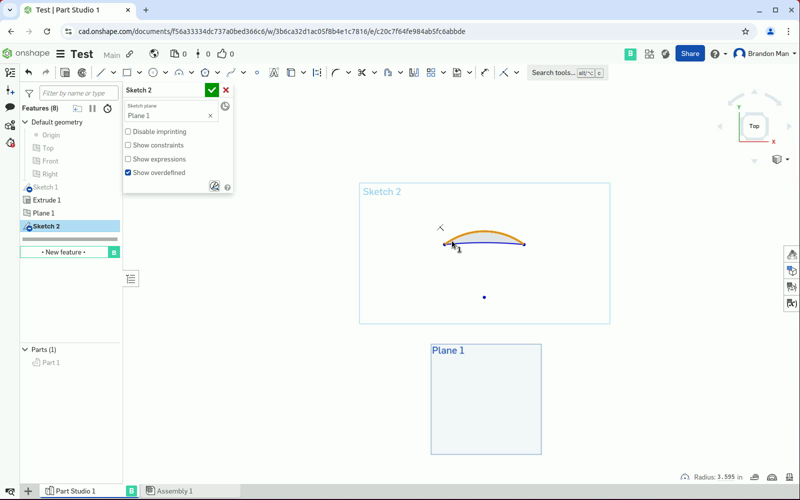
scroll(-6)
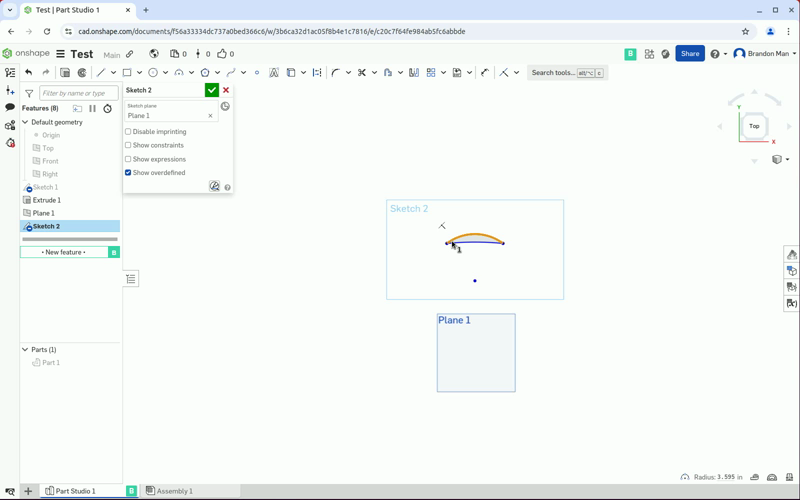
scroll(-6)
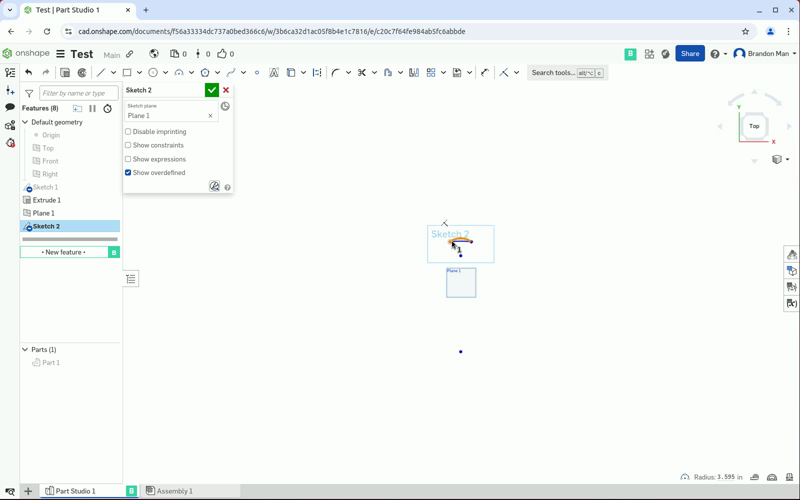
mouse_move(73, 352)
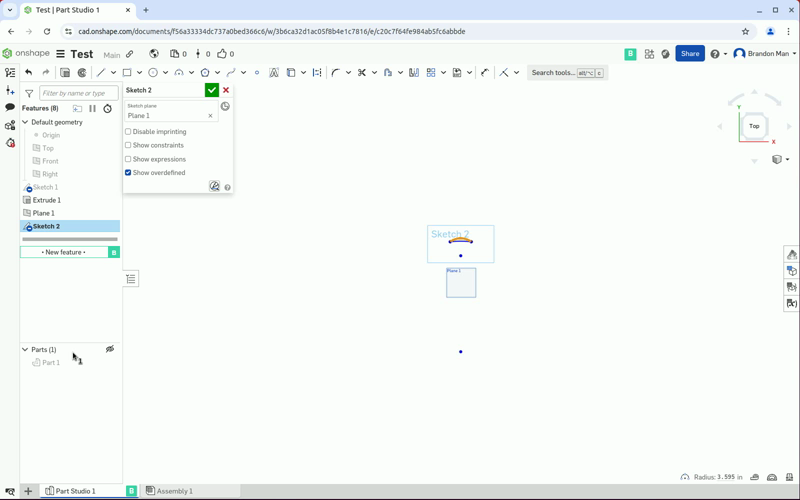
key(shift+y)
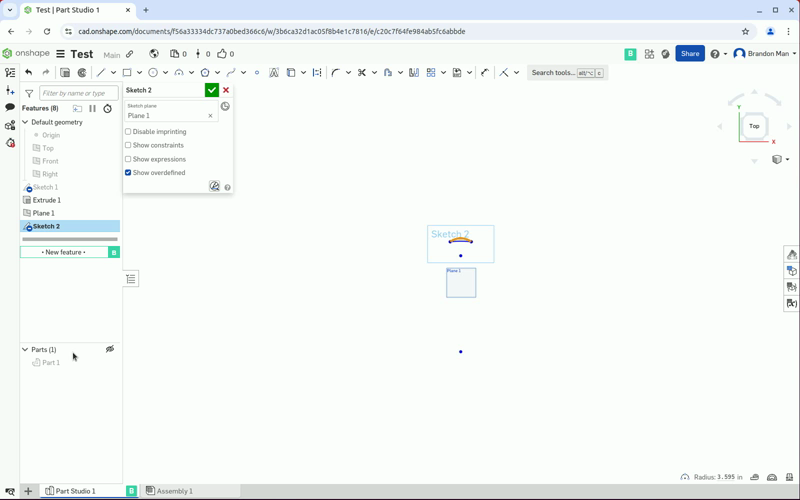
key(shift+e)
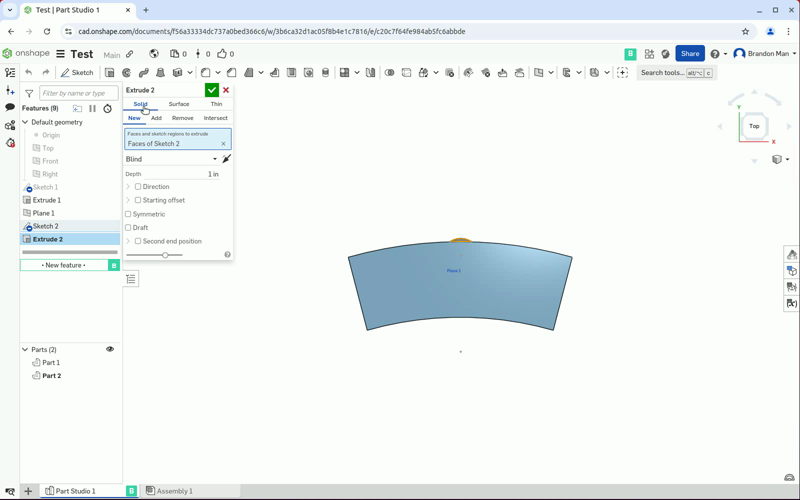
mouse_move(143, 106)
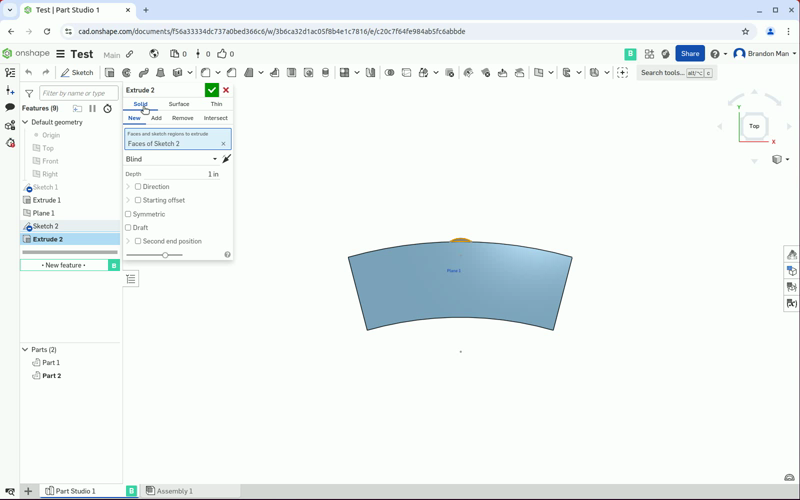
click(143, 106)
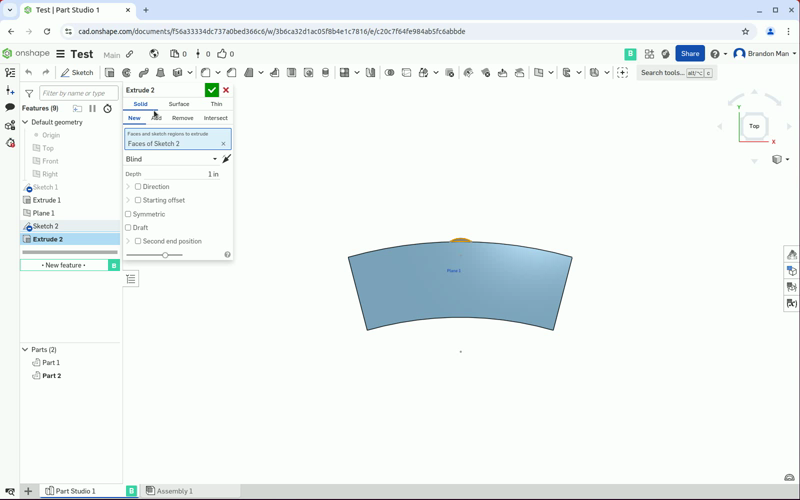
mouse_move(186, 120)
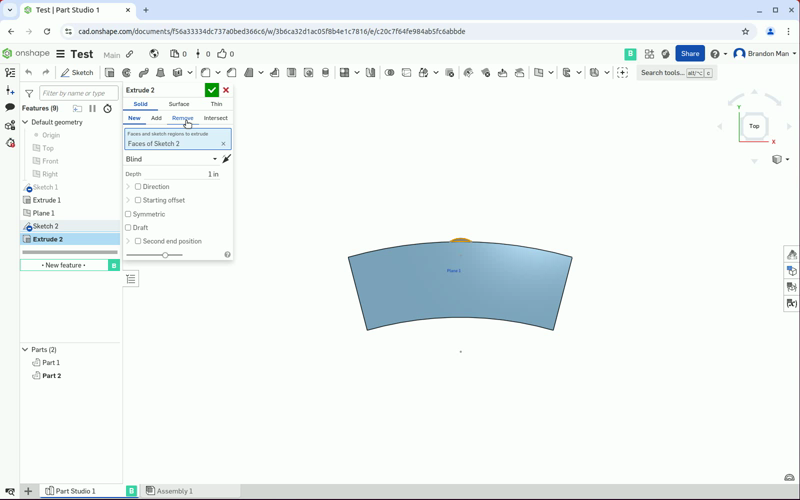
click(186, 120)
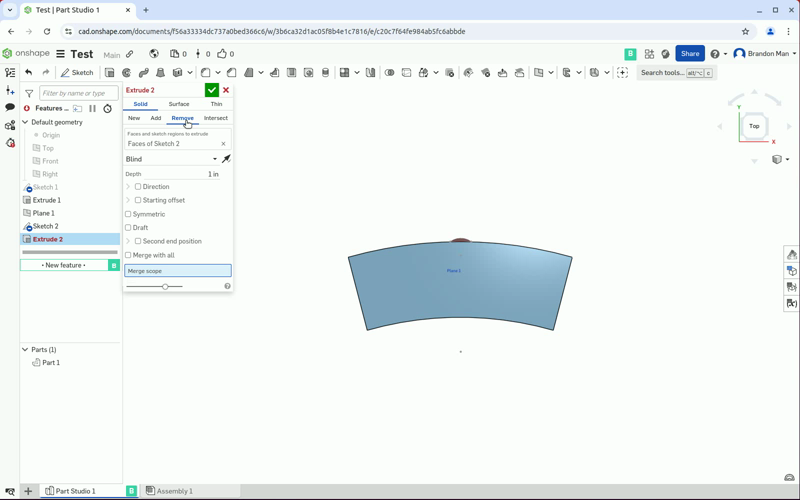
key(tab, 4)
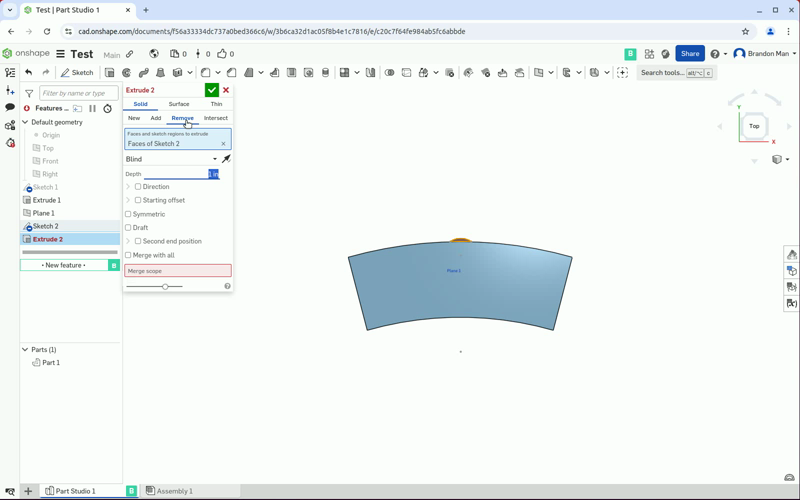
text(0.963)
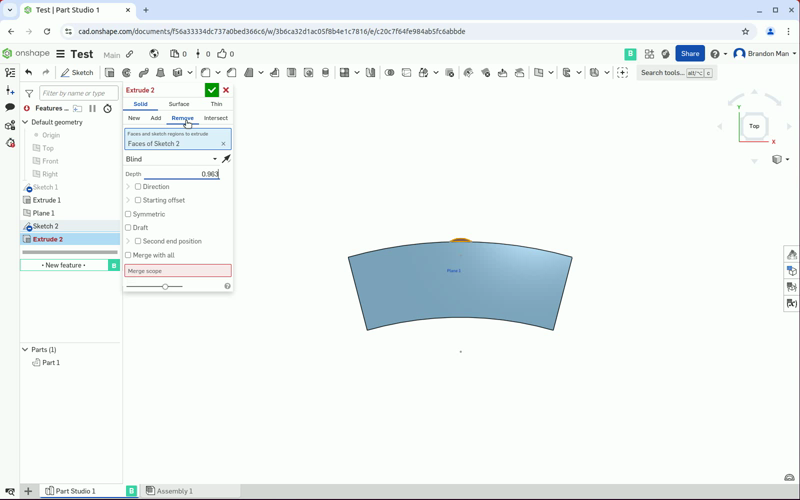
key(tab, 6)
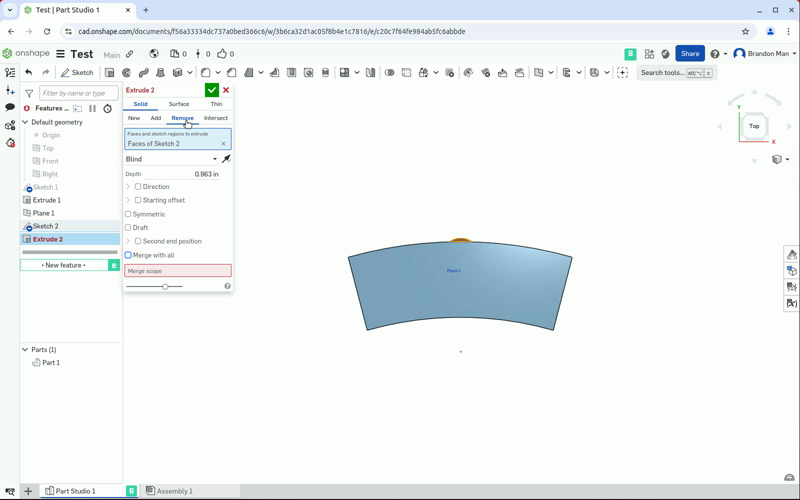
key(space)
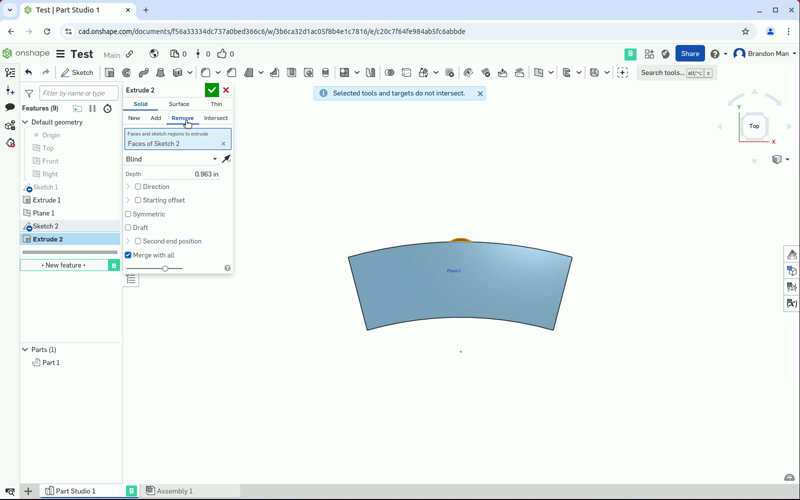
key(enter)
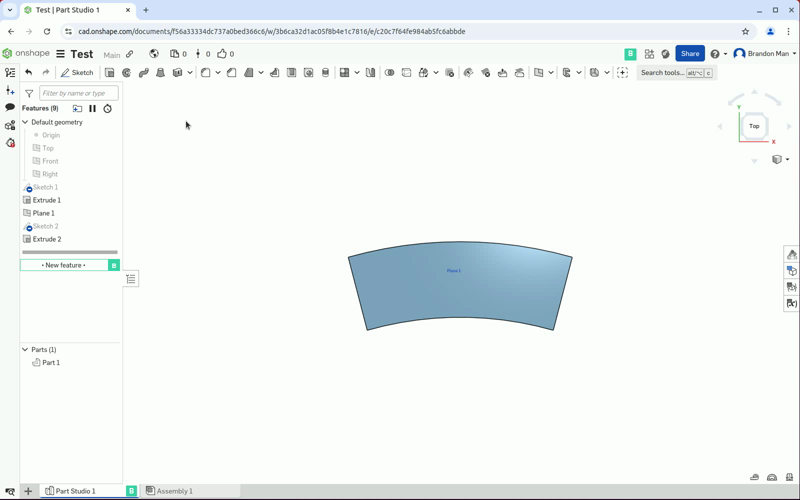
key(shift+h)
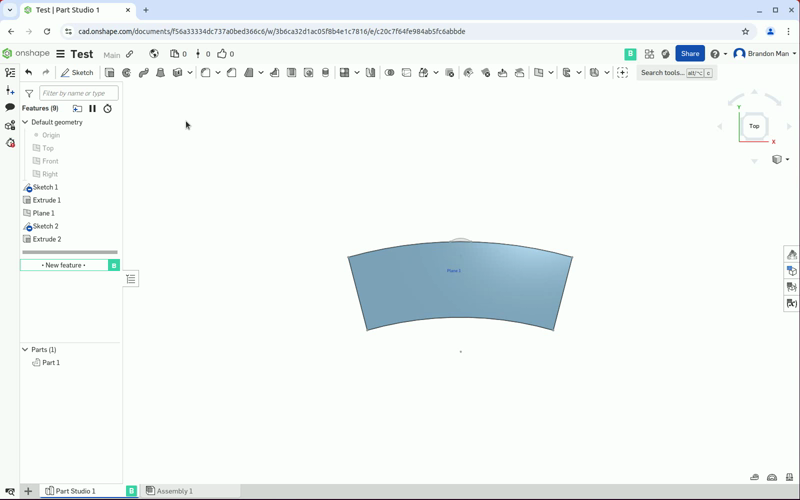
key(shift+h)
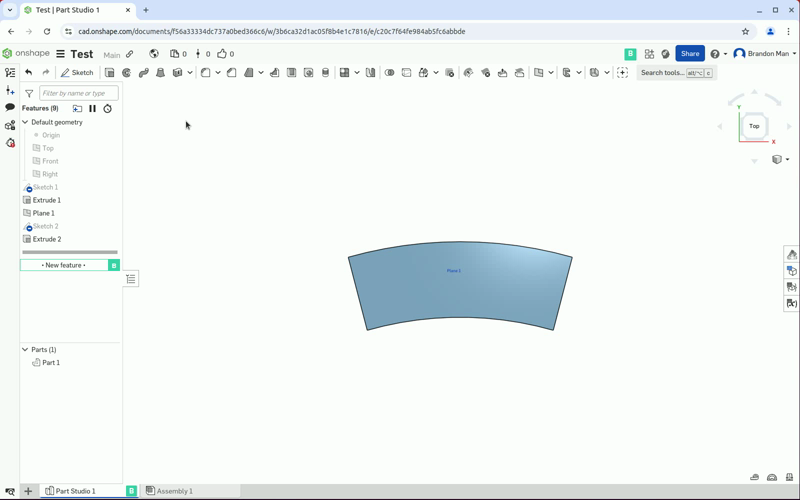
mouse_move(73, 189)
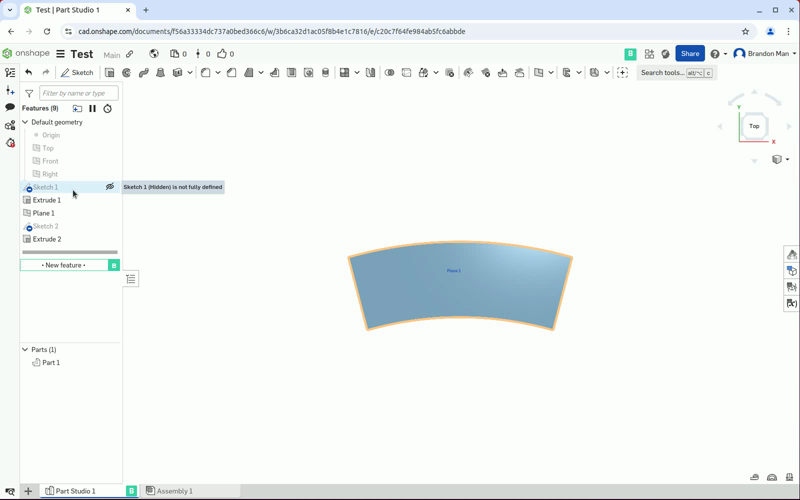
click(73, 189)
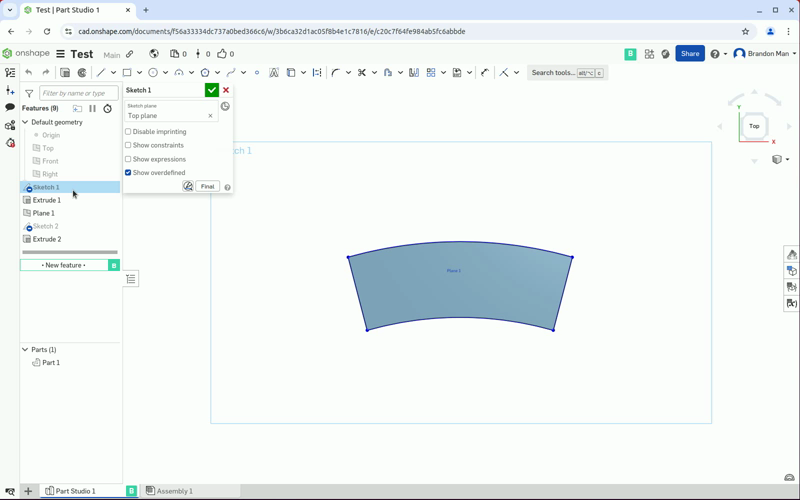
mouse_move(229, 92)
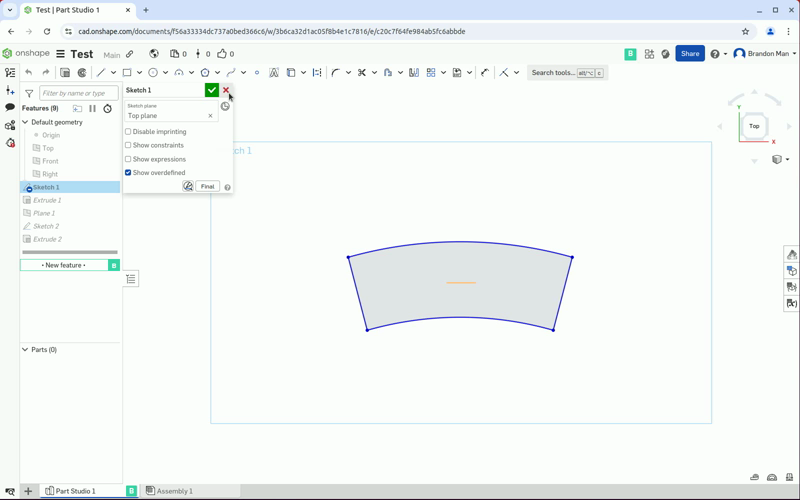
click(229, 92)
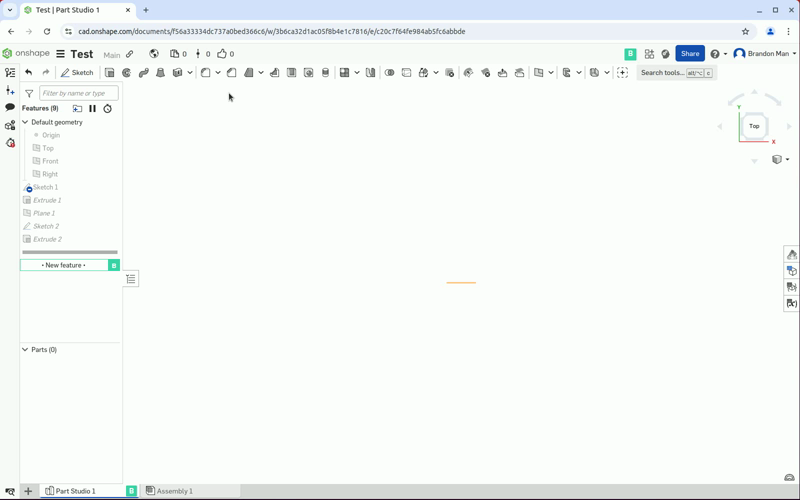
key(shift+s)
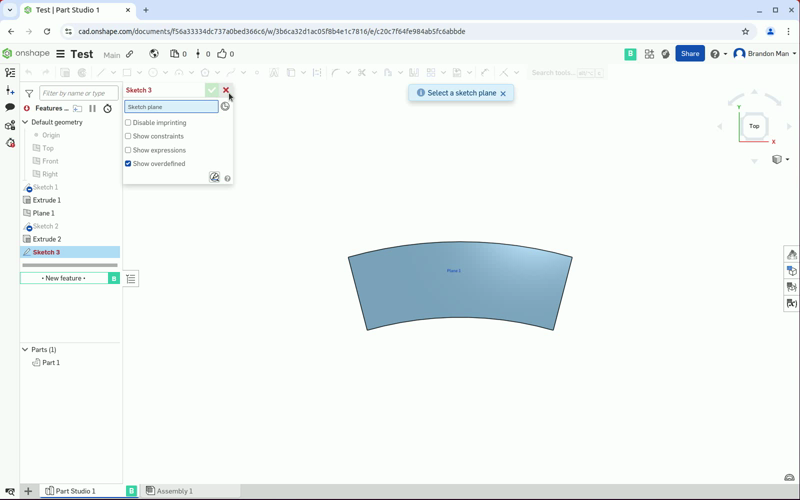
mouse_move(73, 215)
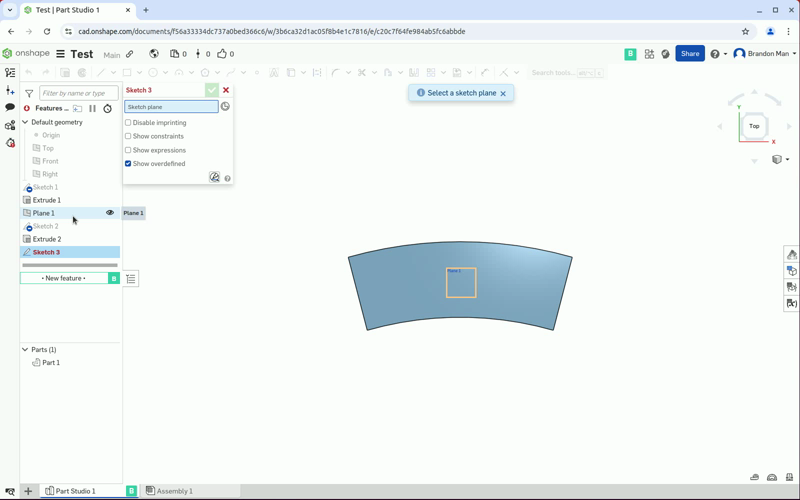
click(73, 215)
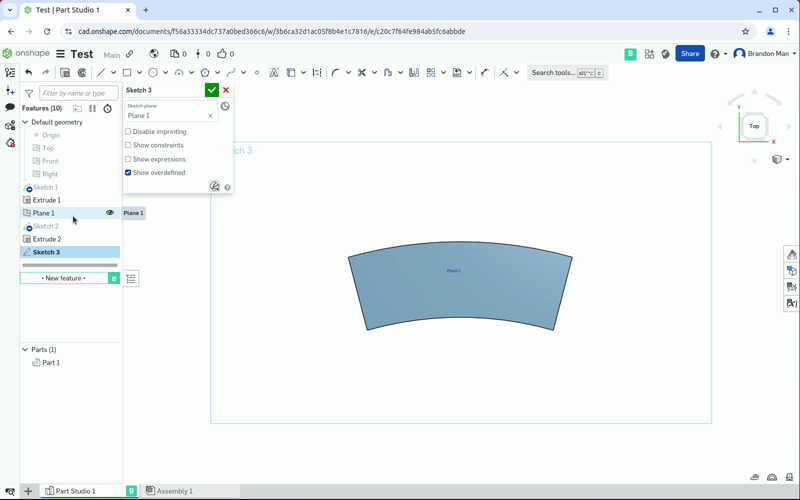
mouse_move(73, 352)
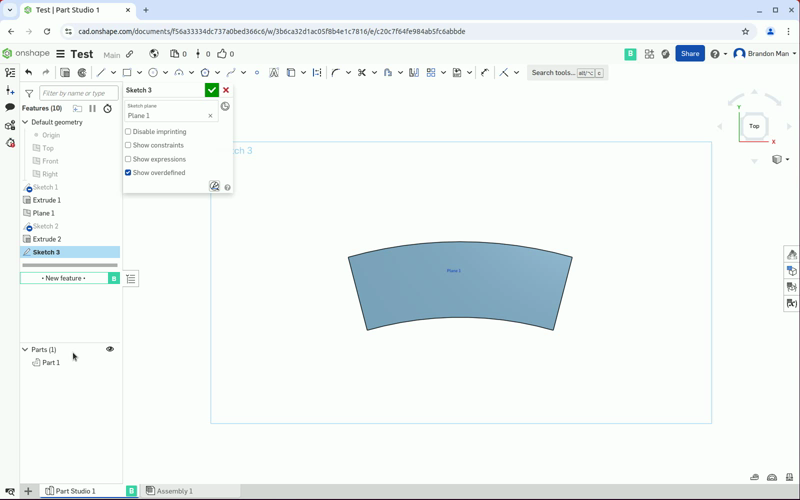
key(y)
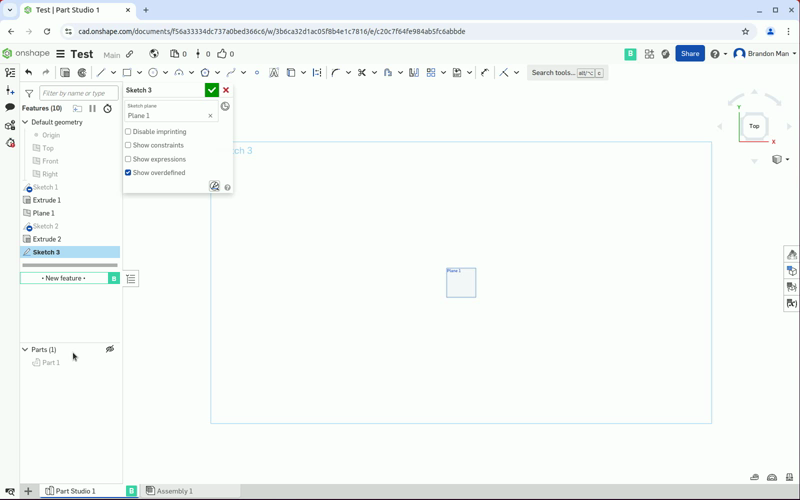
key(a)
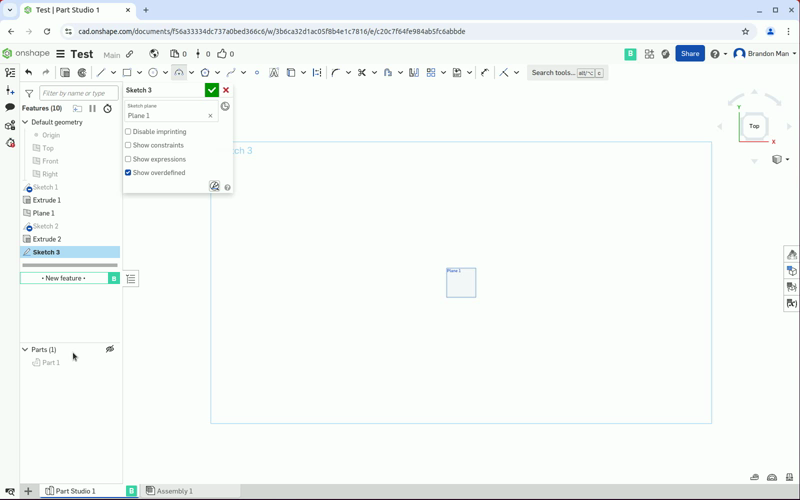
key_down(shift)
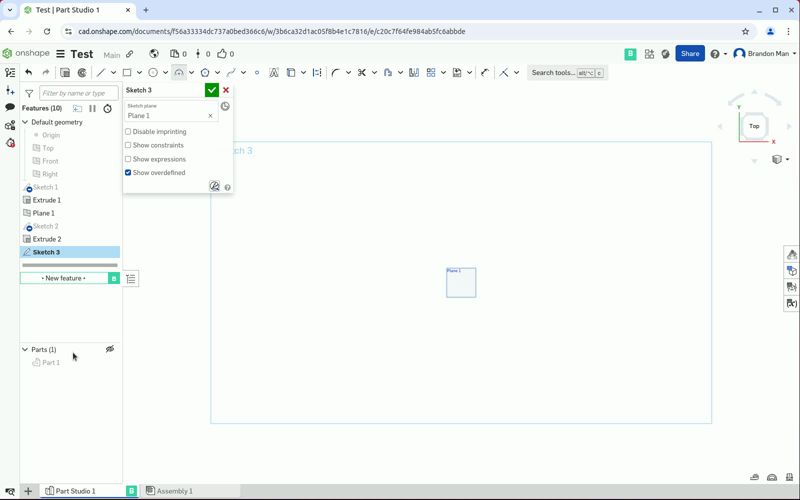
mouse_move(450, 241)
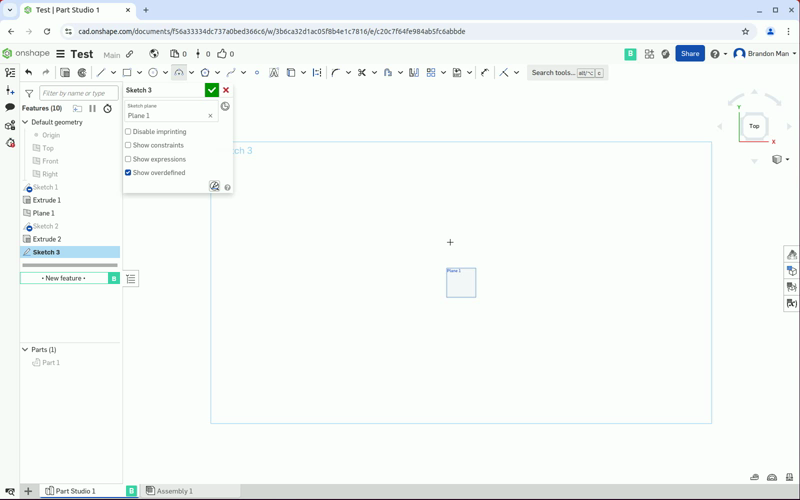
click(450, 241)
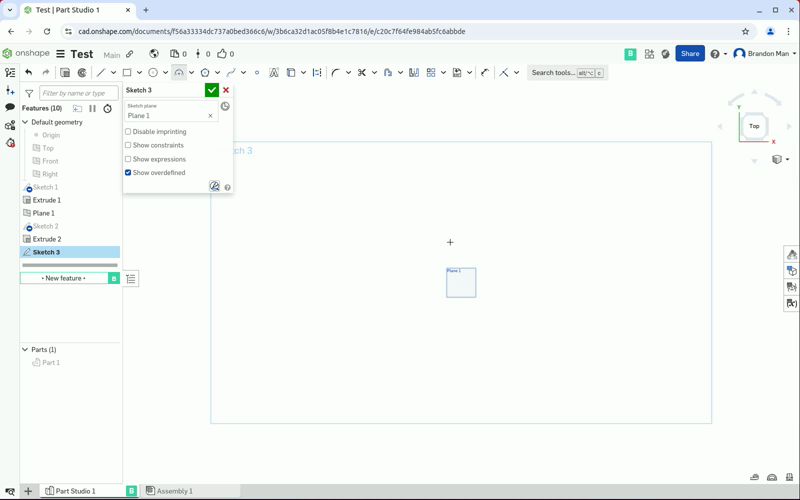
key_up(shift)
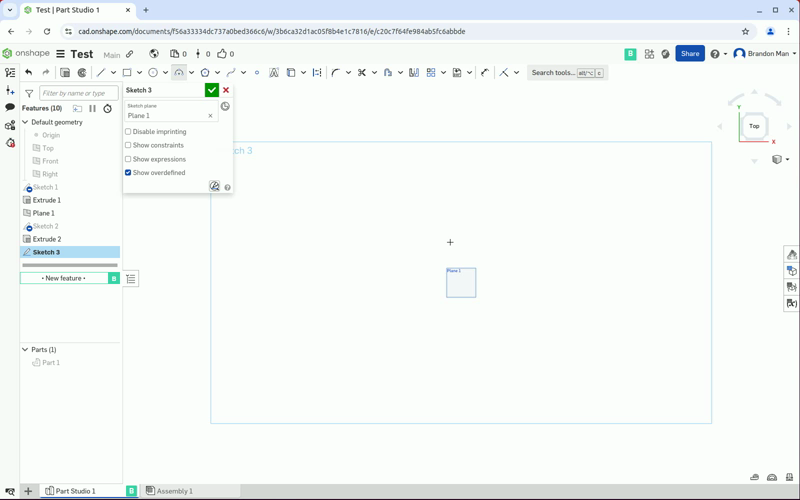
key_down(shift)
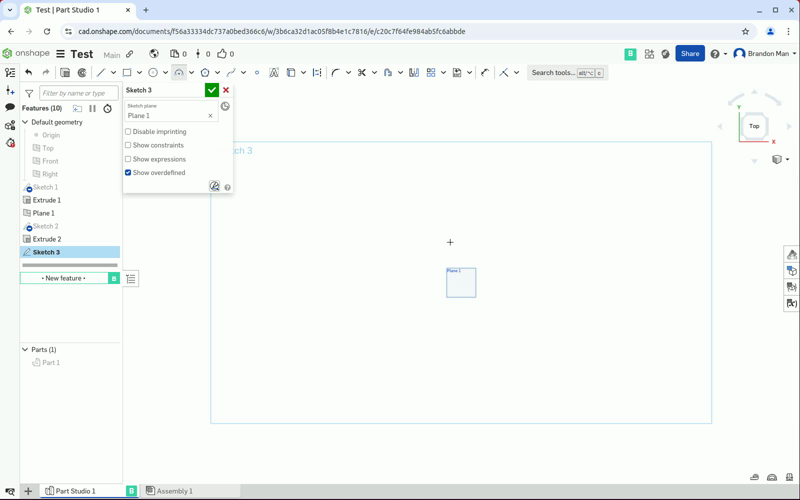
mouse_move(471, 241)
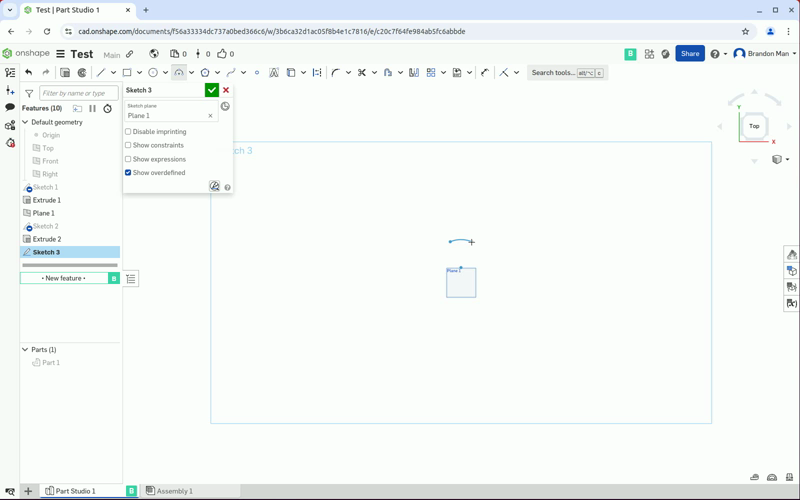
click(471, 241)
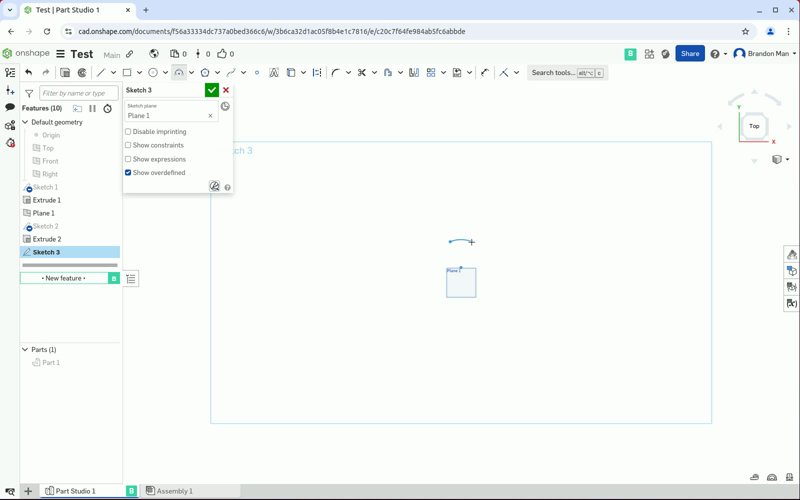
mouse_move(461, 271)
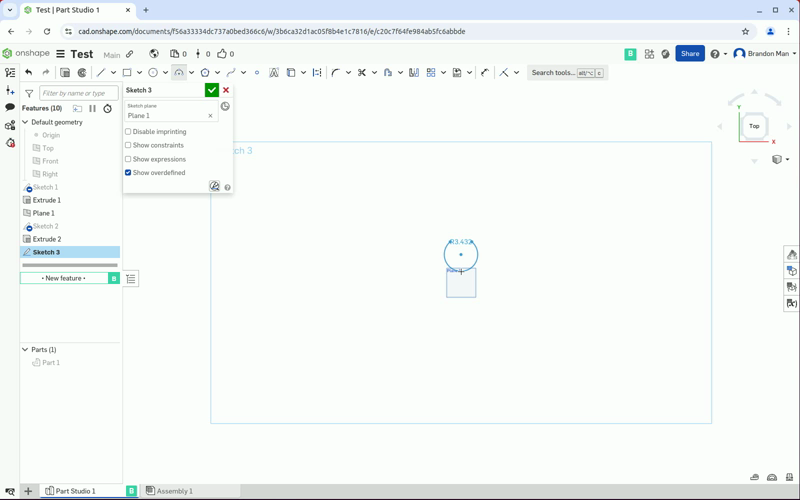
click(461, 271)
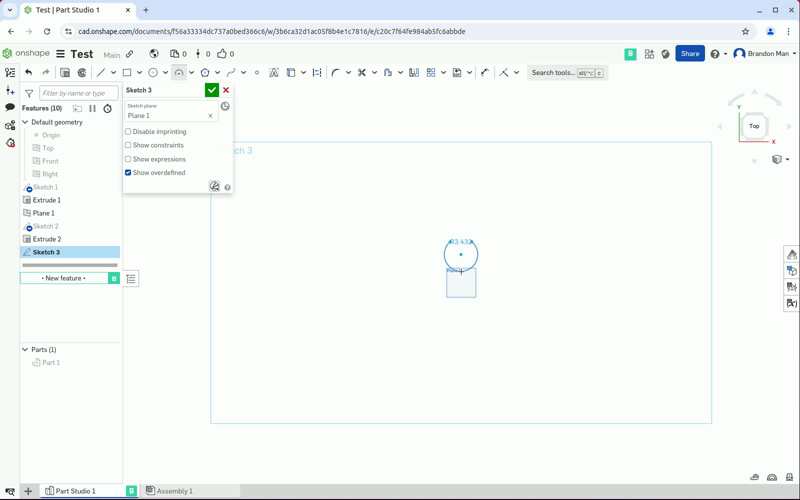
key_up(shift)
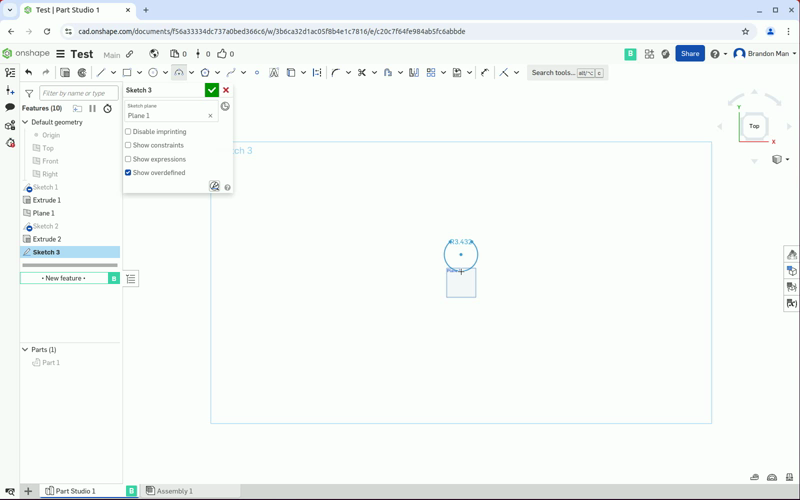
mouse_move(471, 241)
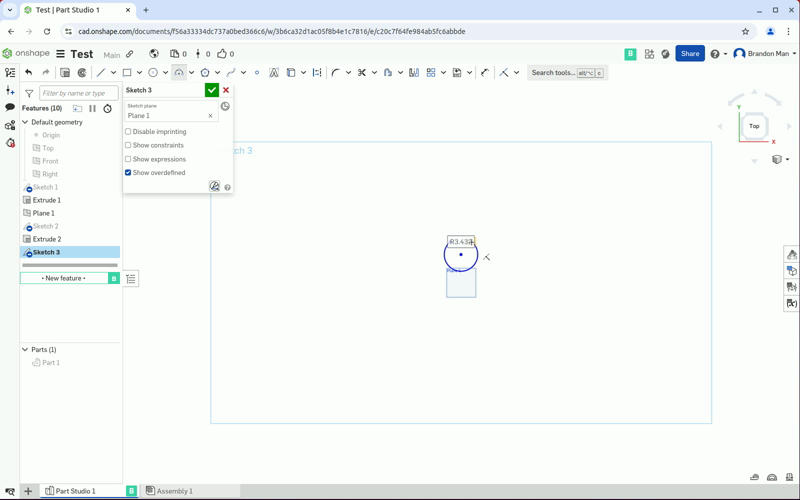
click(471, 241)
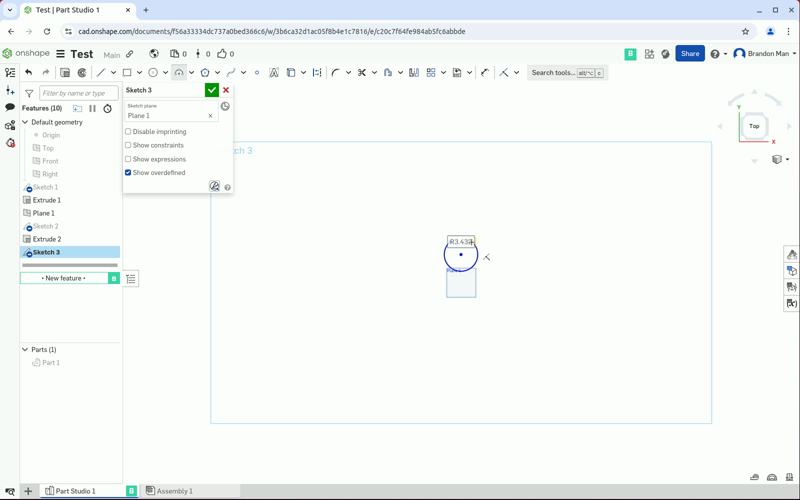
mouse_move(450, 241)
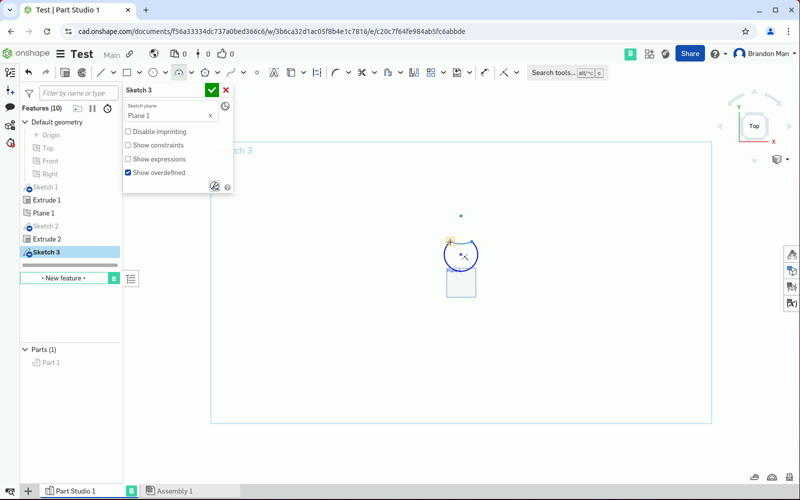
click(450, 241)
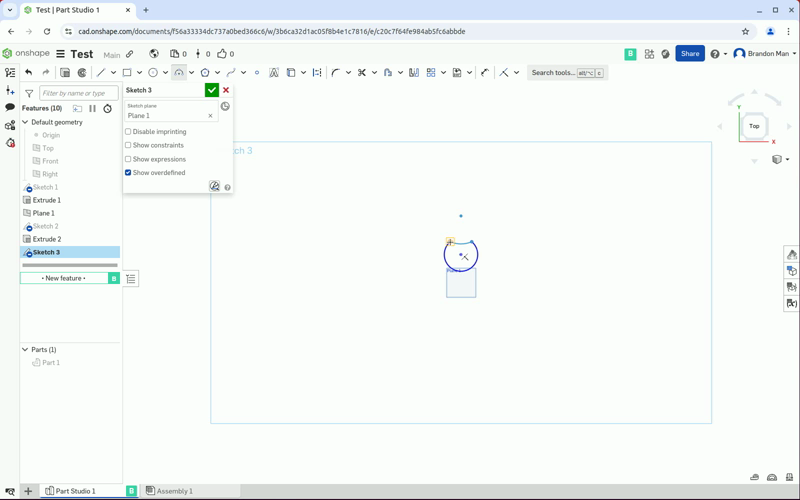
key_down(shift)
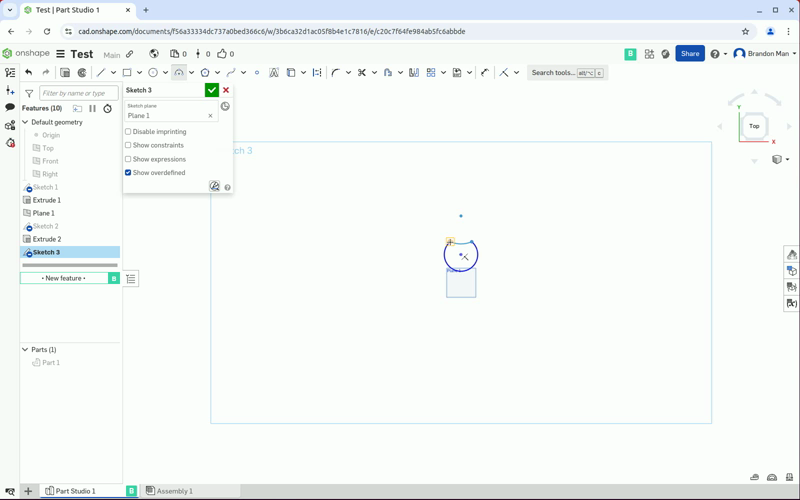
mouse_move(461, 241)
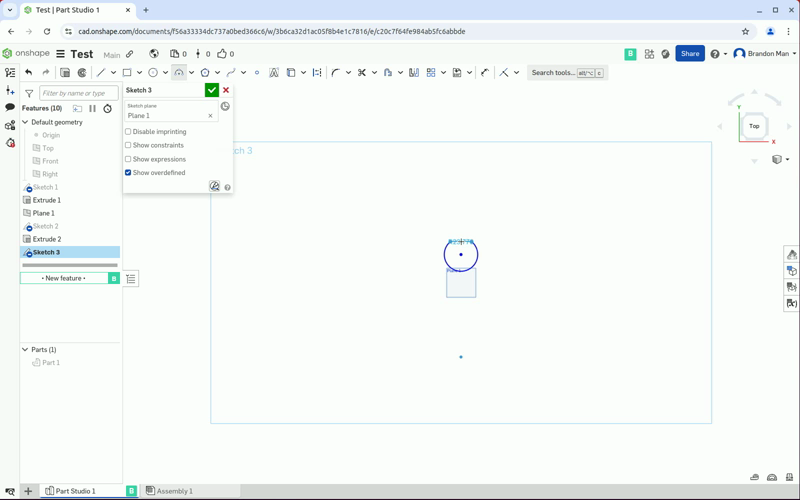
click(461, 241)
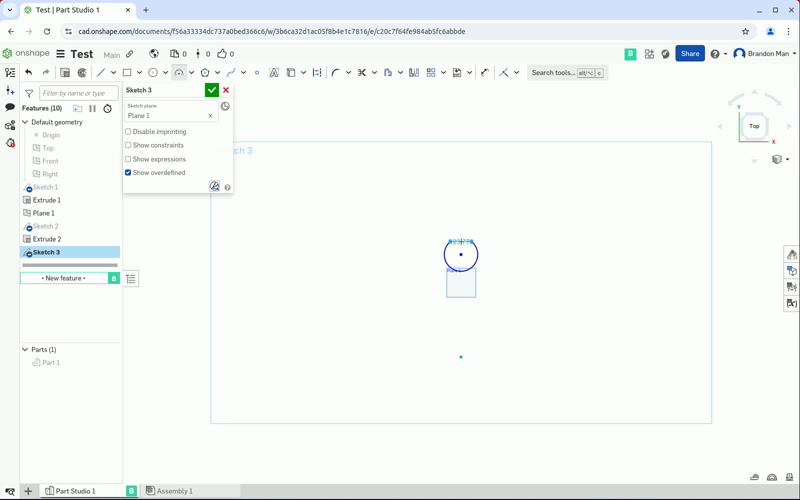
key_up(shift)
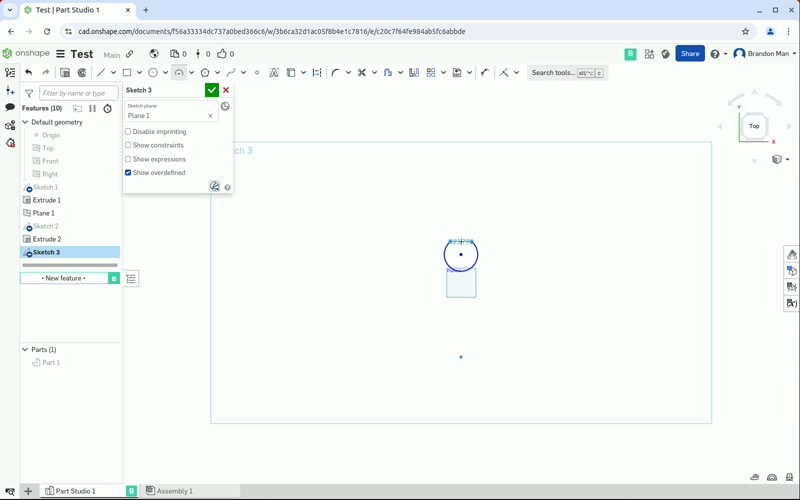
key(esc)
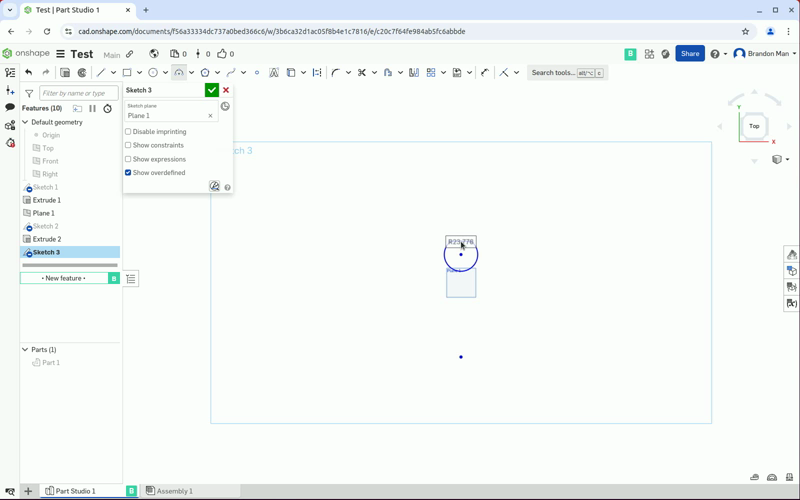
mouse_move(476, 250)
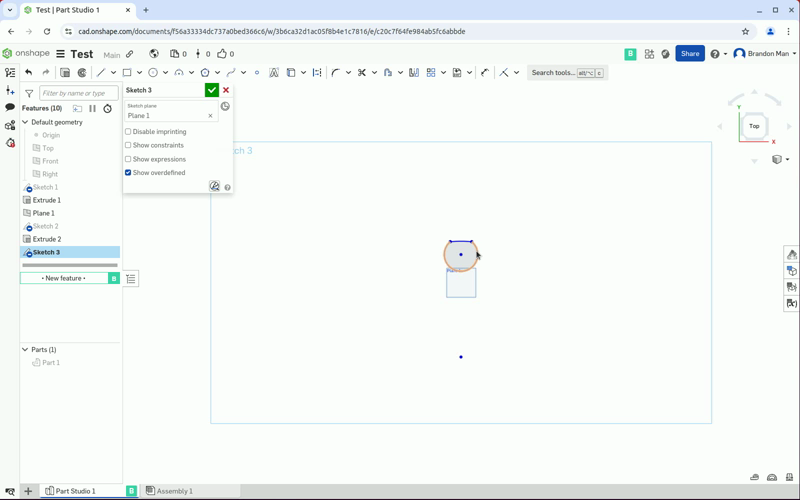
scroll(6)
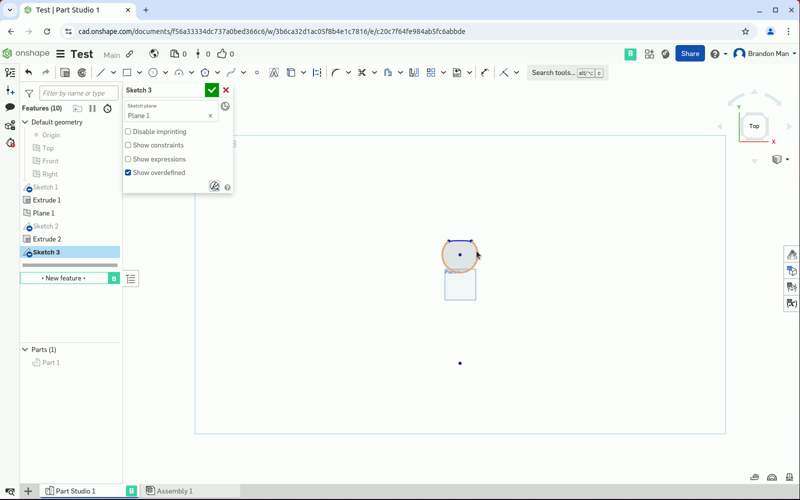
scroll(6)
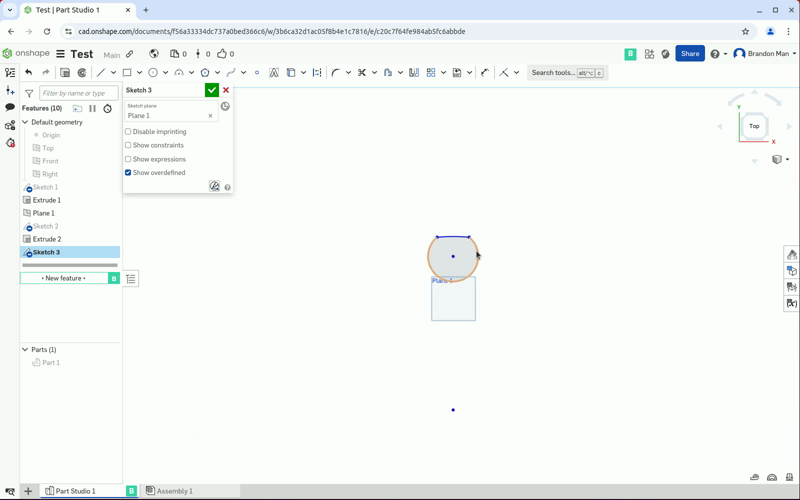
scroll(6)
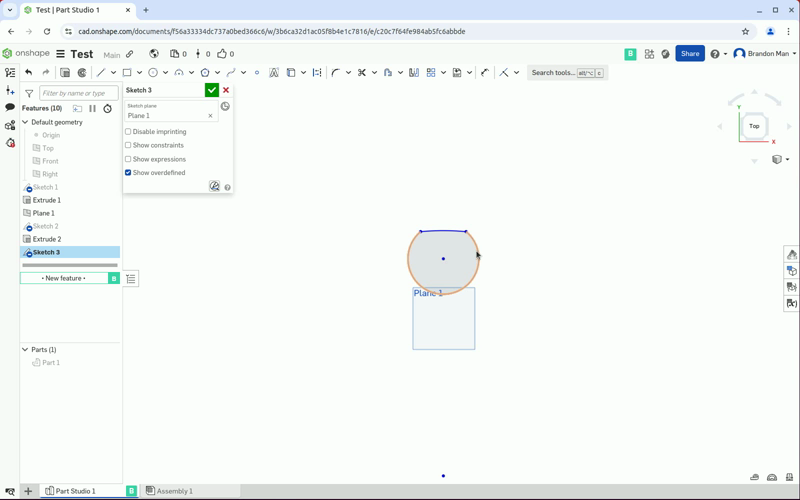
scroll(6)
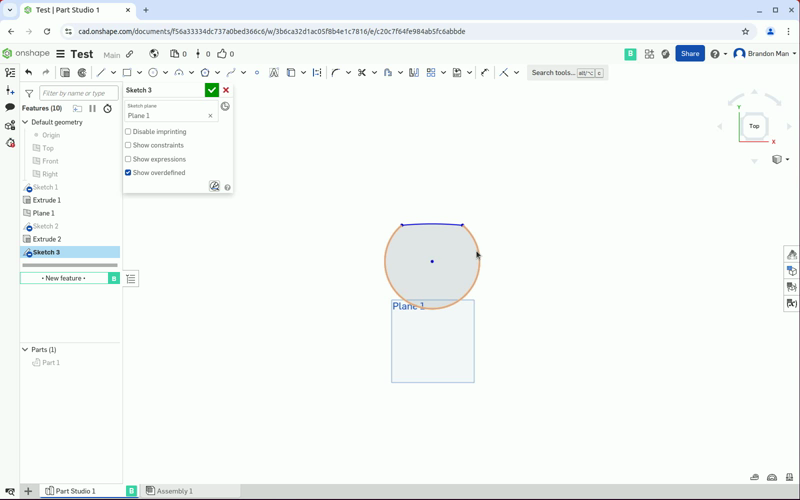
scroll(6)
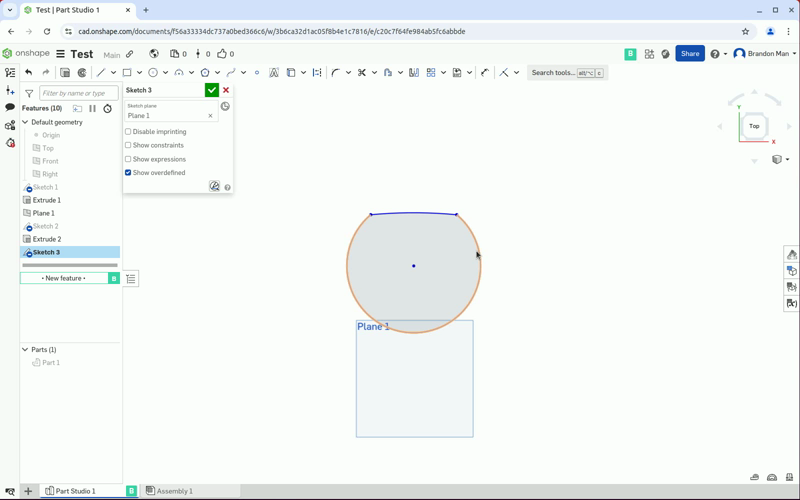
scroll(6)
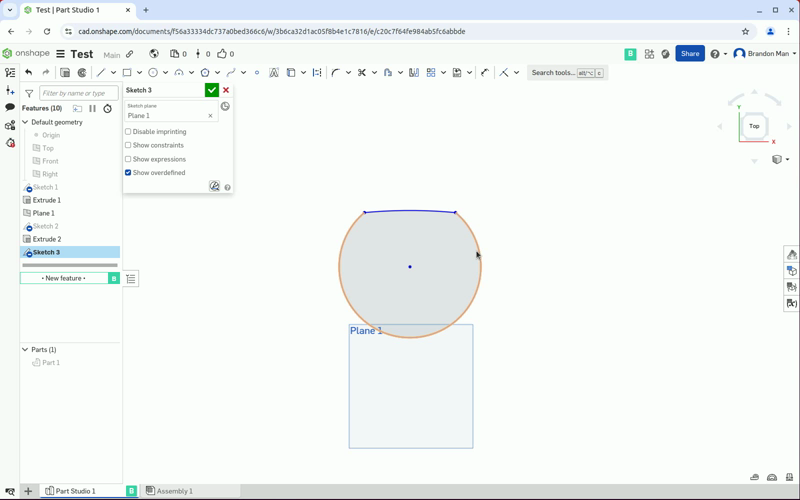
scroll(6)
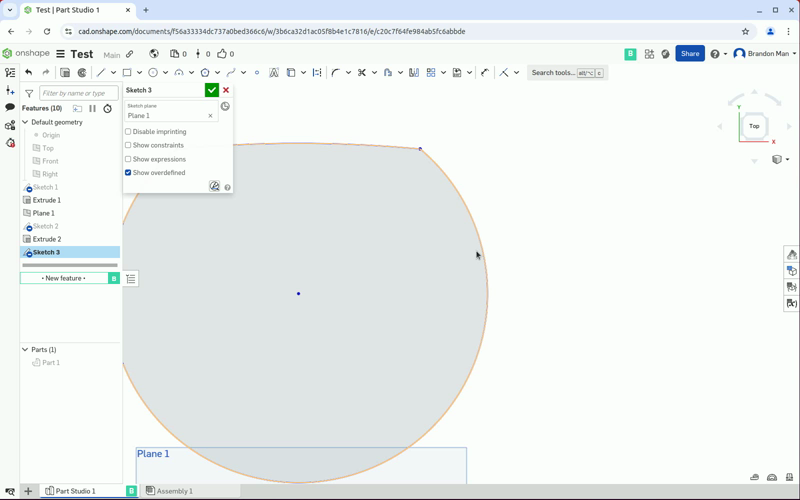
click(476, 250)
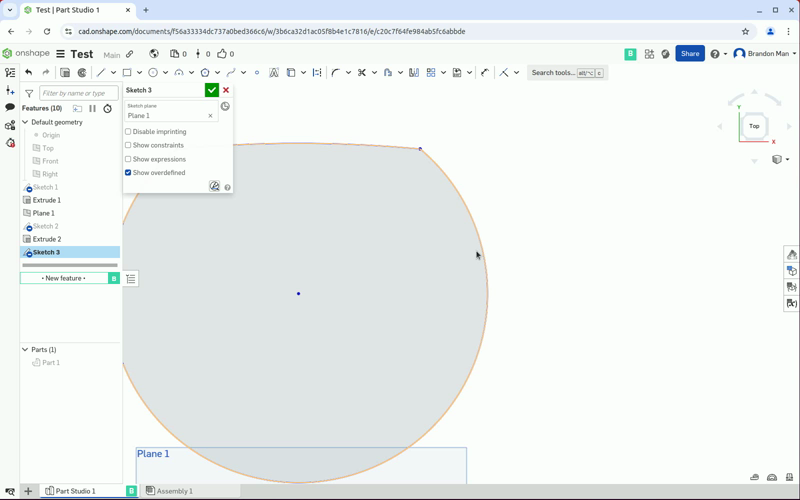
scroll(-6)
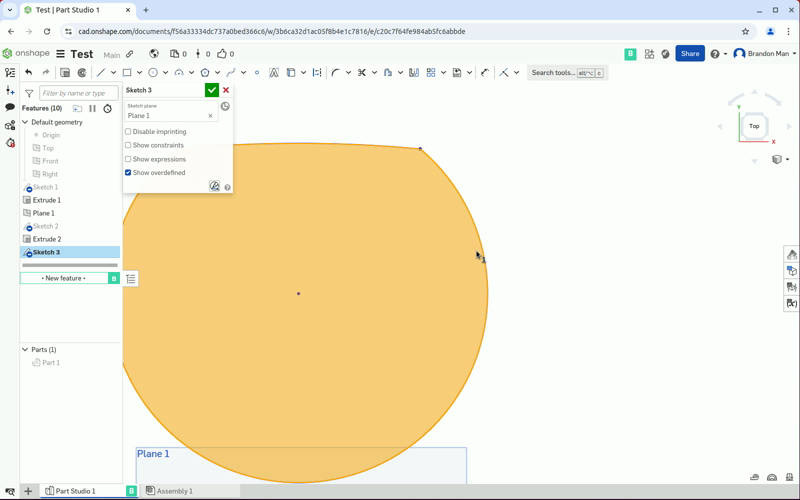
scroll(-6)
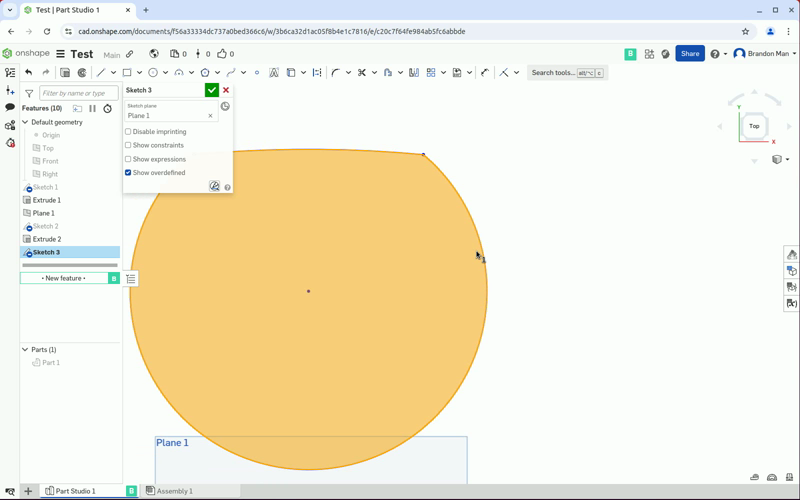
scroll(-6)
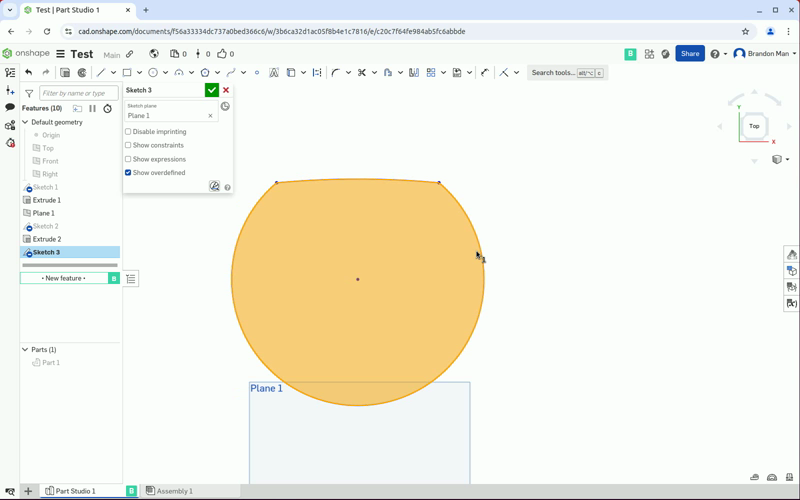
scroll(-6)
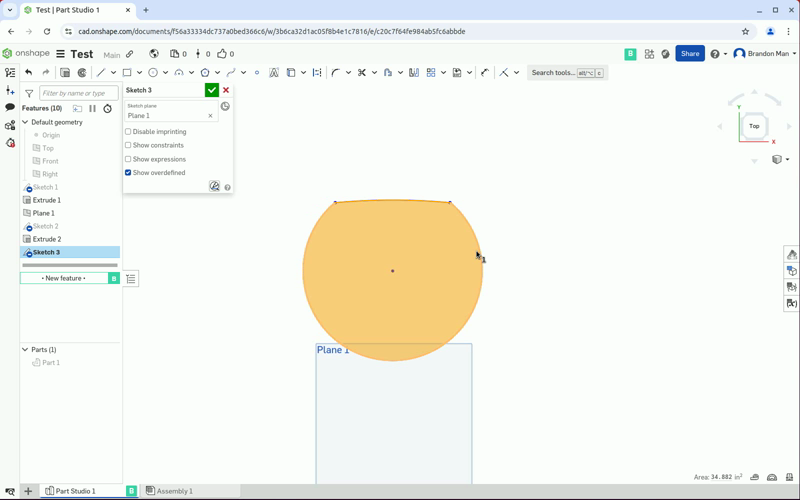
scroll(-6)
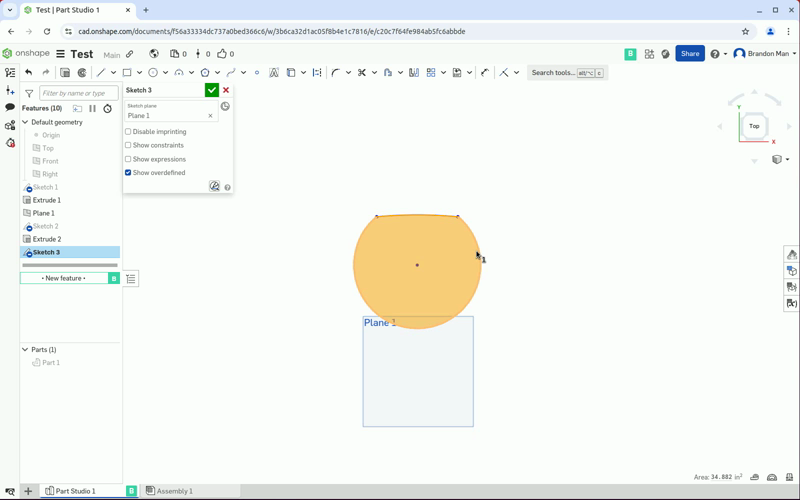
scroll(-6)
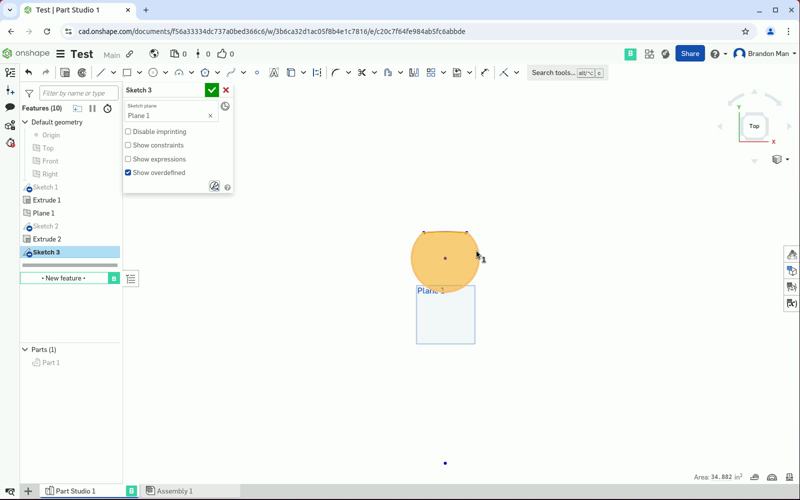
scroll(-6)
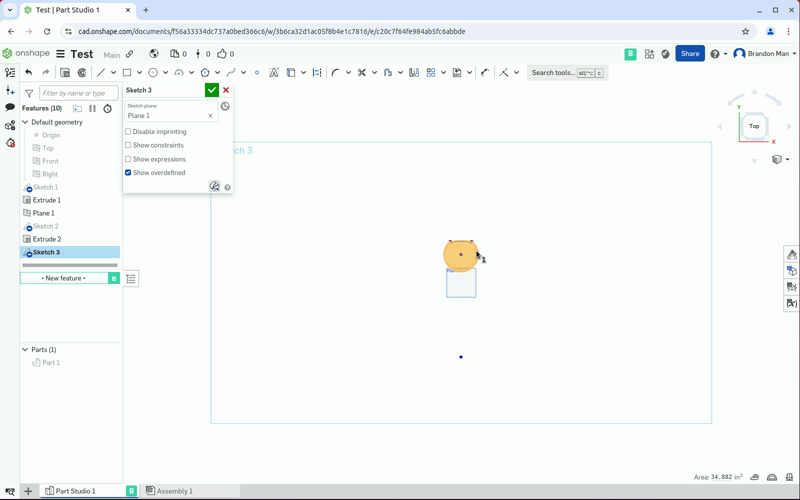
mouse_move(73, 352)
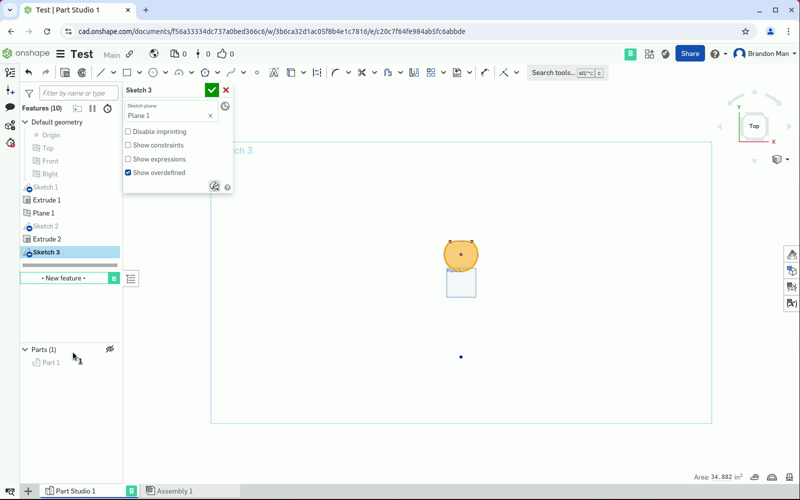
key(shift+y)
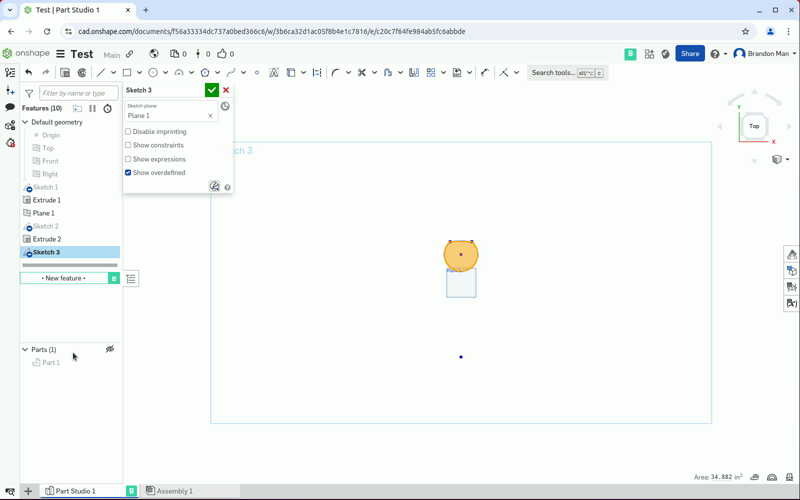
key(shift+e)
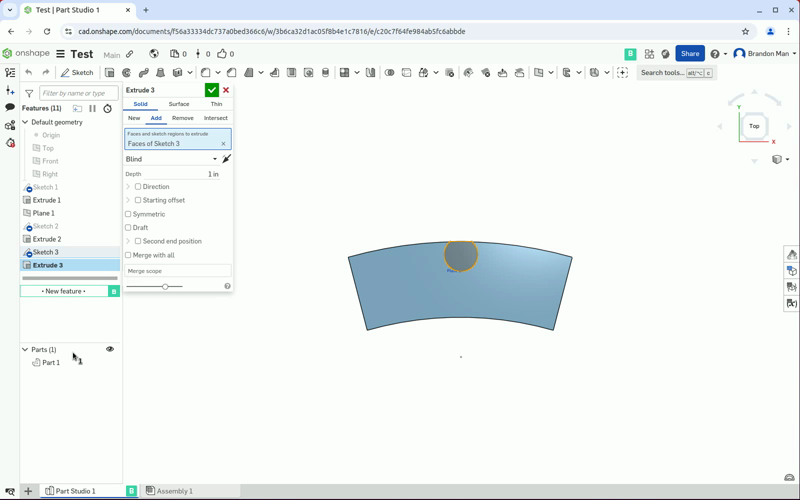
mouse_move(143, 106)
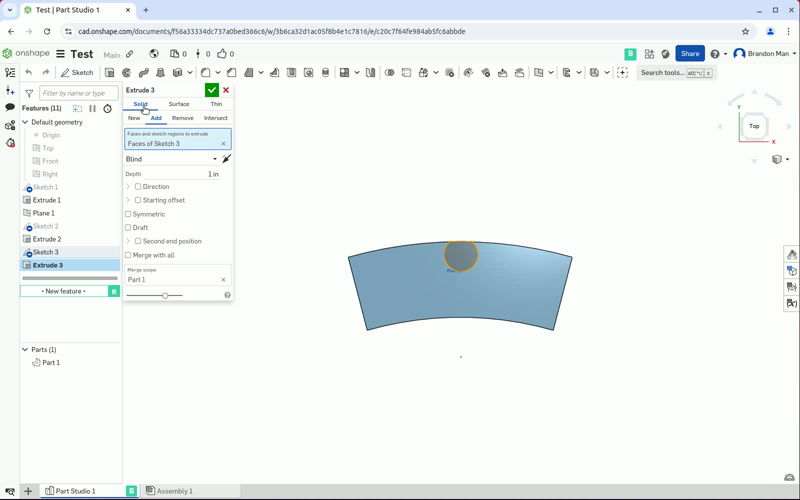
click(143, 106)
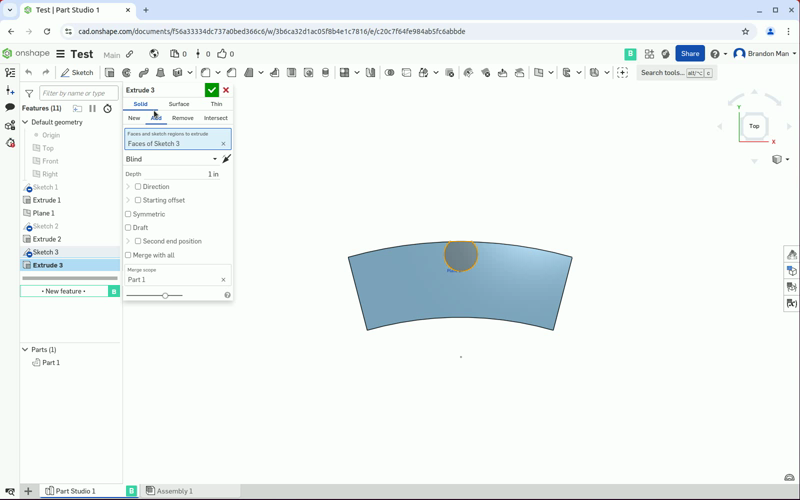
mouse_move(186, 120)
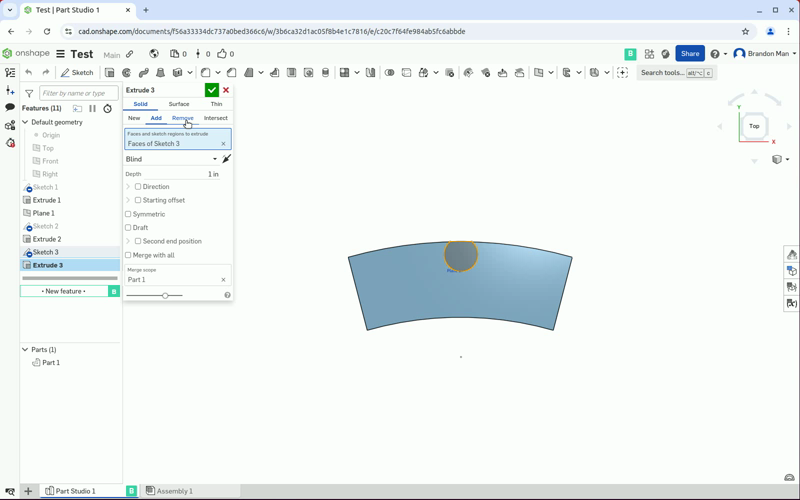
click(186, 120)
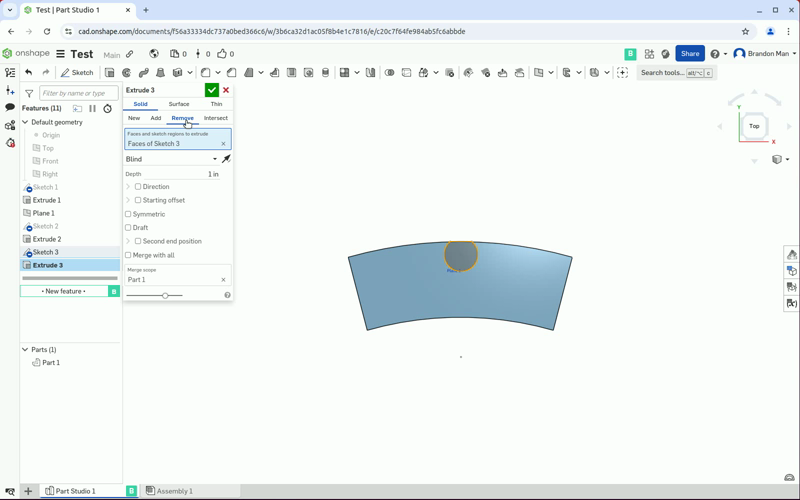
key(tab, 4)
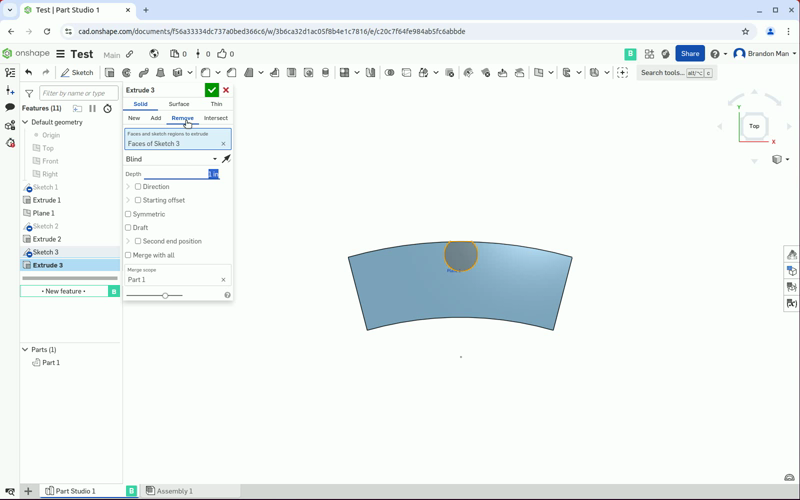
text(0.963)
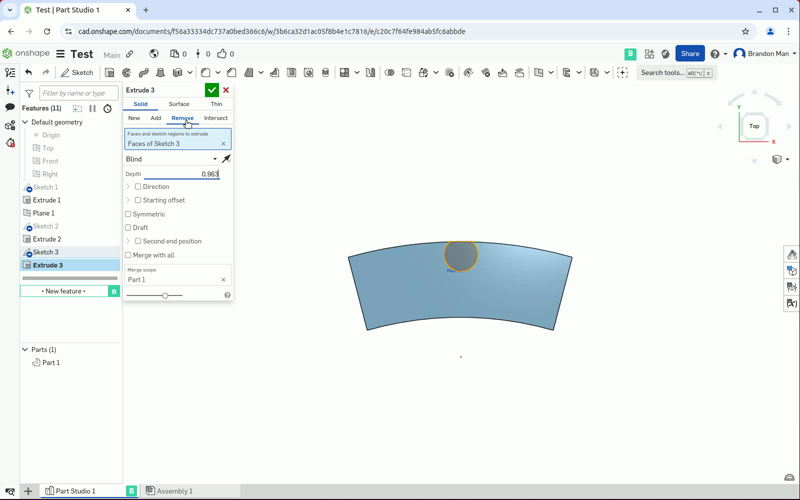
key(tab, 6)
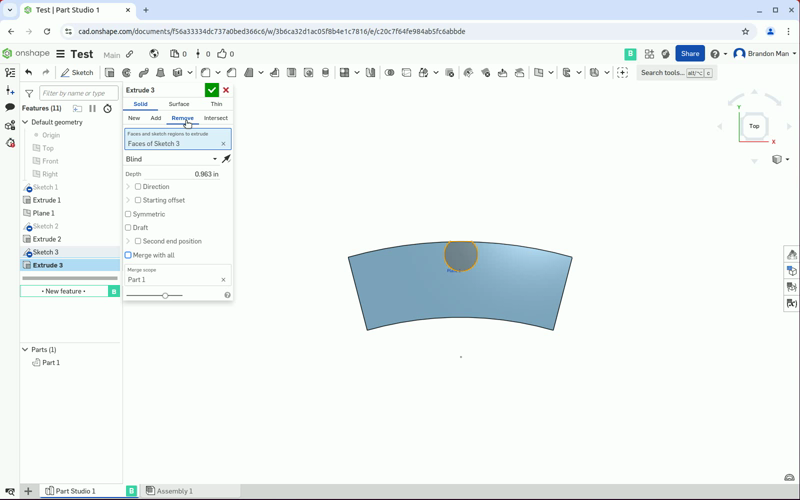
key(space)
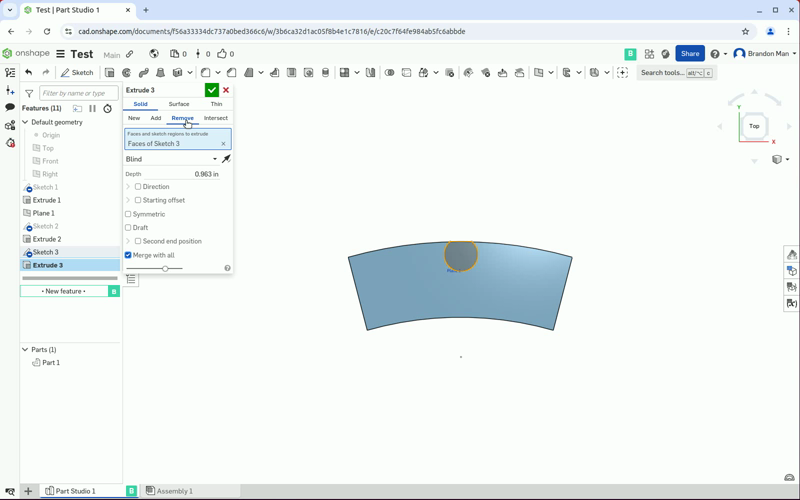
key(enter)
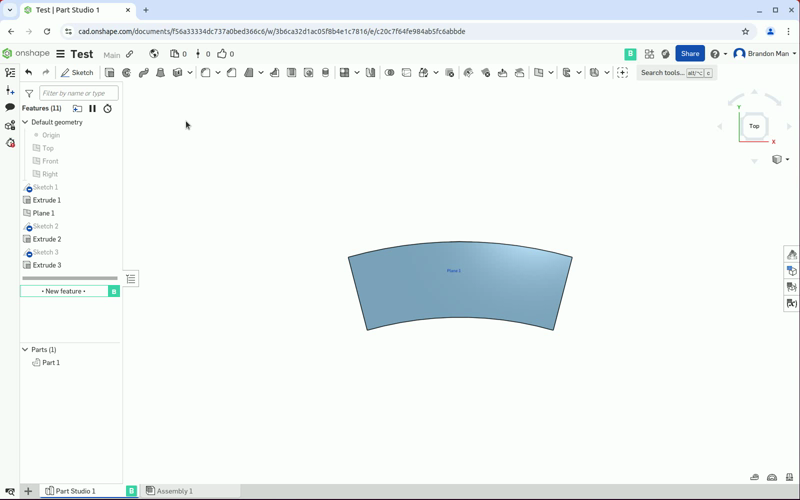
key(shift+h)
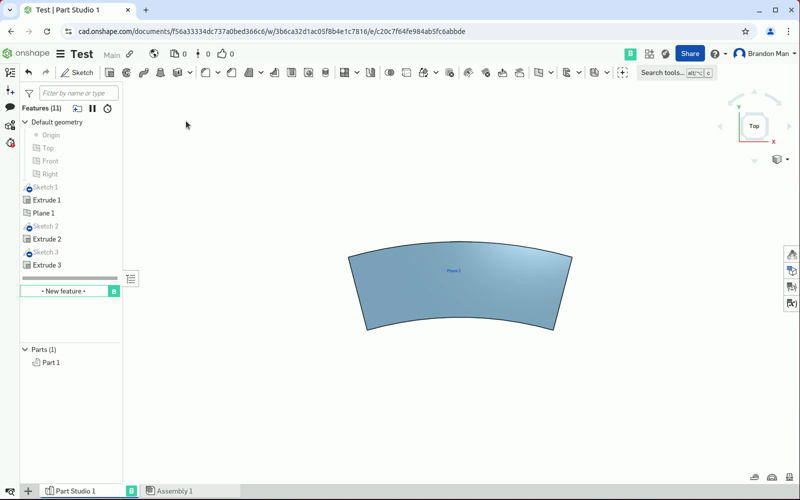
key(shift+h)
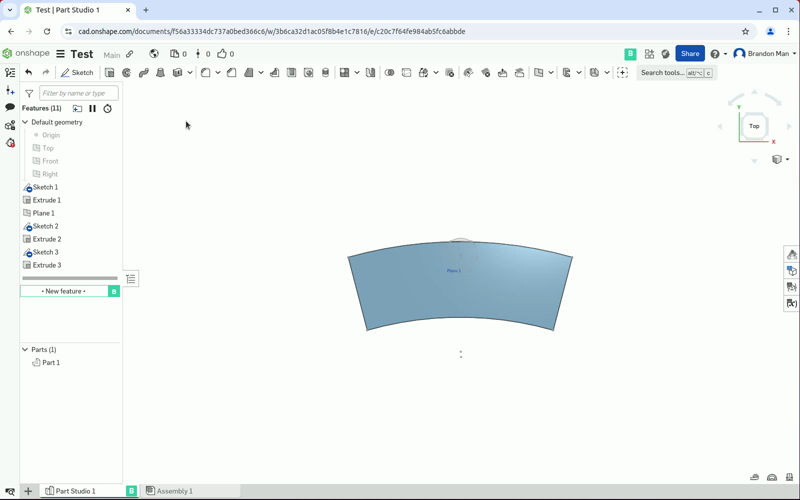
key(shift+7)
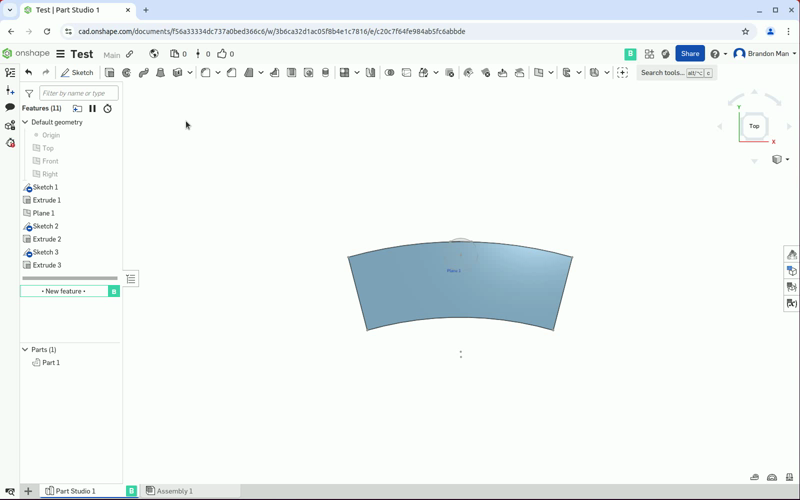
key(up, 3)
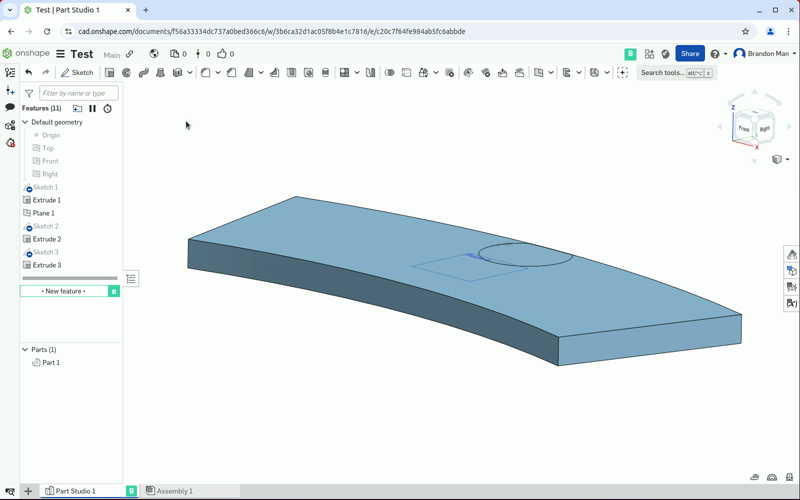
key(left, 3)
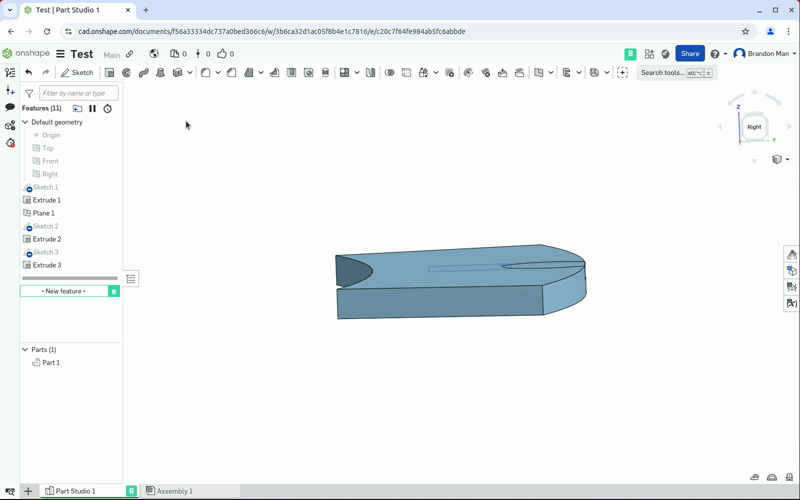
key(right, 3)
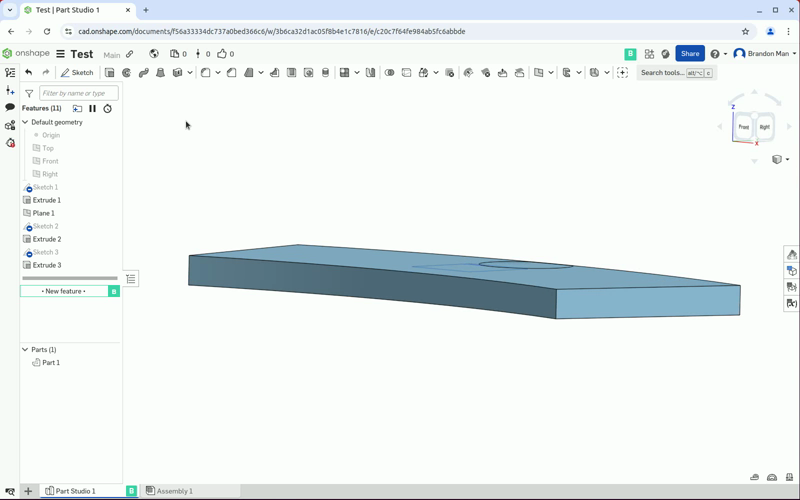
key(down, 3)
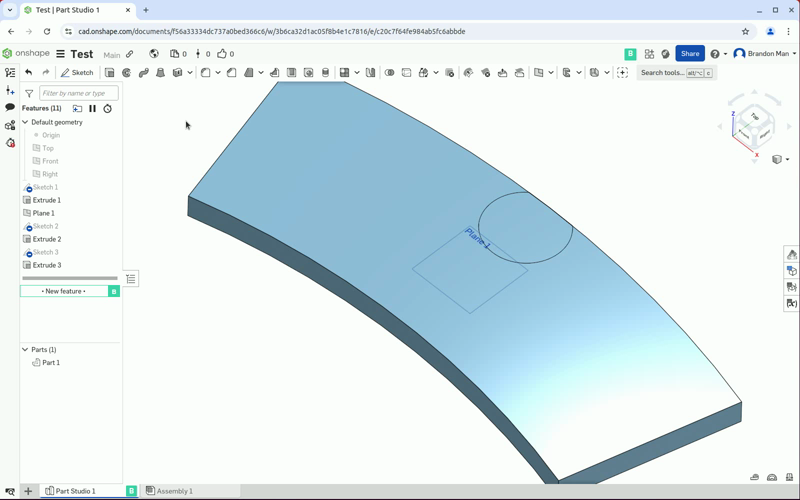
mouse_move(73, 189)
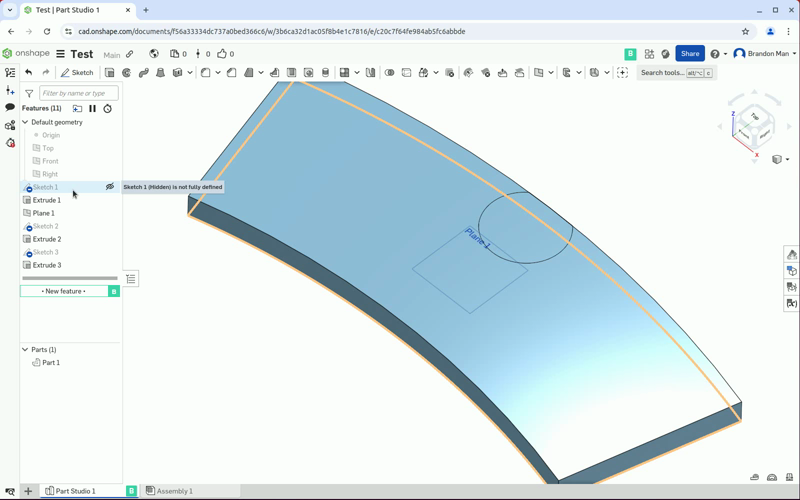
click(73, 189)